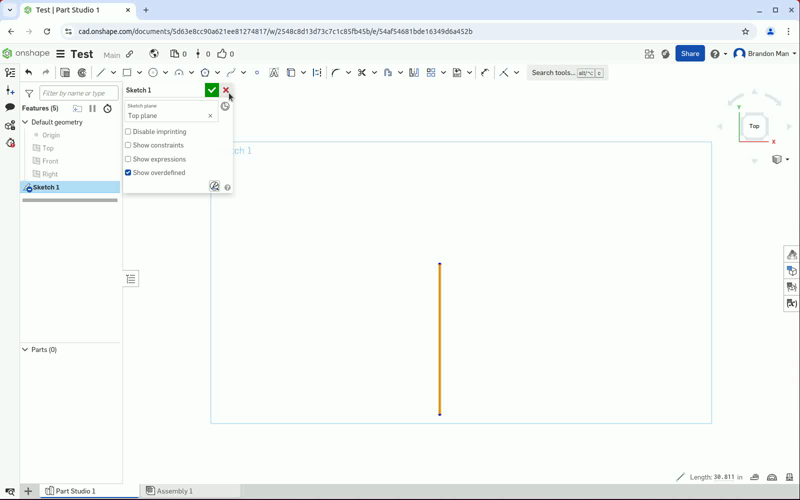
key(shift+h)
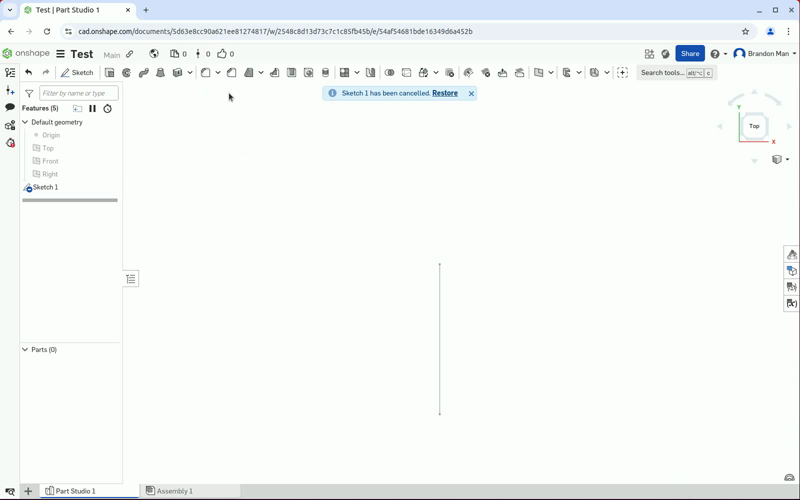
key(shift+s)
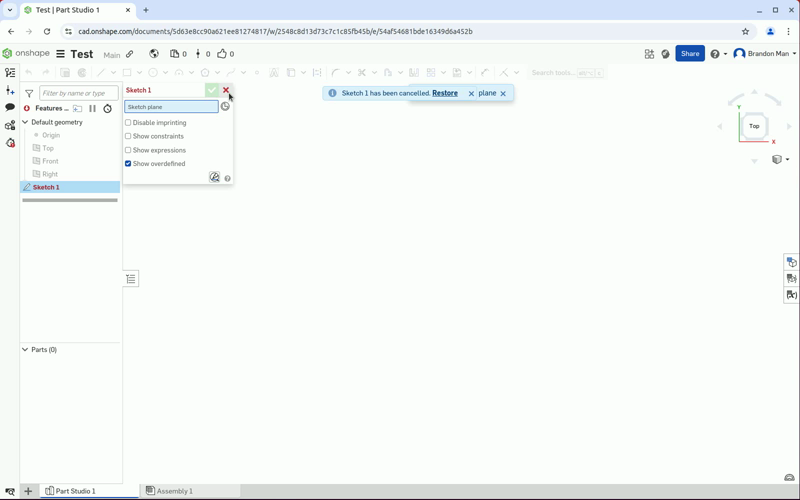
mouse_move(73, 150)
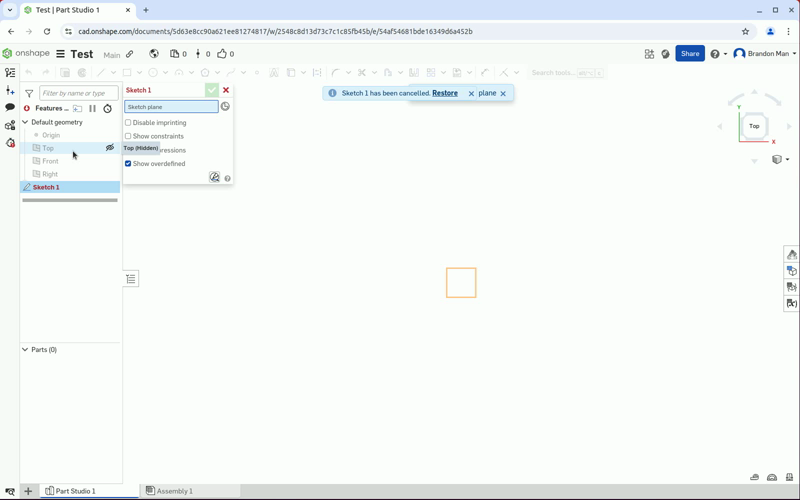
click(73, 150)
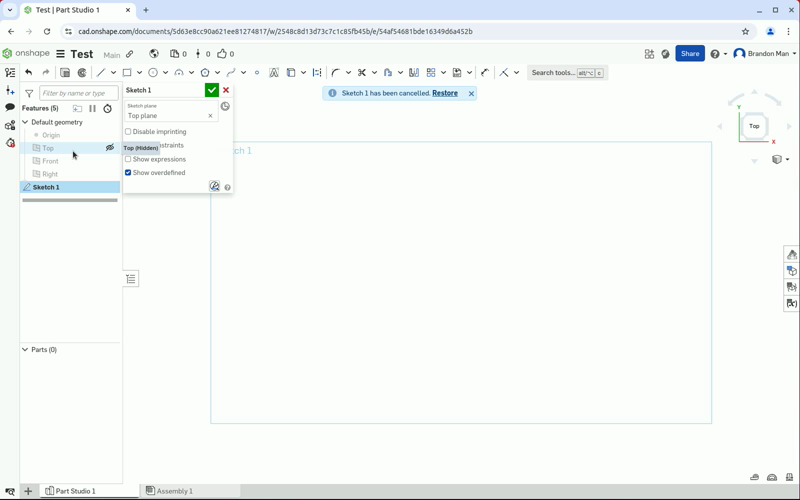
mouse_move(73, 352)
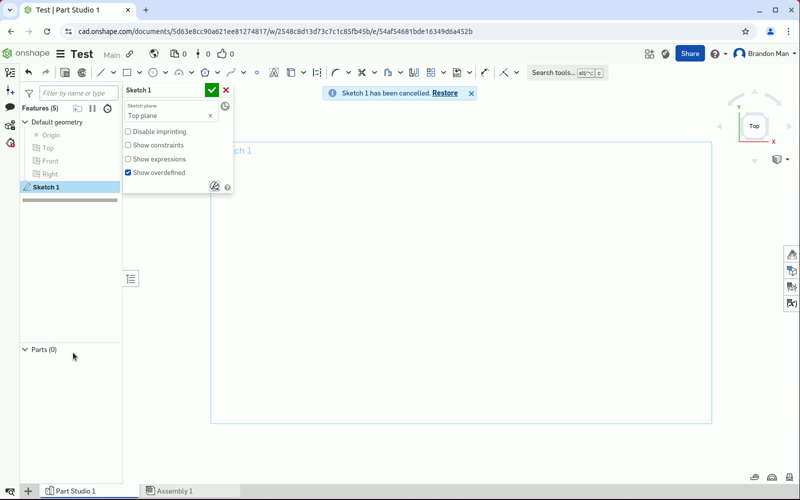
key(y)
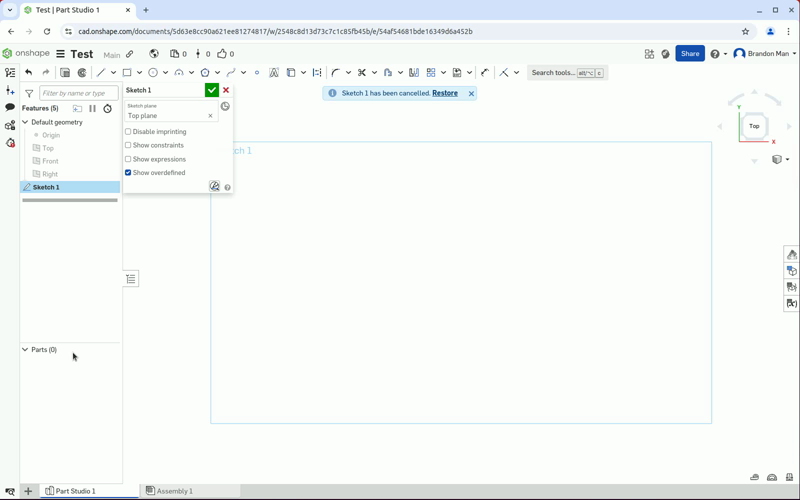
key(l)
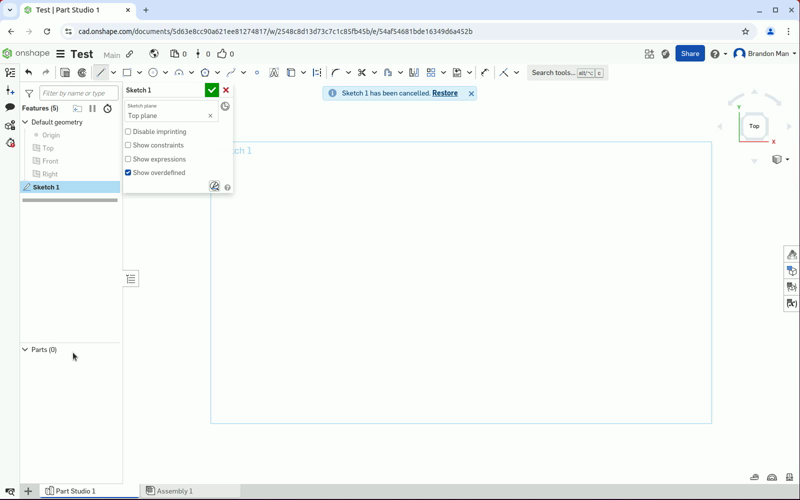
key_down(shift)
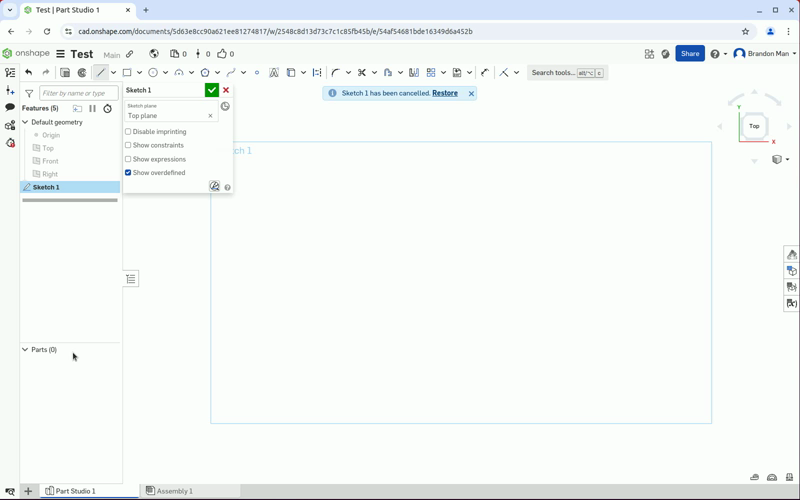
mouse_move(370, 360)
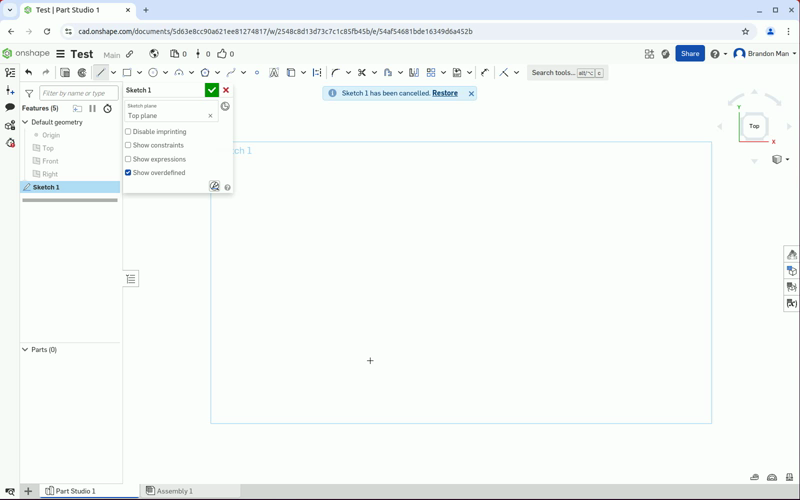
click(370, 360)
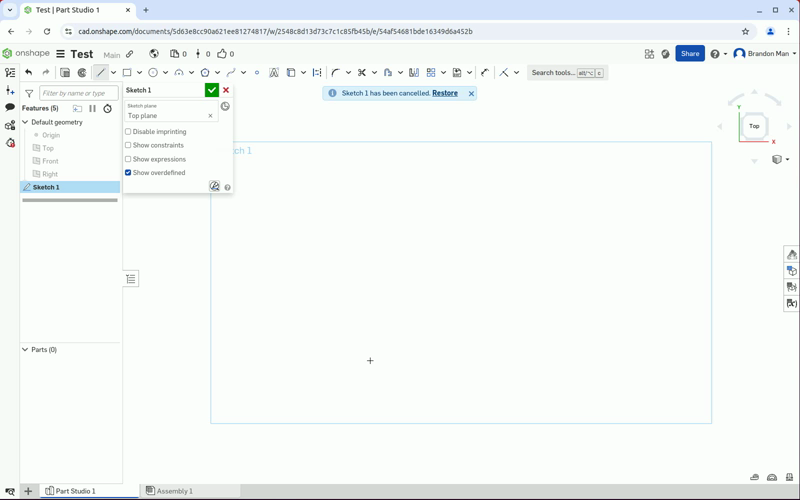
key_up(shift)
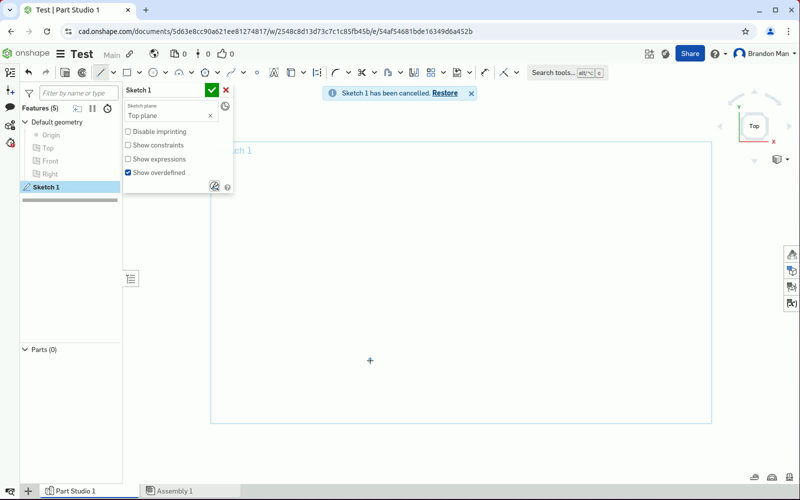
key_down(shift)
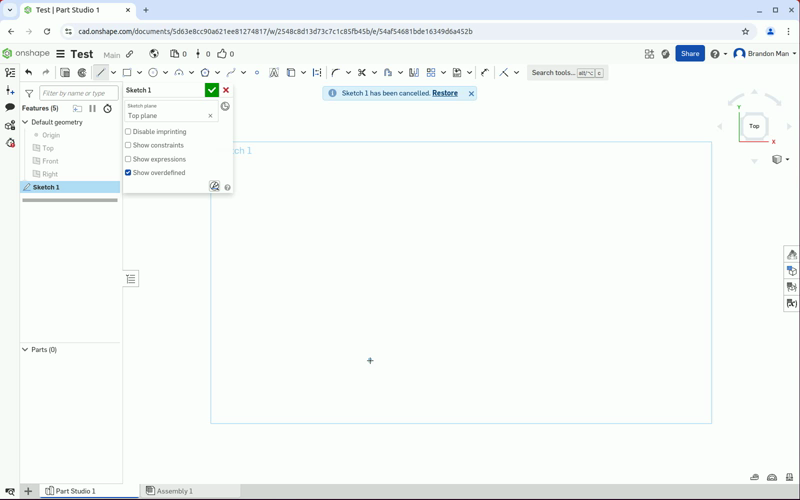
mouse_move(549, 360)
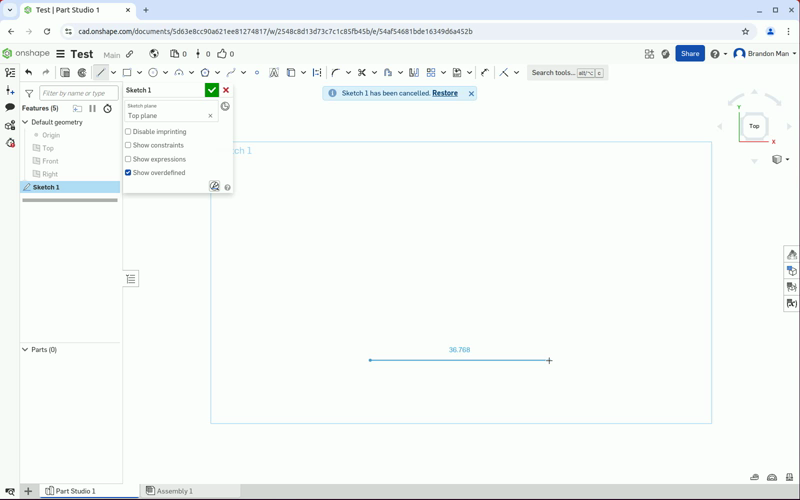
click(549, 360)
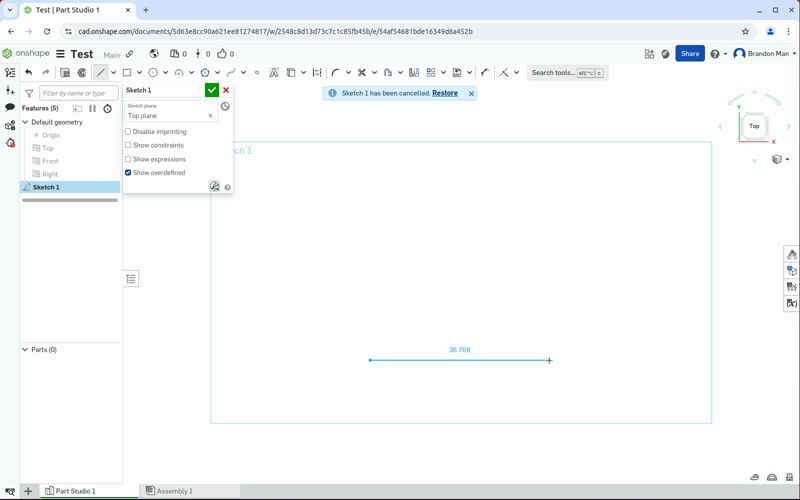
key_up(shift)
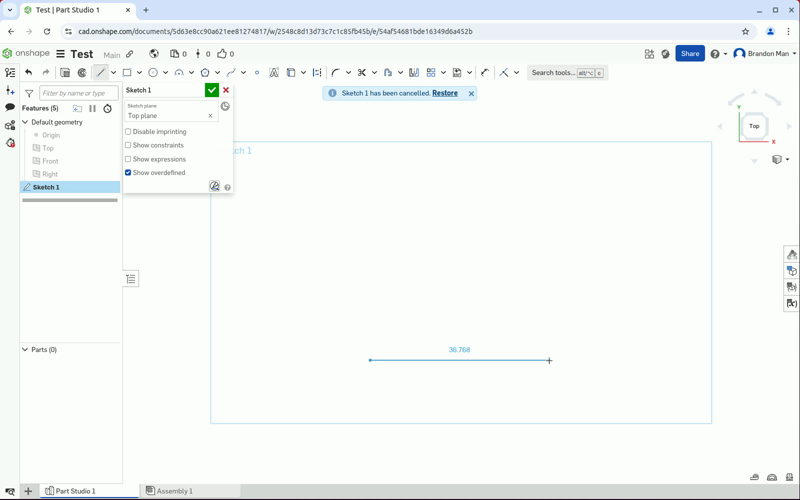
key_down(shift)
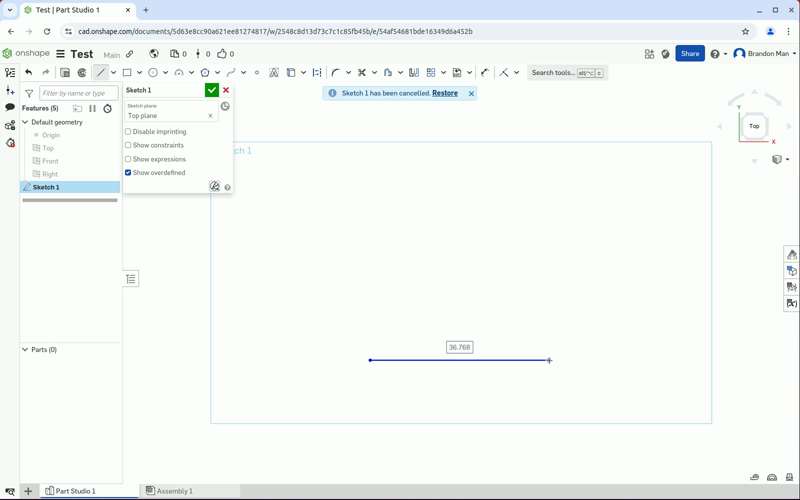
mouse_move(549, 206)
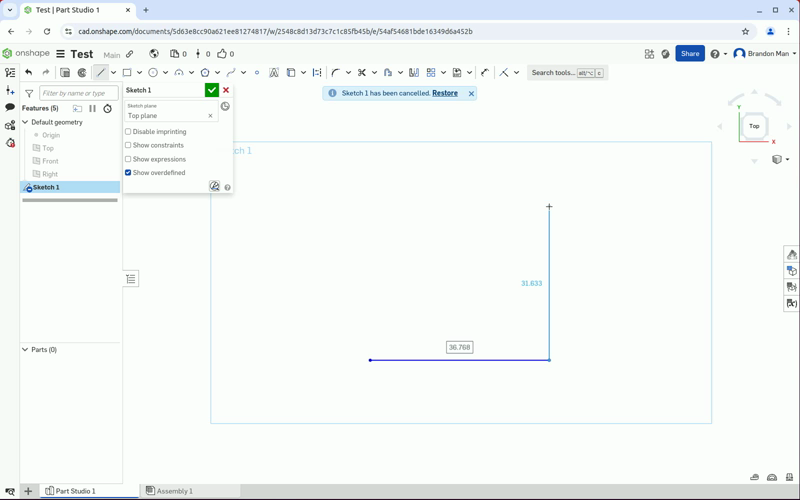
click(549, 206)
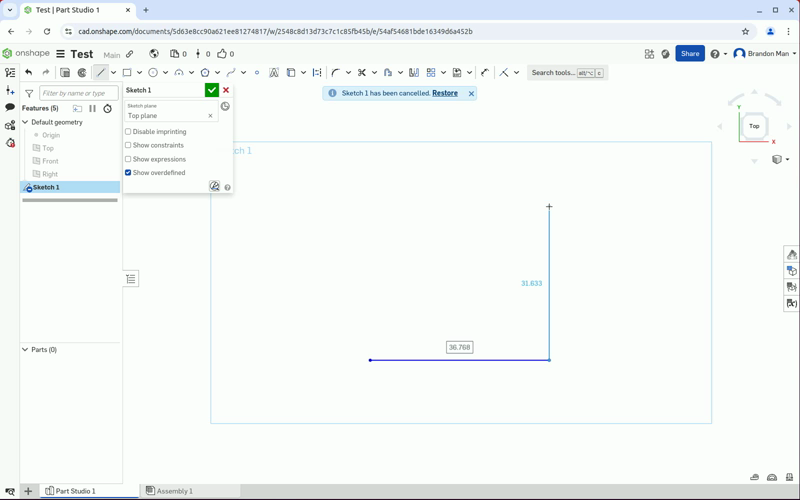
key_up(shift)
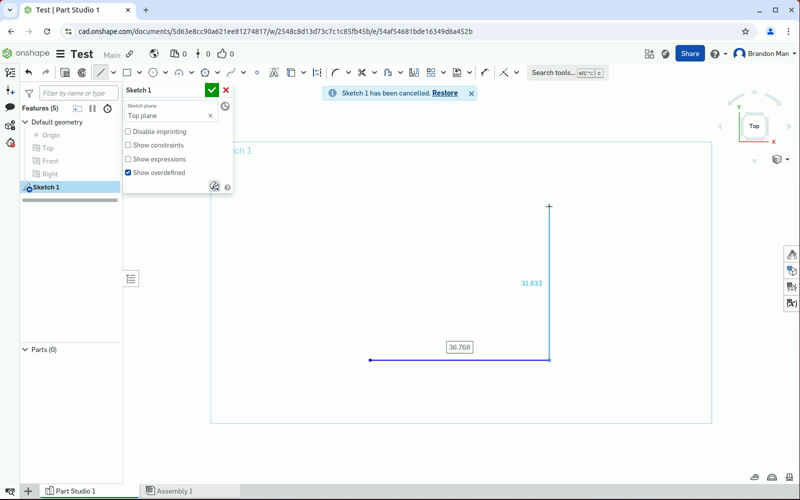
key_down(shift)
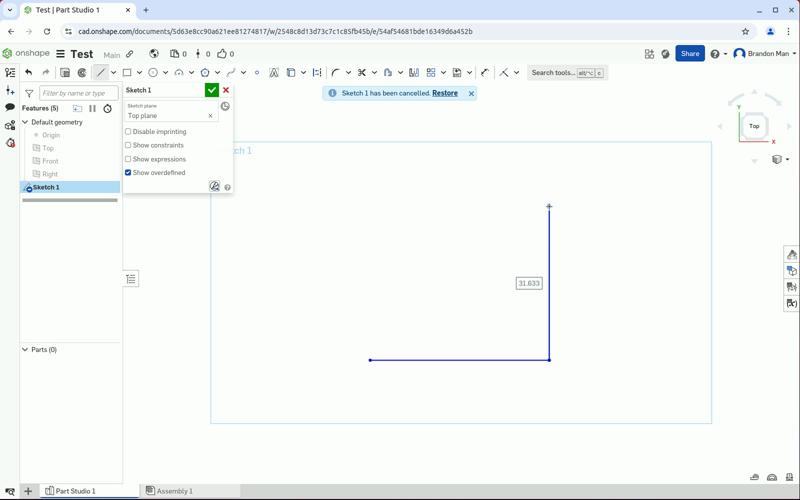
mouse_move(370, 206)
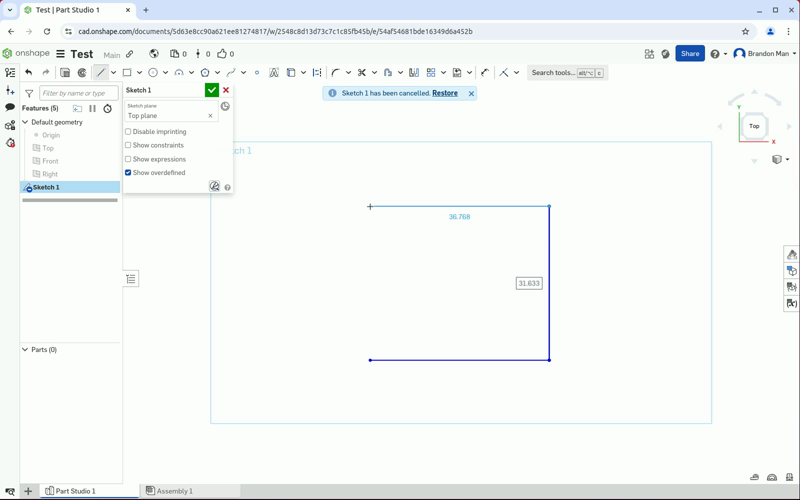
click(370, 206)
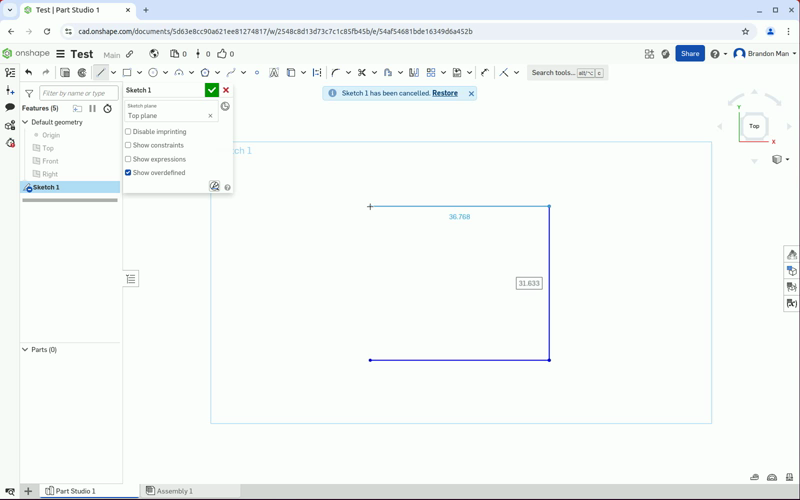
key_up(shift)
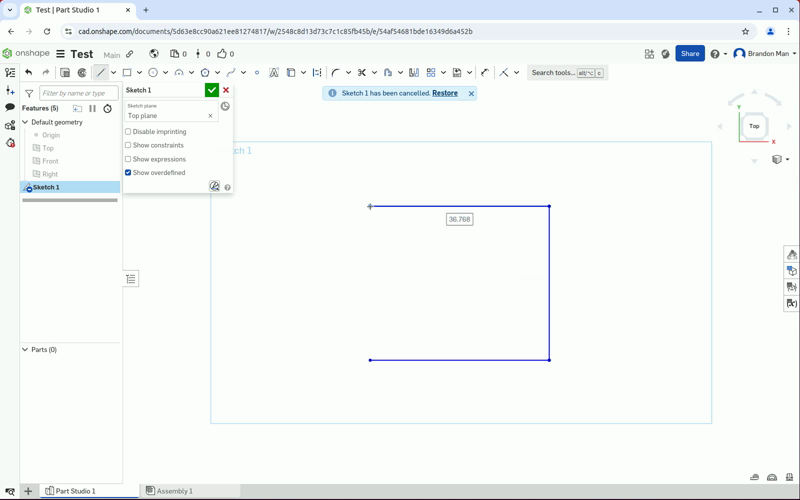
key_down(shift)
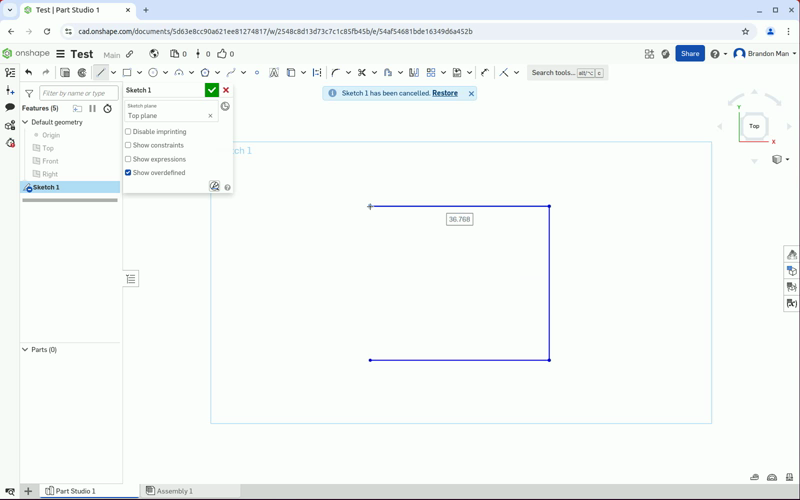
mouse_move(370, 360)
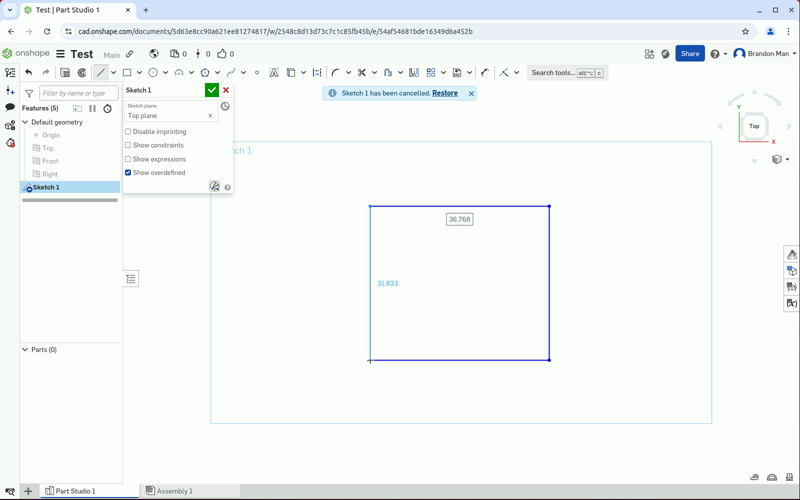
key_up(shift)
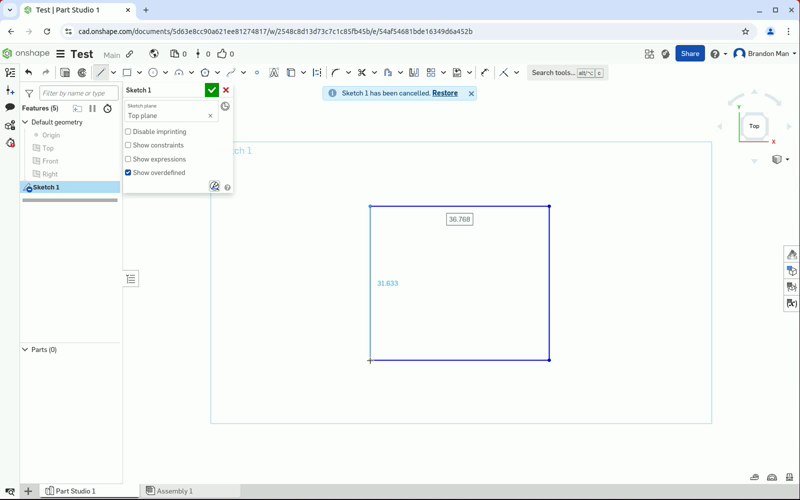
click(370, 360)
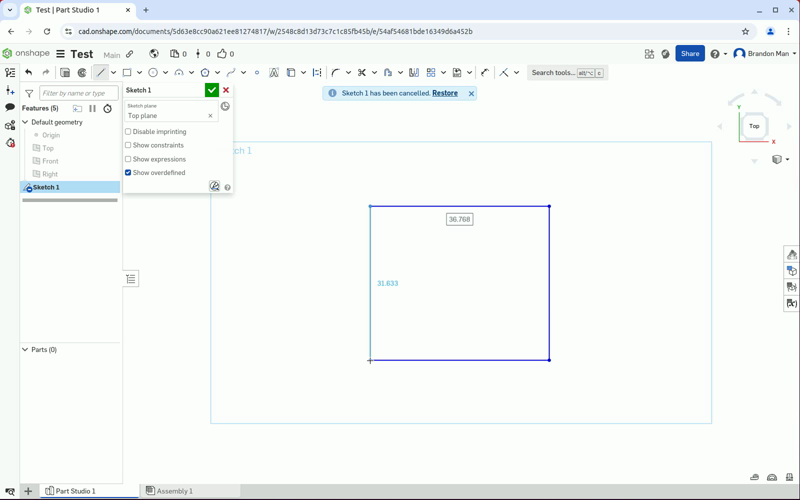
key(esc)
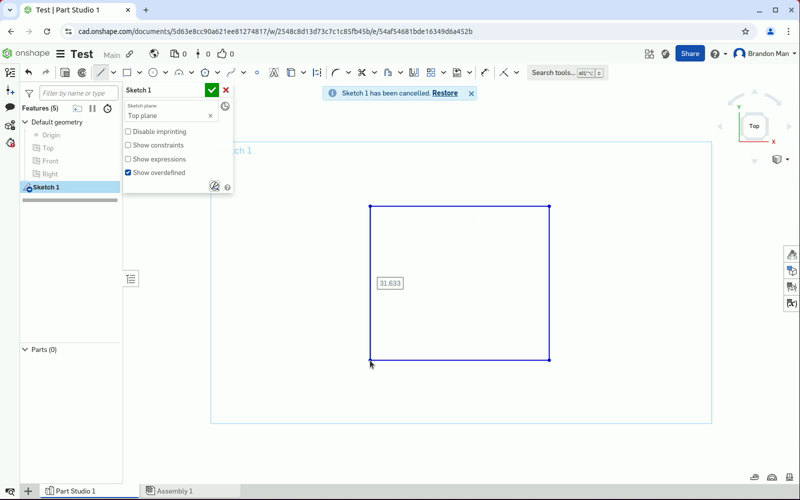
mouse_move(423, 232)
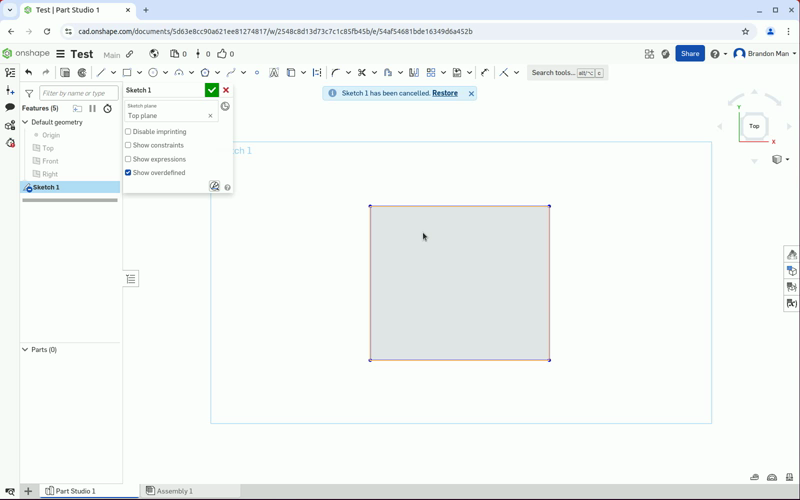
click(423, 232)
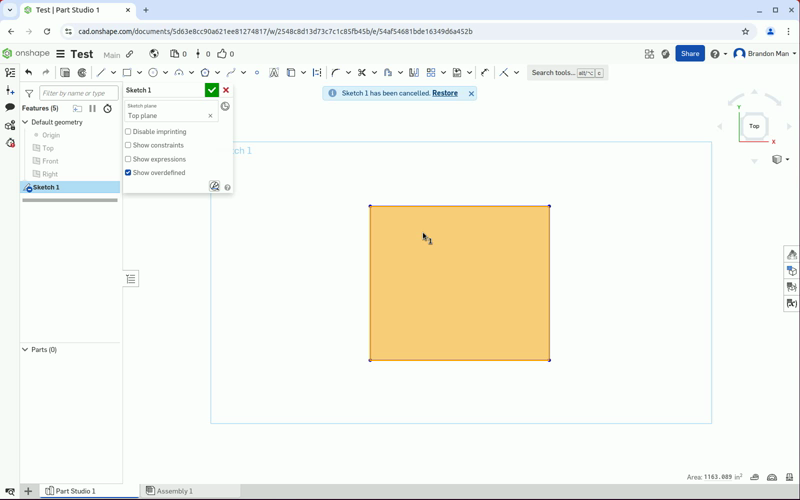
mouse_move(73, 352)
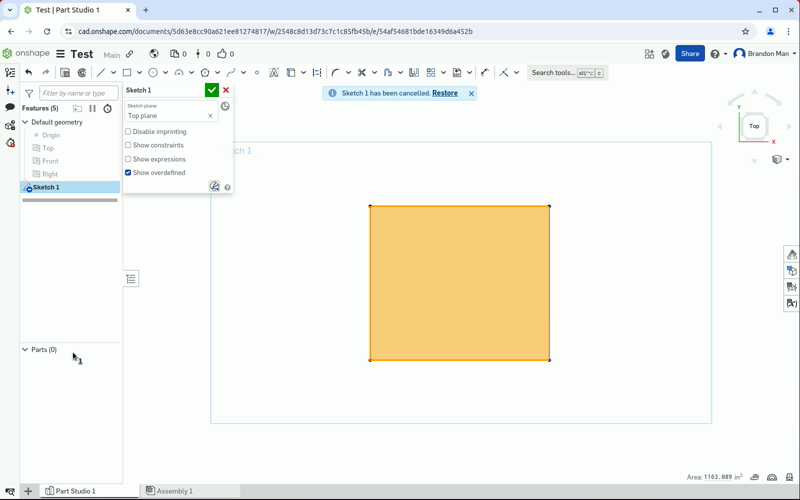
key(shift+y)
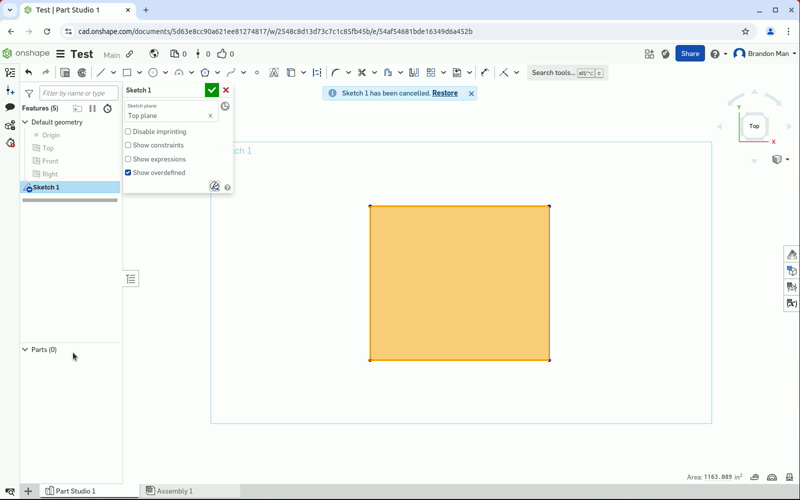
key(shift+e)
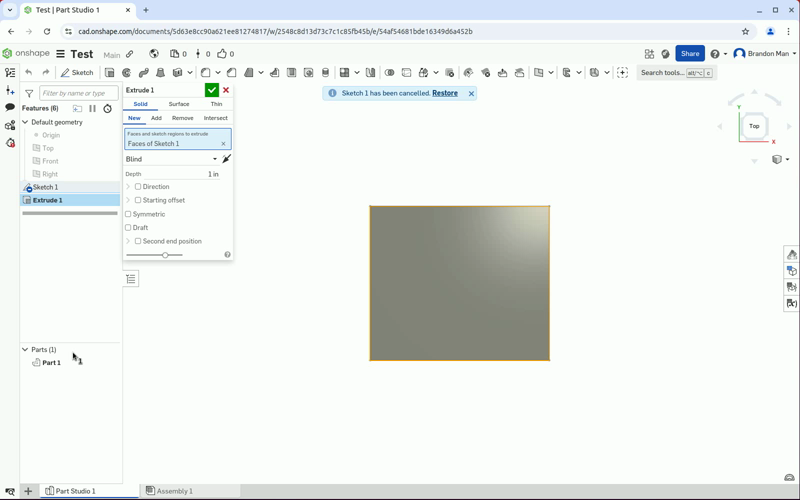
mouse_move(143, 106)
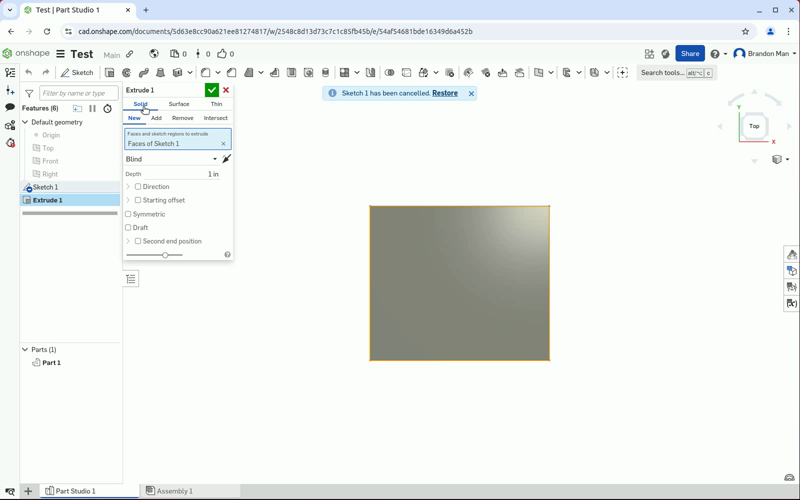
click(143, 106)
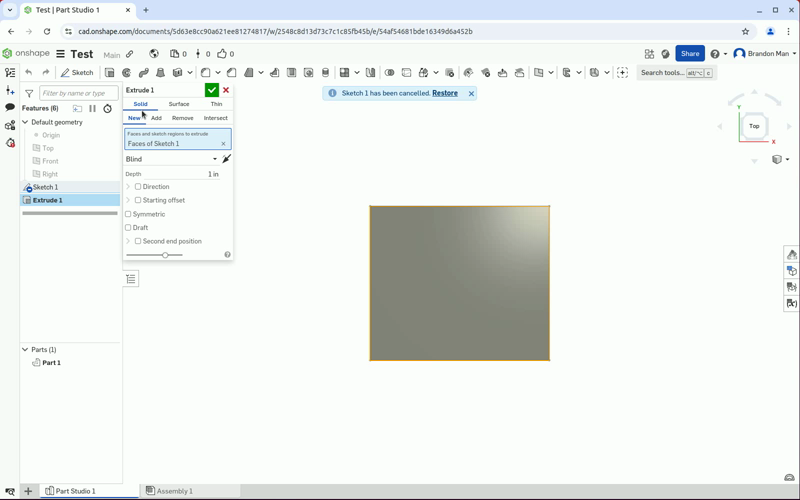
mouse_move(137, 120)
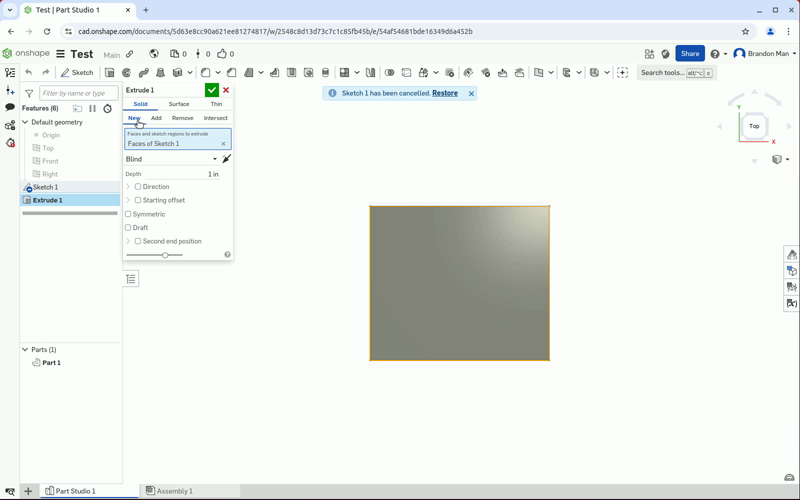
click(137, 120)
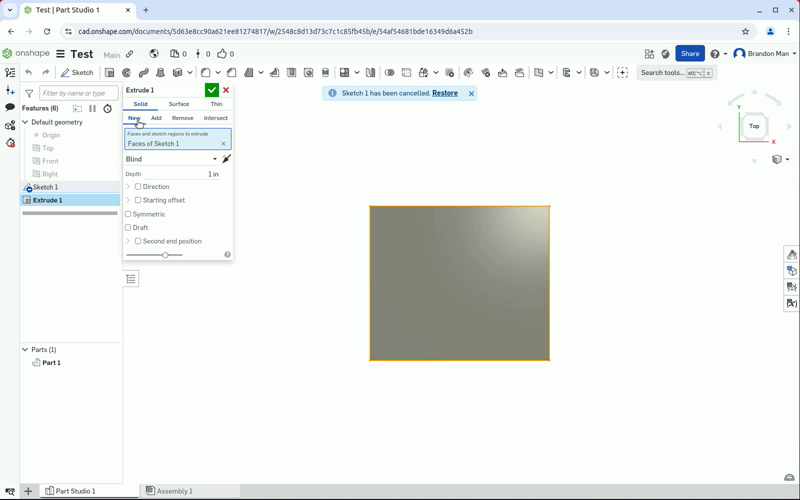
key(tab, 4)
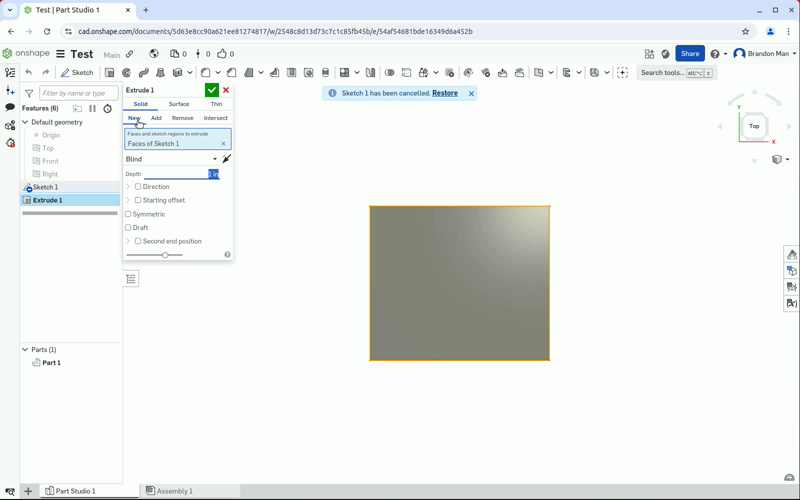
text(23.108)
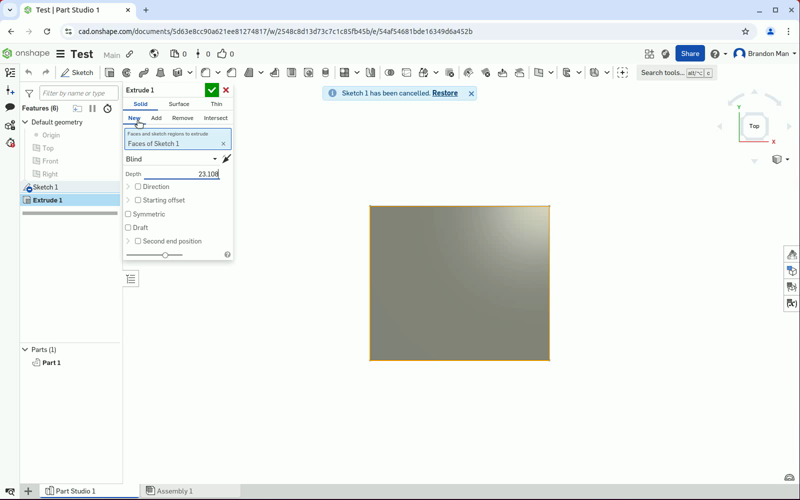
key(enter)
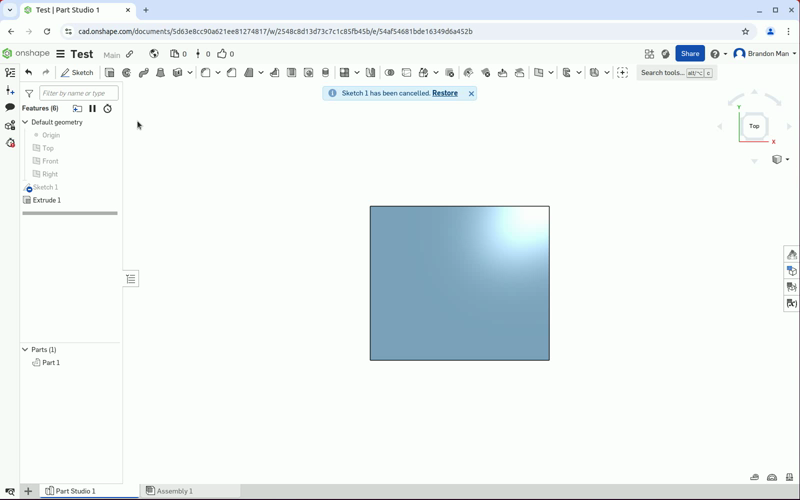
key(shift+h)
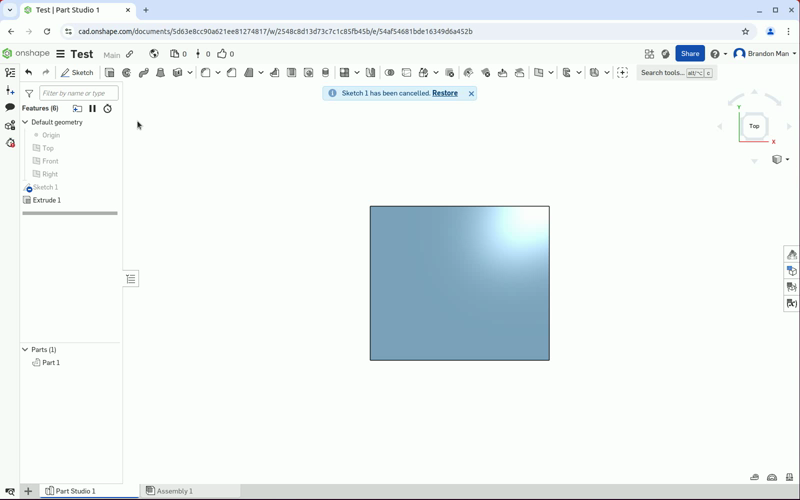
key(shift+h)
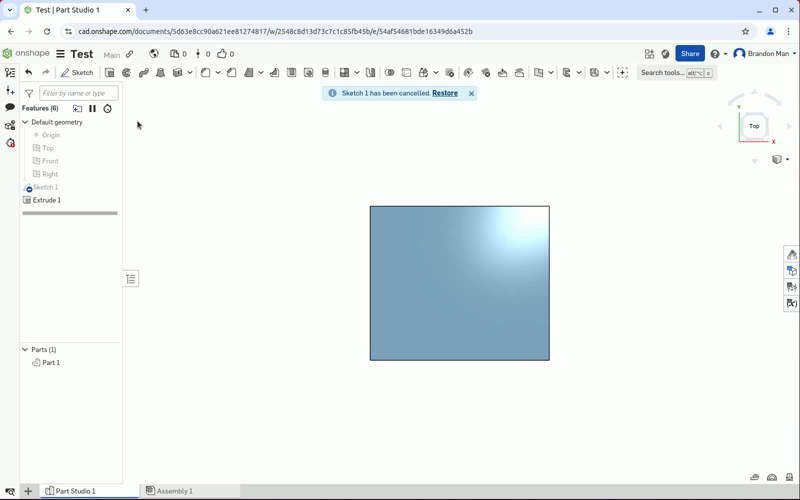
mouse_move(73, 189)
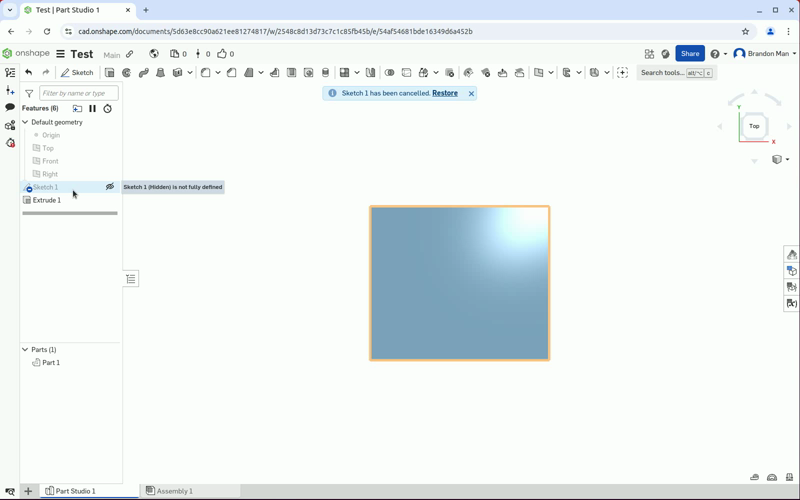
click(73, 189)
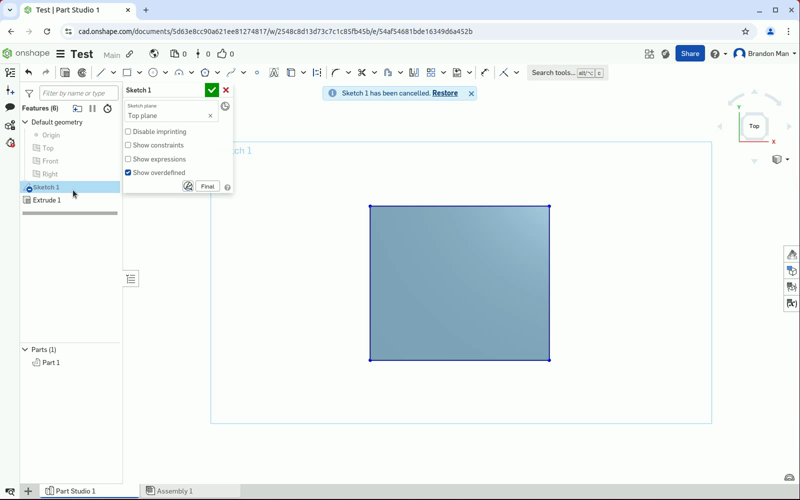
mouse_move(229, 92)
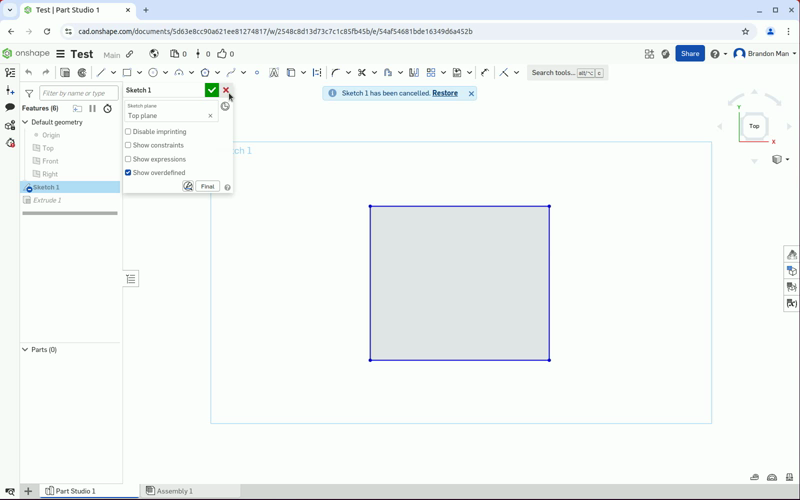
click(229, 92)
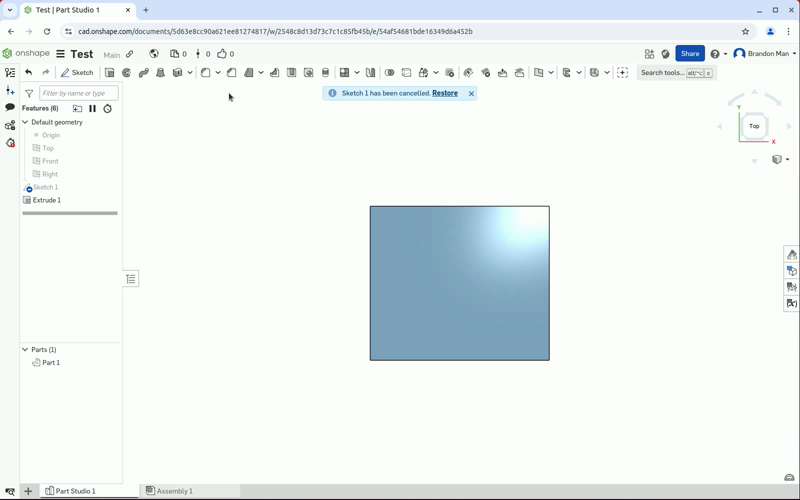
mouse_move(541, 75)
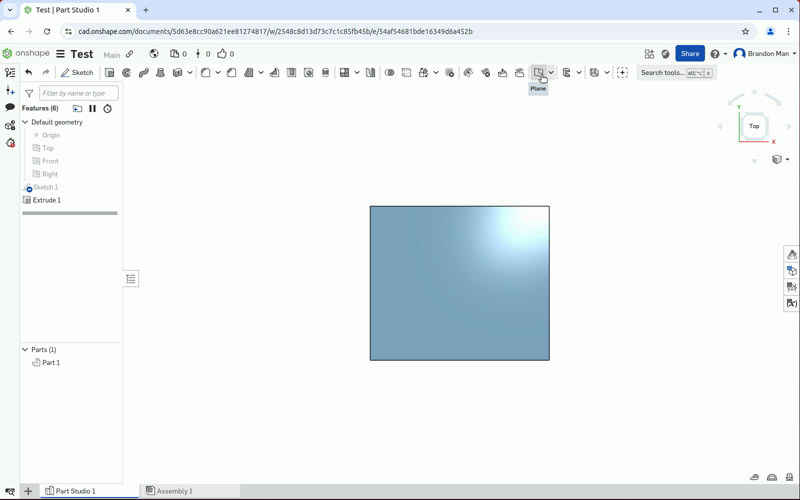
click(541, 75)
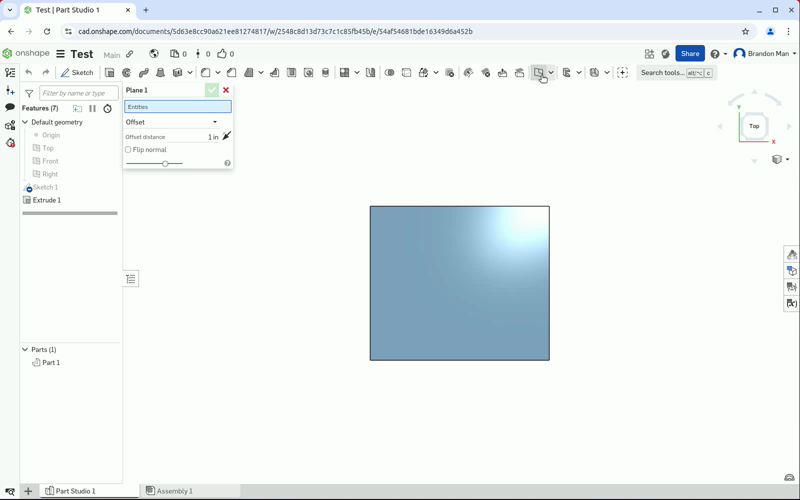
mouse_move(73, 150)
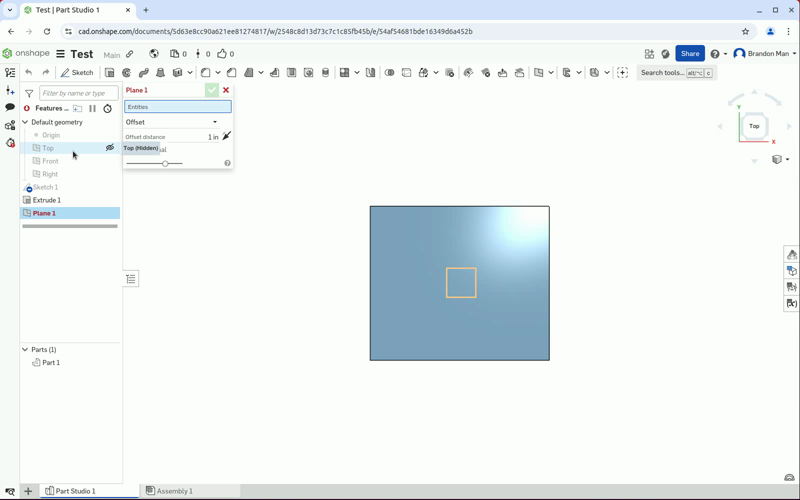
click(73, 150)
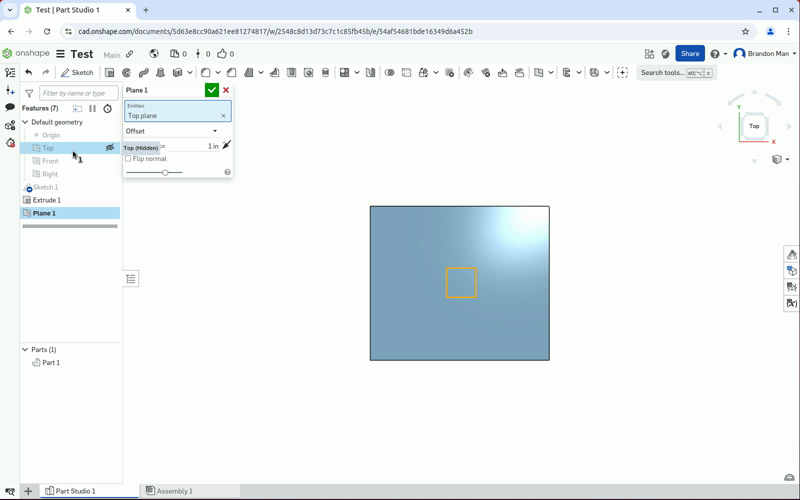
key(tab, 2)
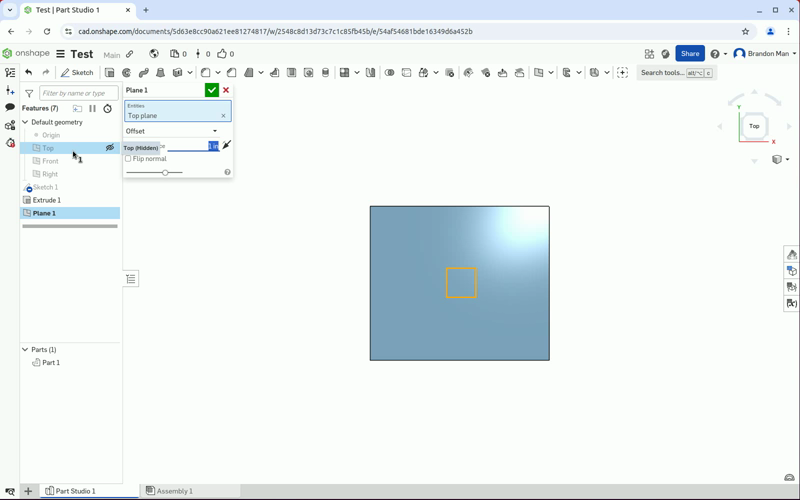
text(23.108)
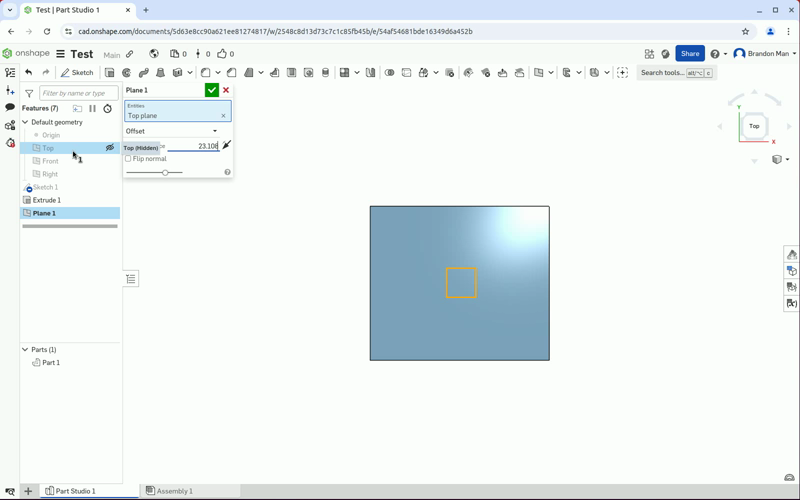
key(enter, 2)
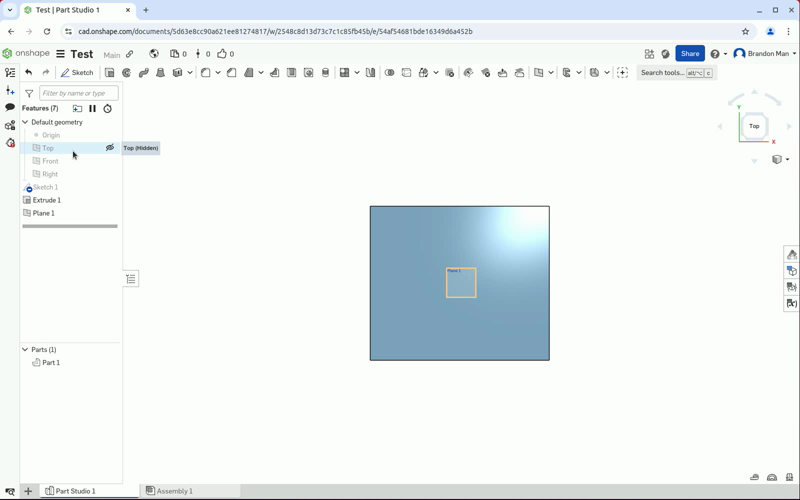
key(shift+s)
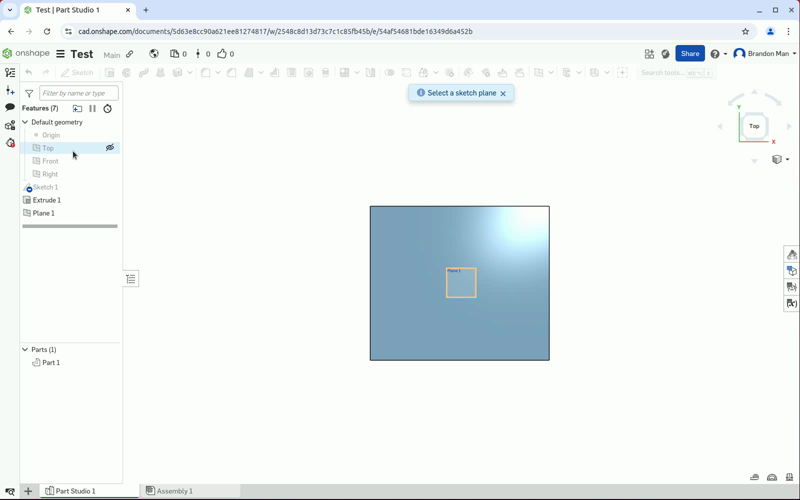
mouse_move(73, 215)
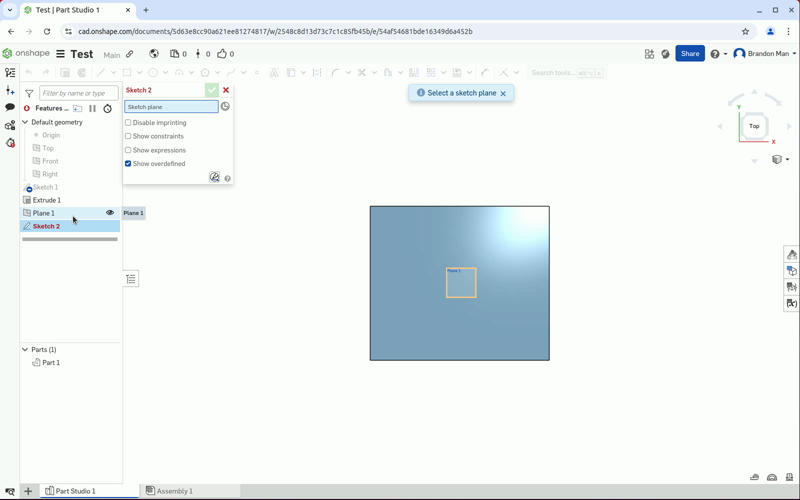
click(73, 215)
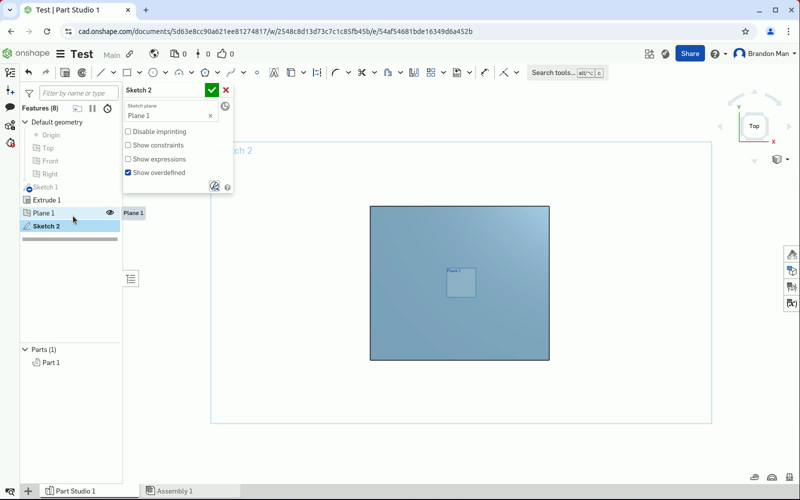
mouse_move(73, 352)
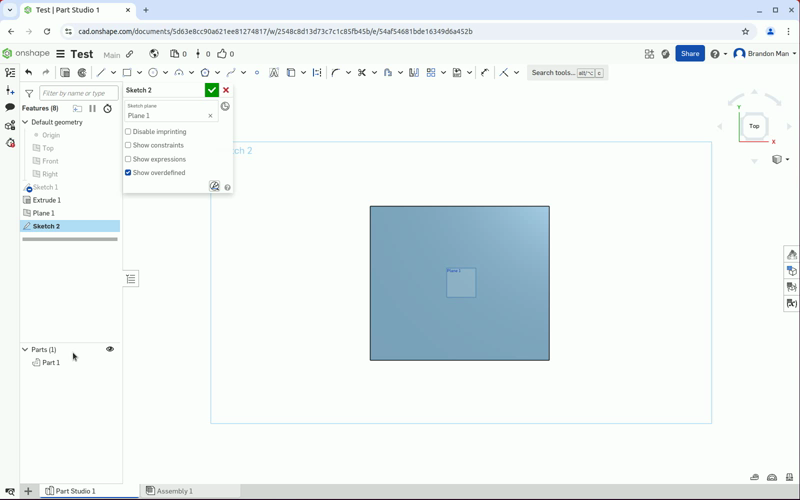
key(y)
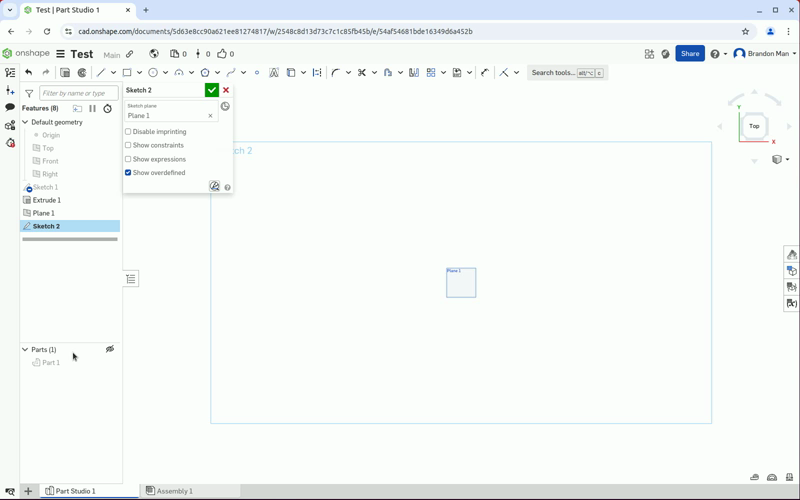
key(l)
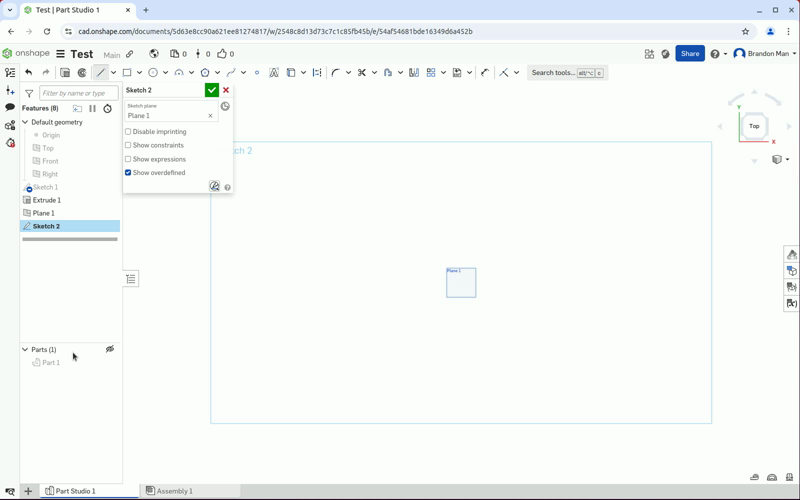
key_down(shift)
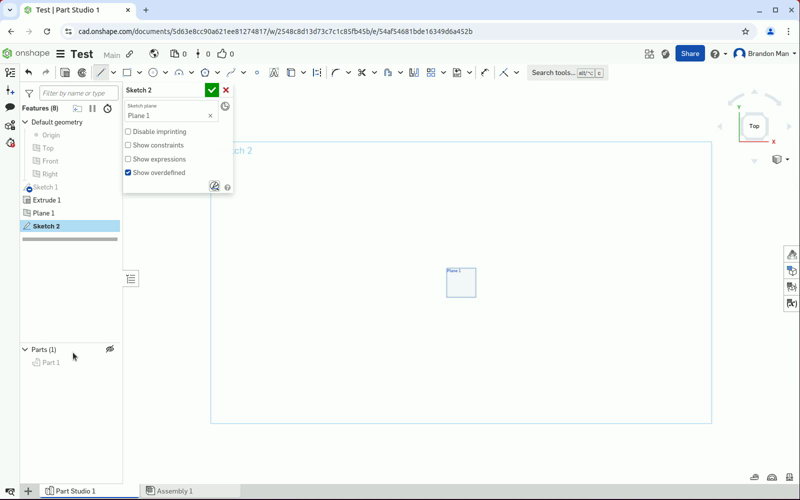
mouse_move(375, 205)
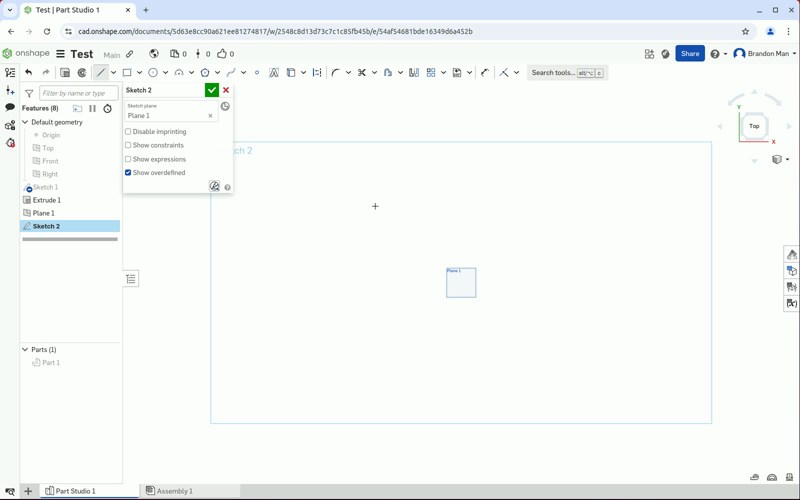
click(375, 205)
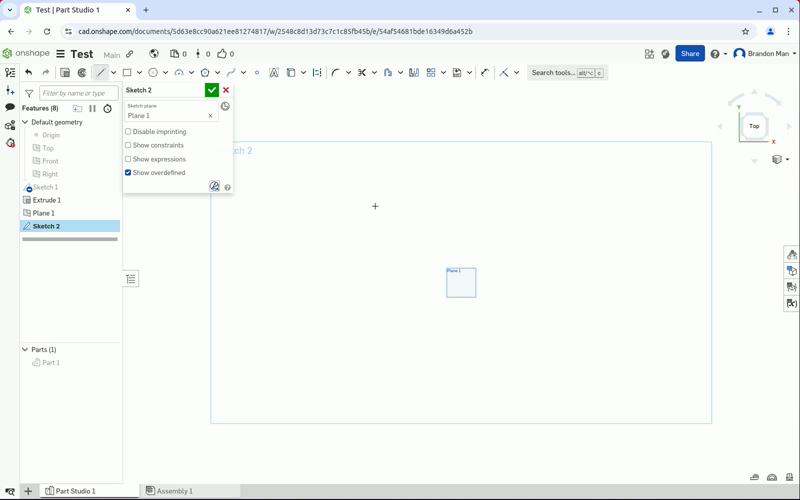
key_up(shift)
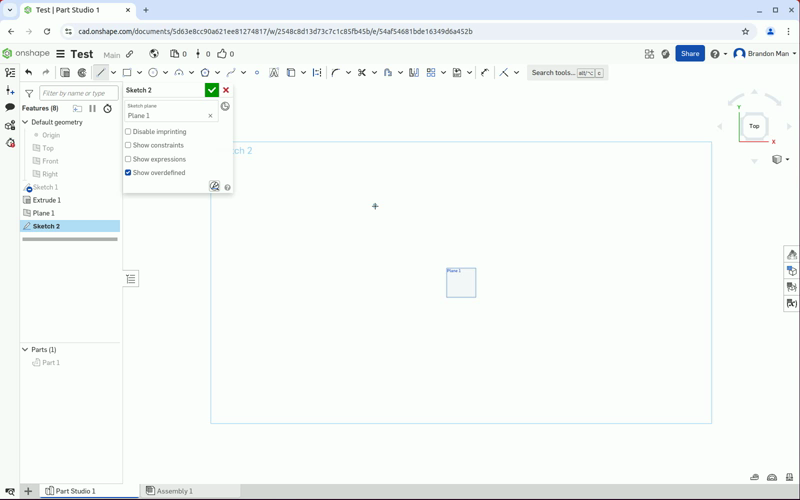
key_down(shift)
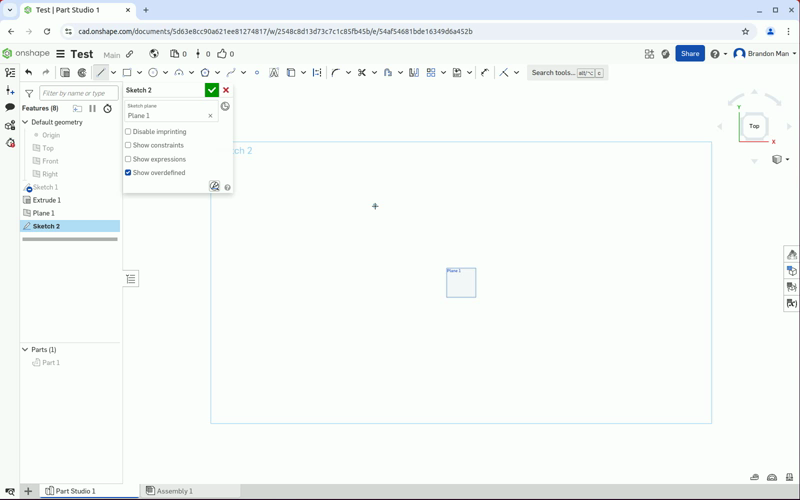
mouse_move(544, 205)
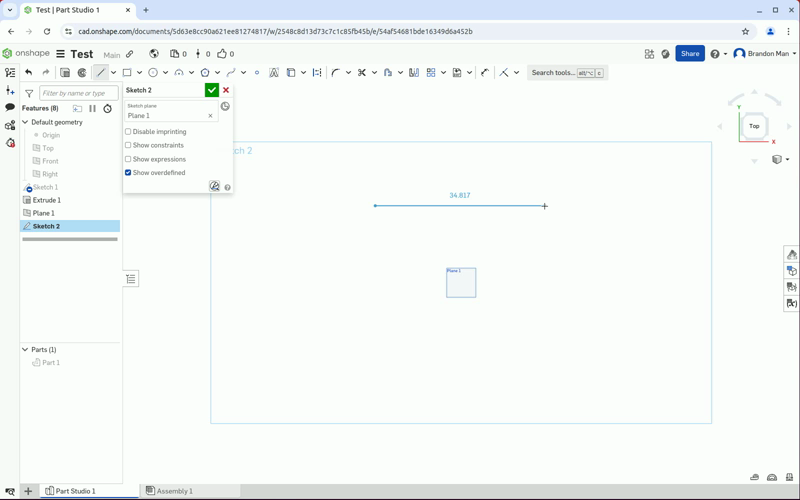
click(544, 205)
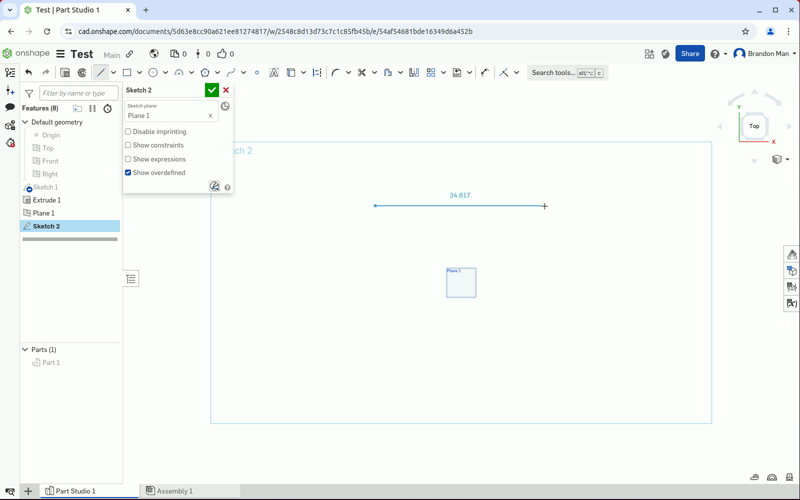
key_up(shift)
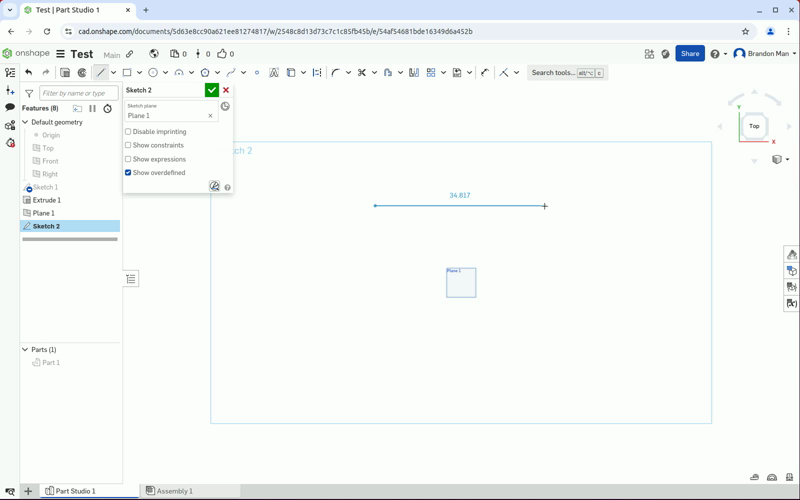
key_down(shift)
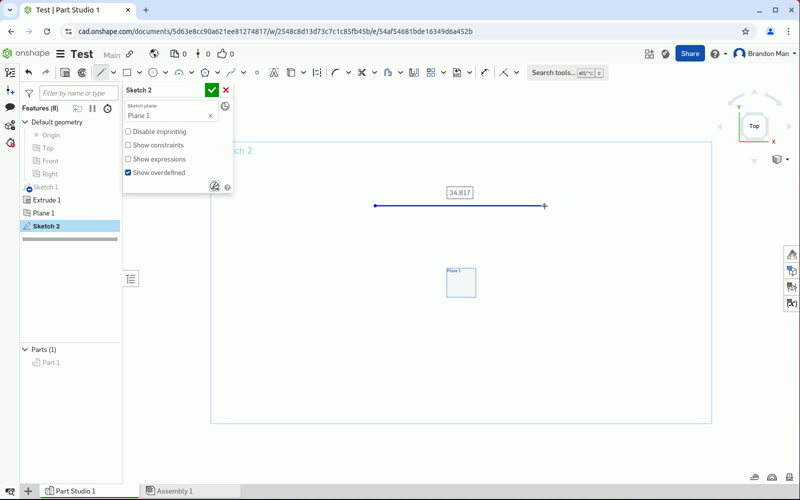
mouse_move(544, 130)
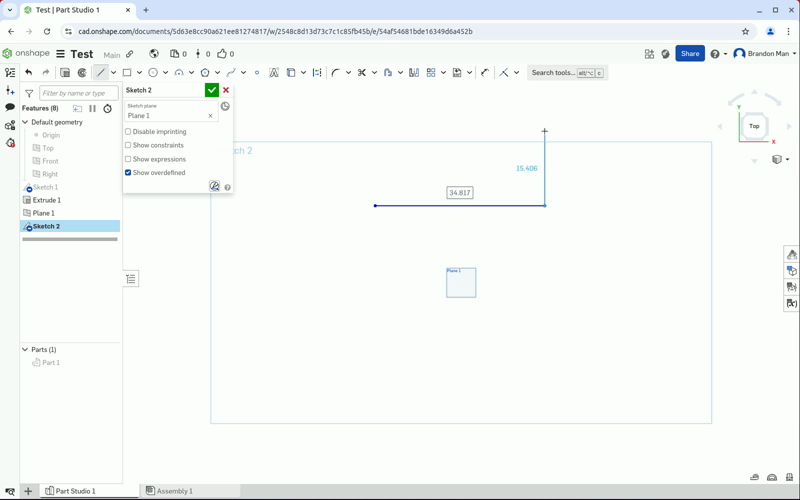
click(544, 130)
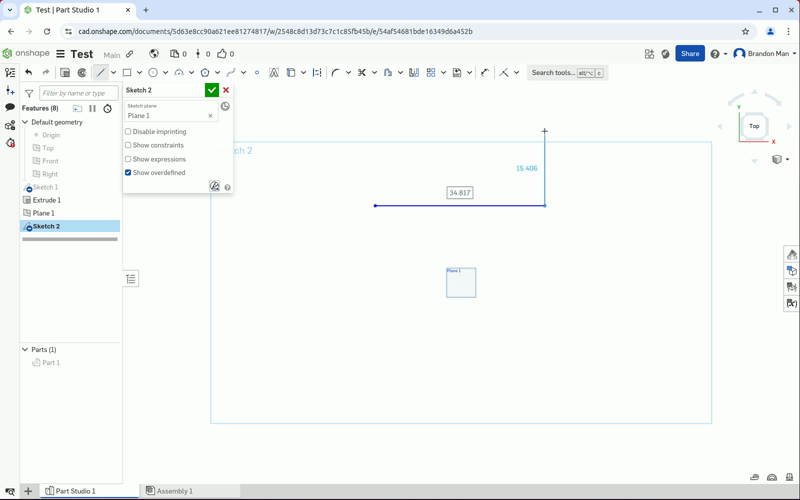
key_up(shift)
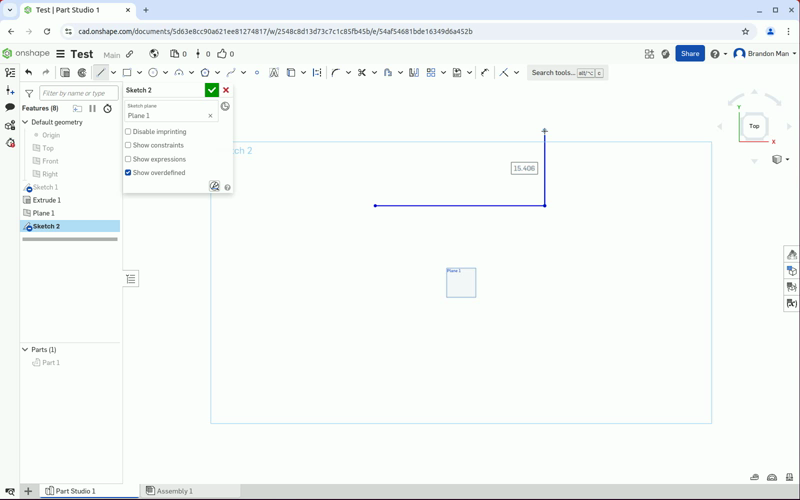
key_down(shift)
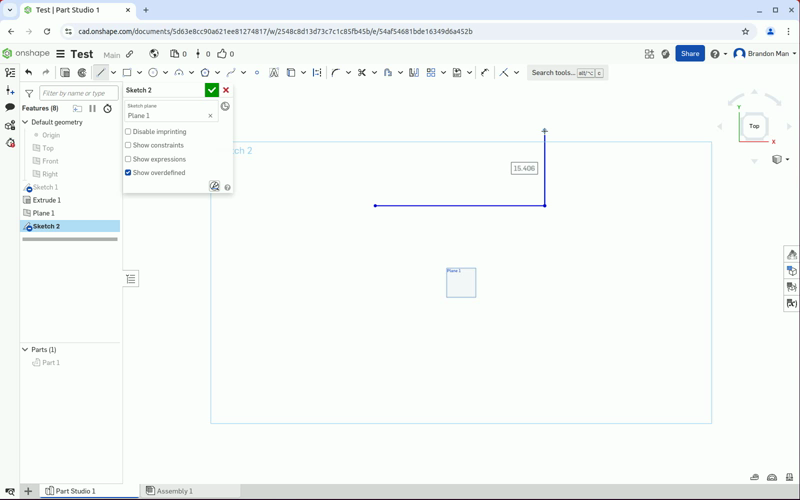
mouse_move(375, 130)
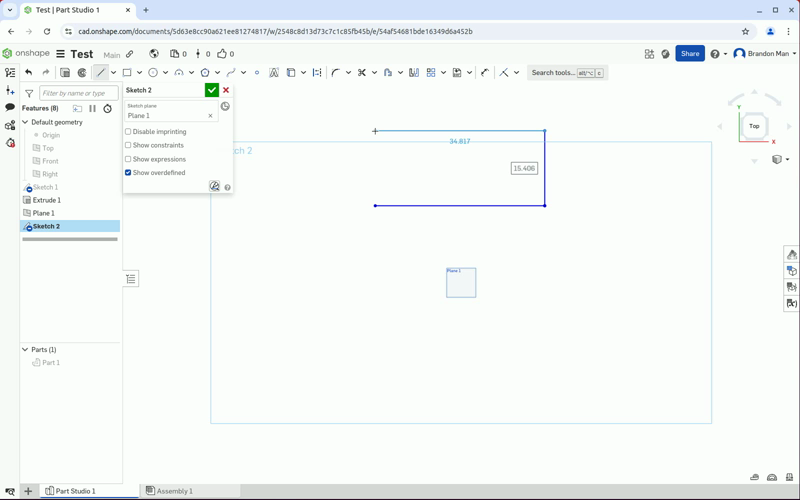
click(375, 130)
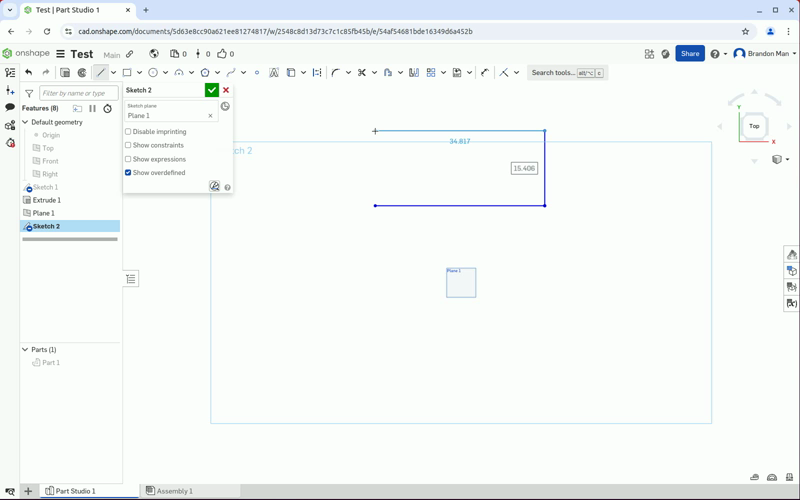
key_up(shift)
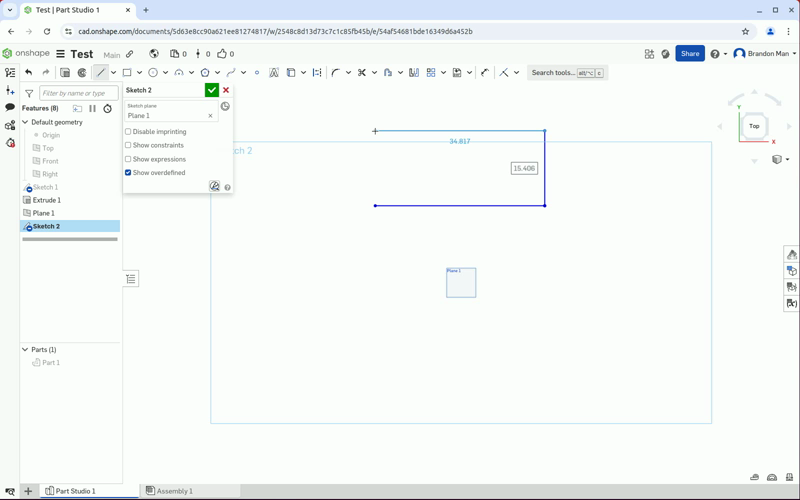
key_down(shift)
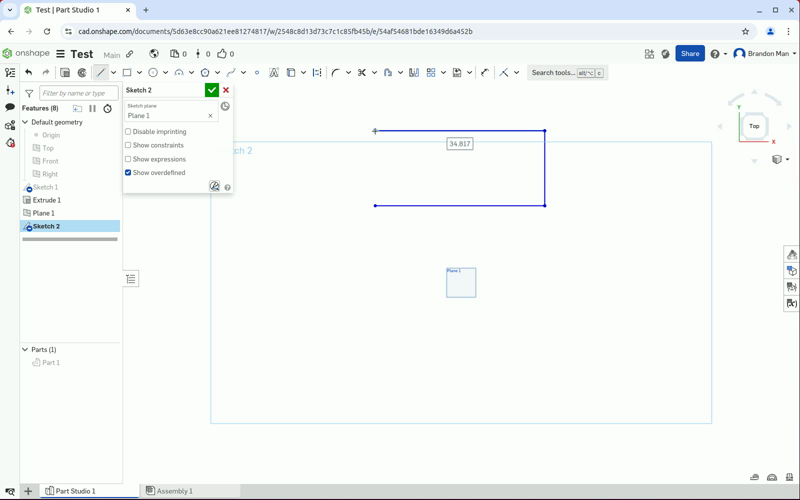
mouse_move(375, 205)
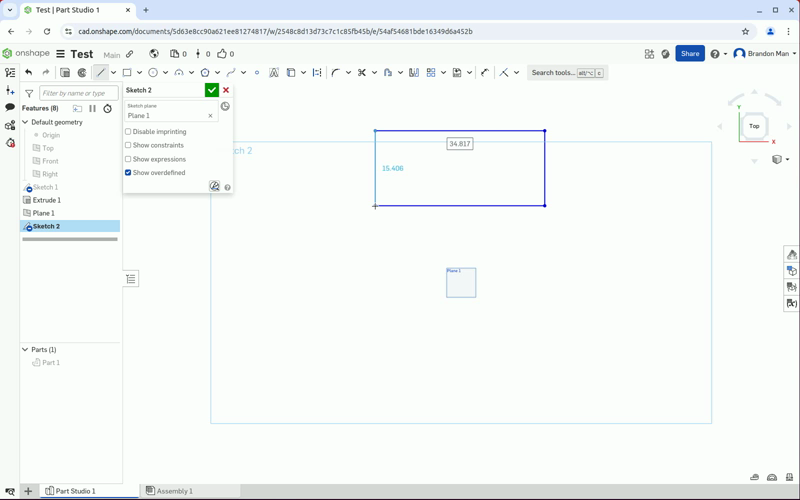
key_up(shift)
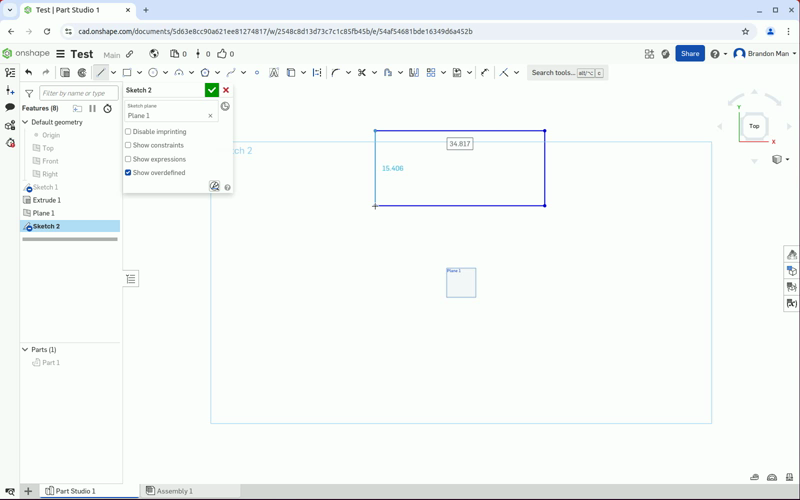
click(375, 205)
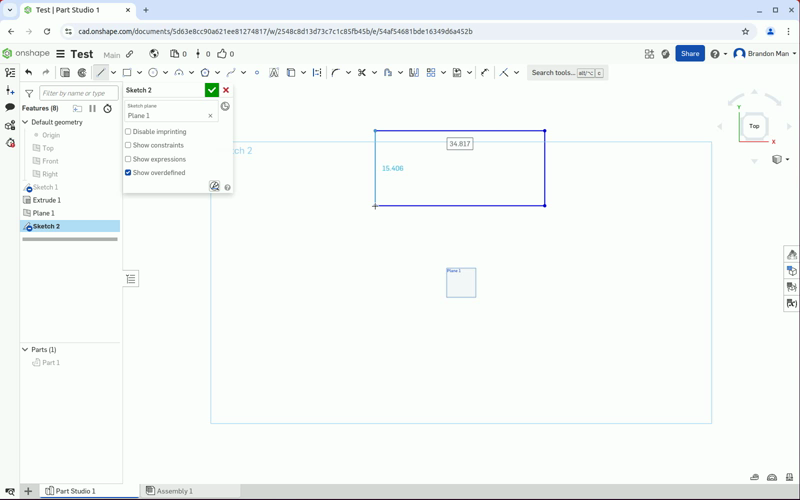
key(esc)
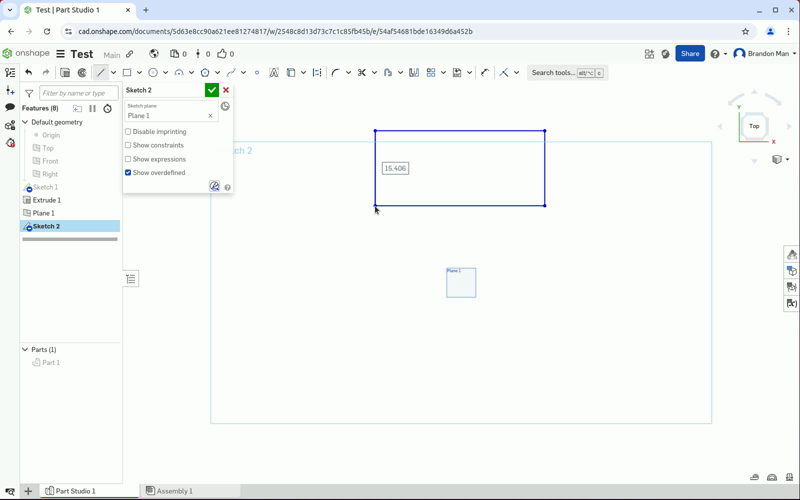
mouse_move(467, 154)
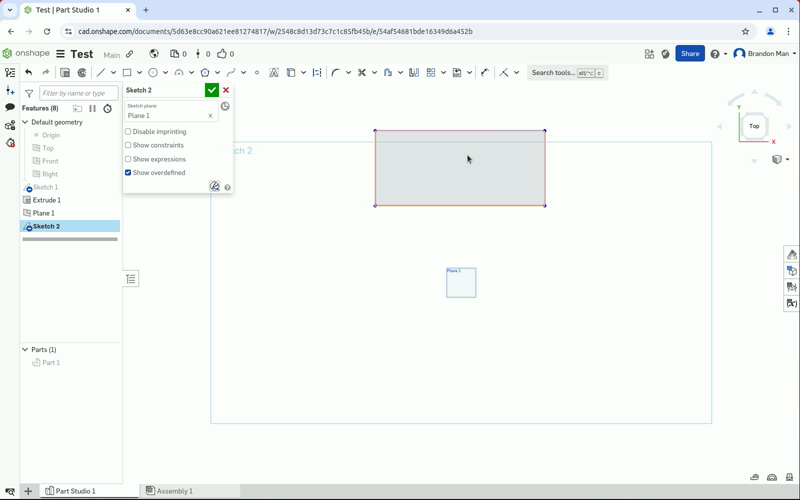
click(467, 154)
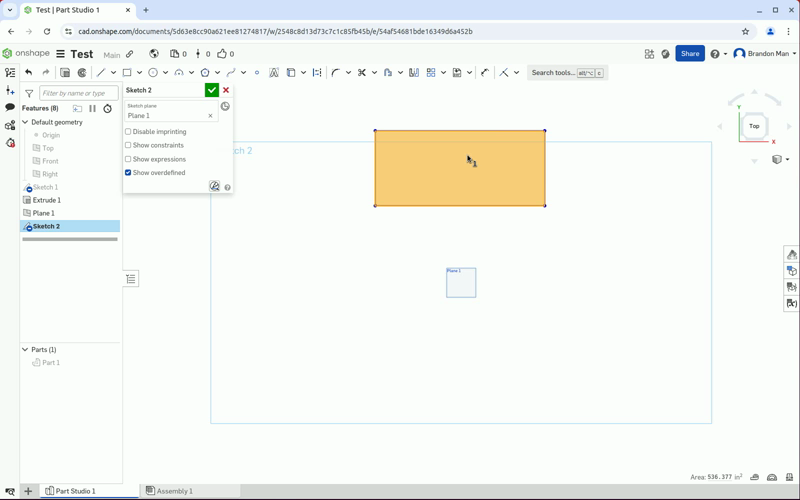
mouse_move(73, 352)
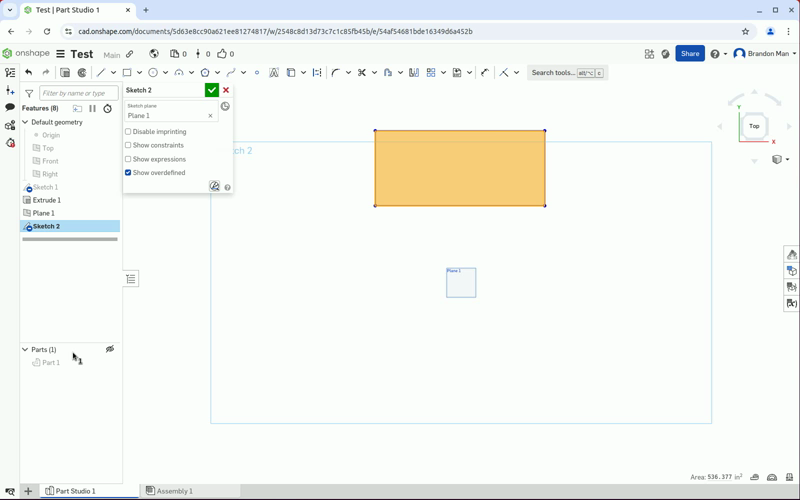
key(shift+y)
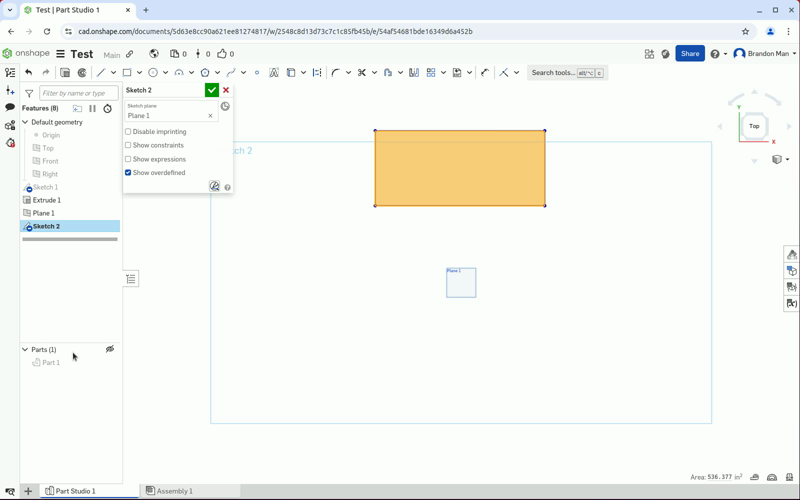
key(shift+e)
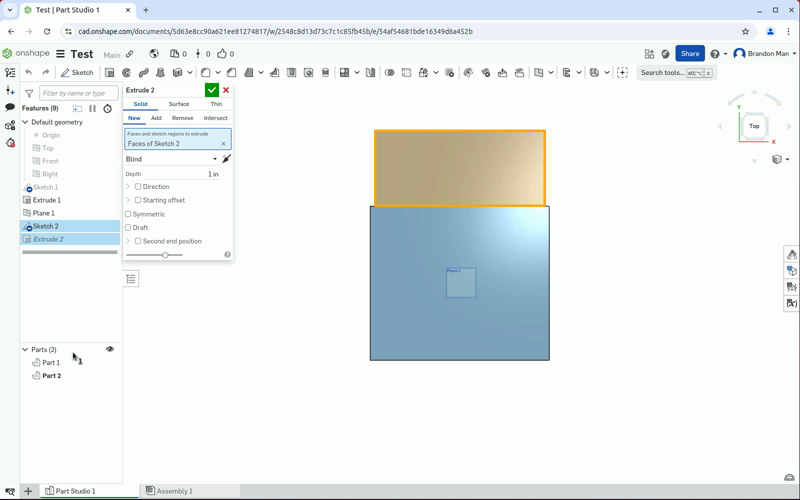
mouse_move(143, 106)
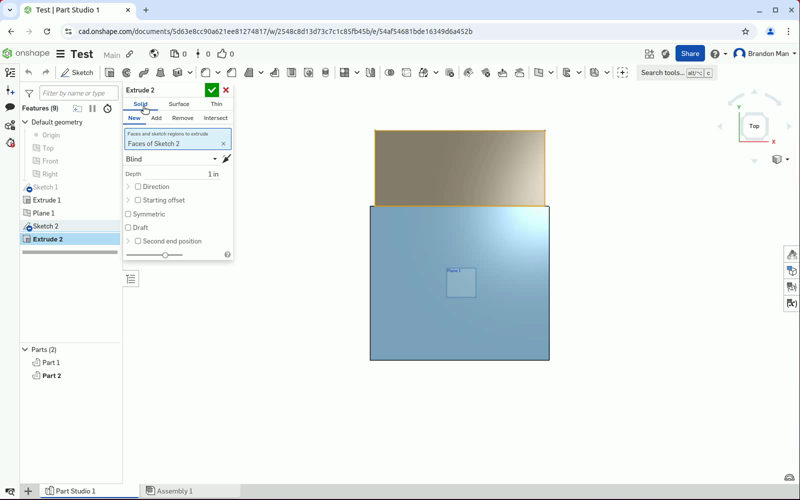
click(143, 106)
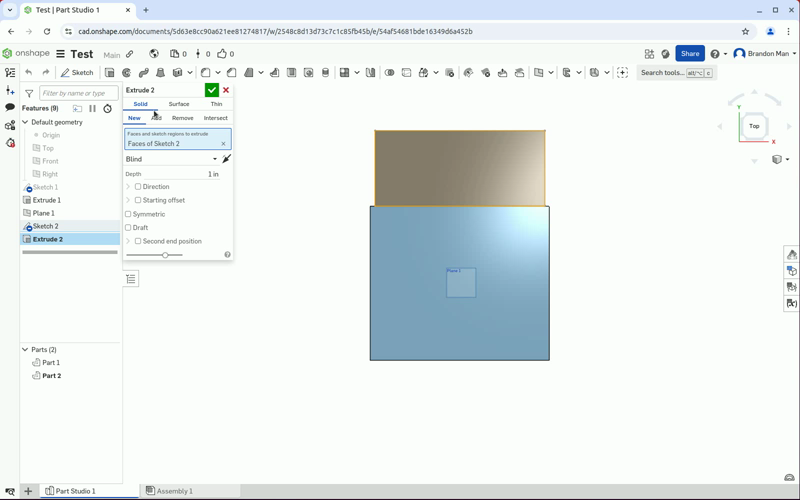
mouse_move(186, 120)
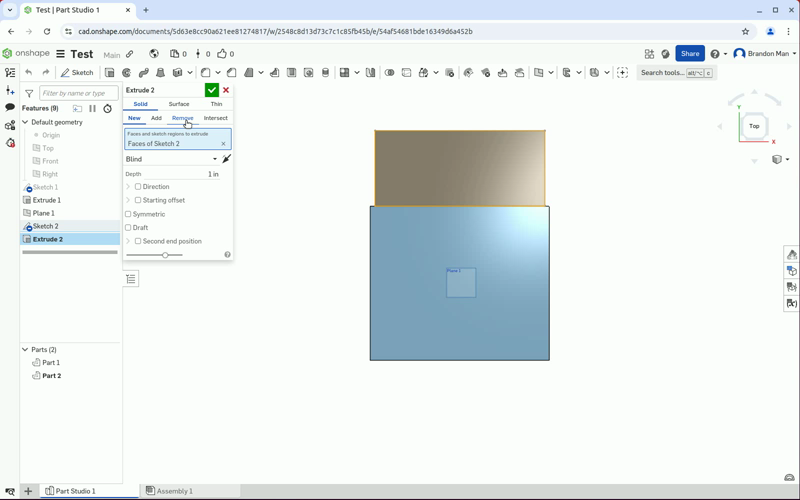
click(186, 120)
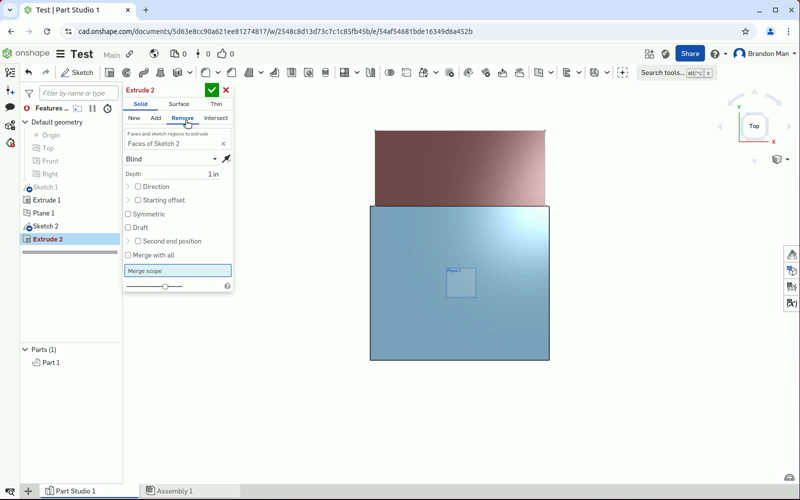
key(tab, 4)
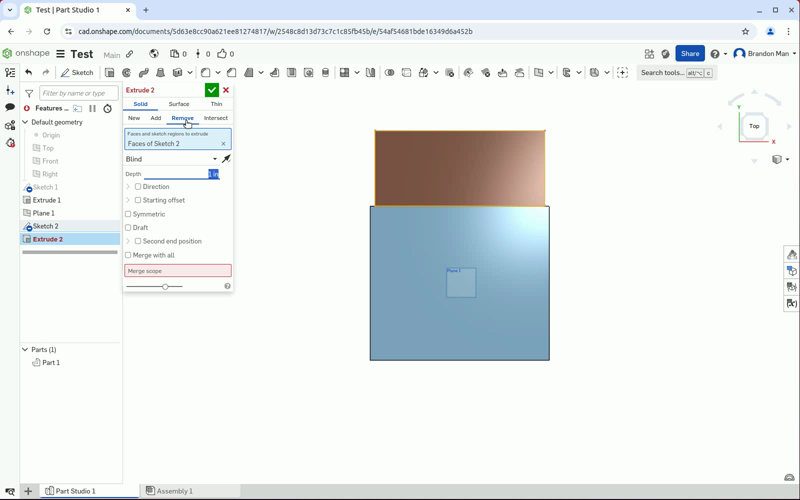
text(30.811)
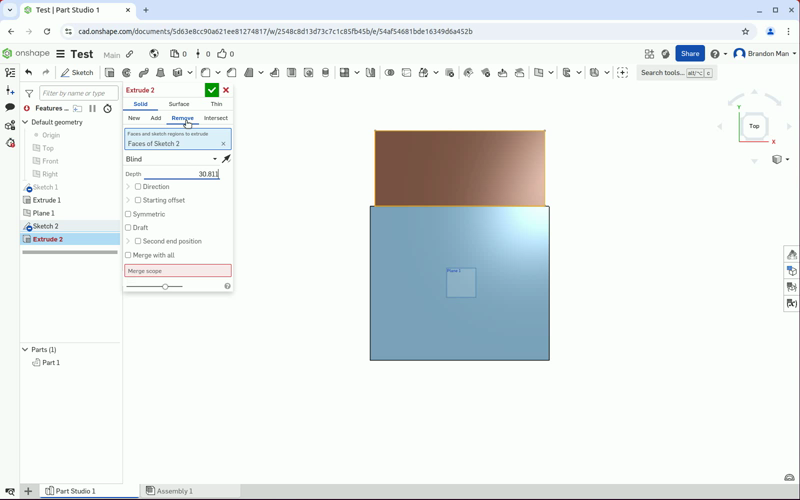
key(tab, 6)
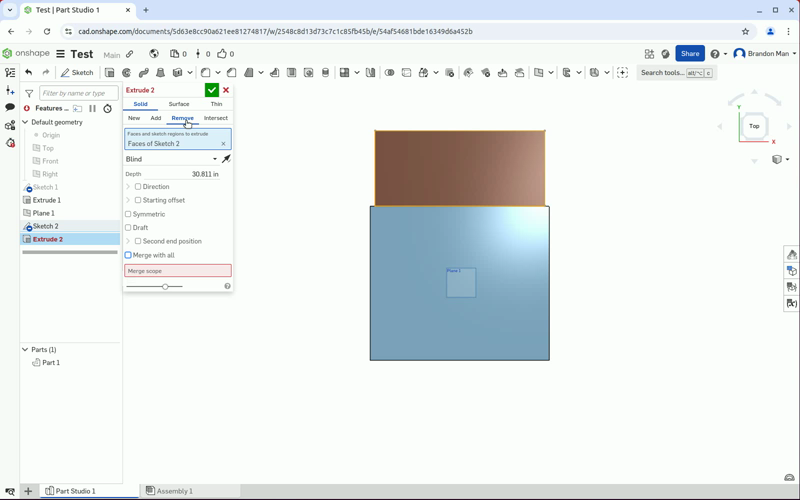
key(space)
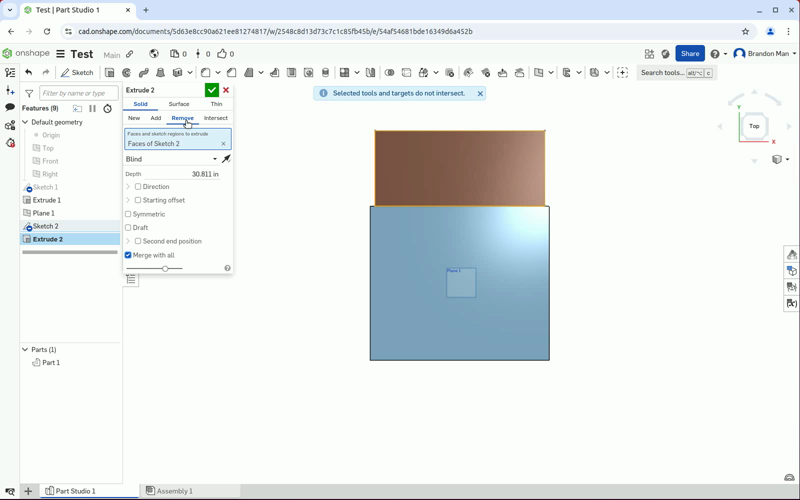
key(enter)
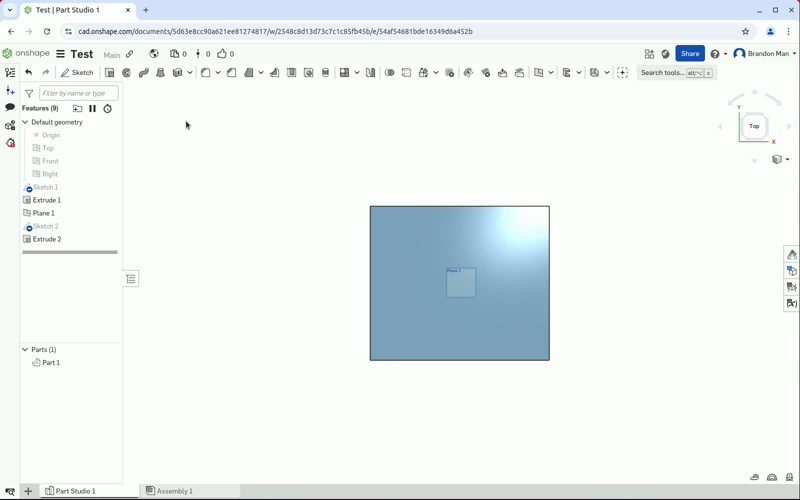
key(shift+h)
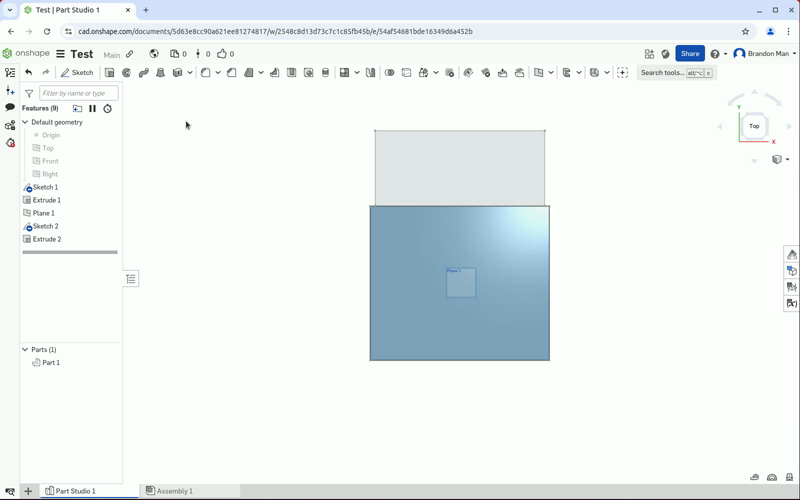
key(shift+h)
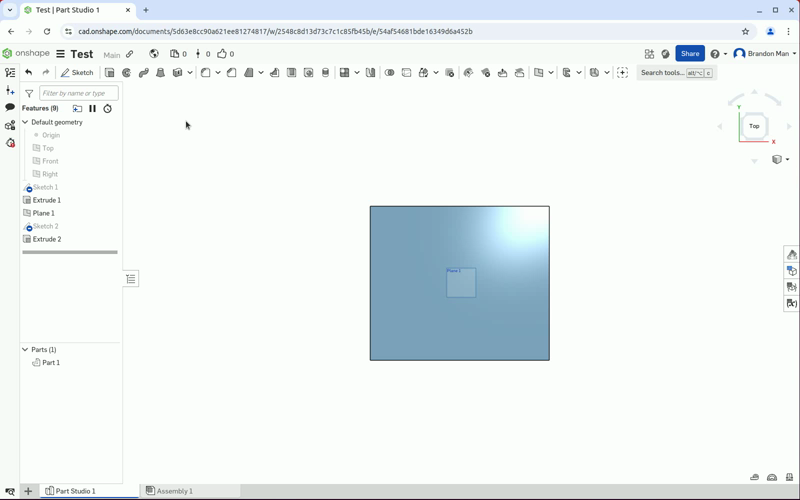
mouse_move(73, 189)
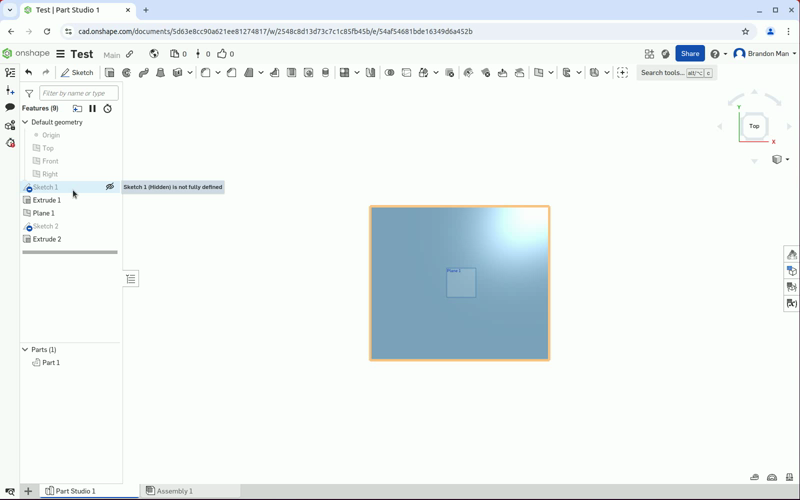
click(73, 189)
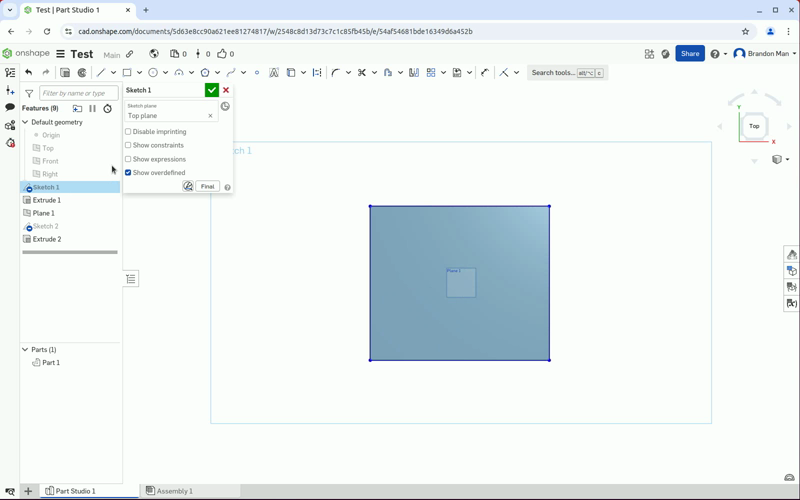
mouse_move(229, 92)
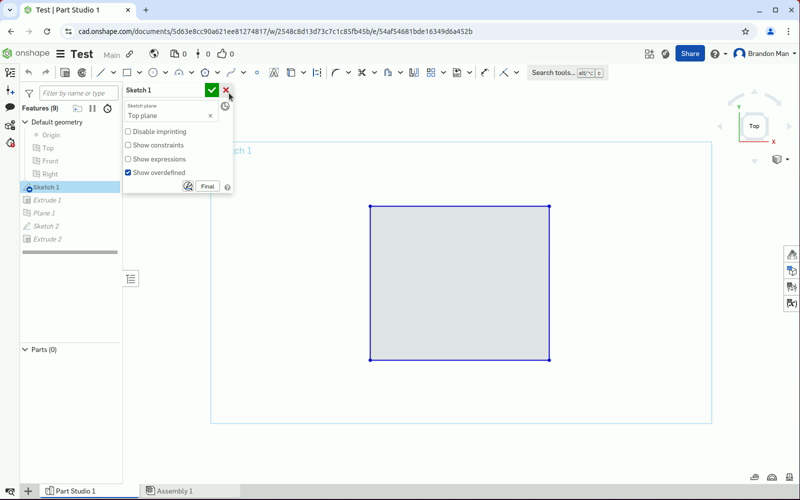
click(229, 92)
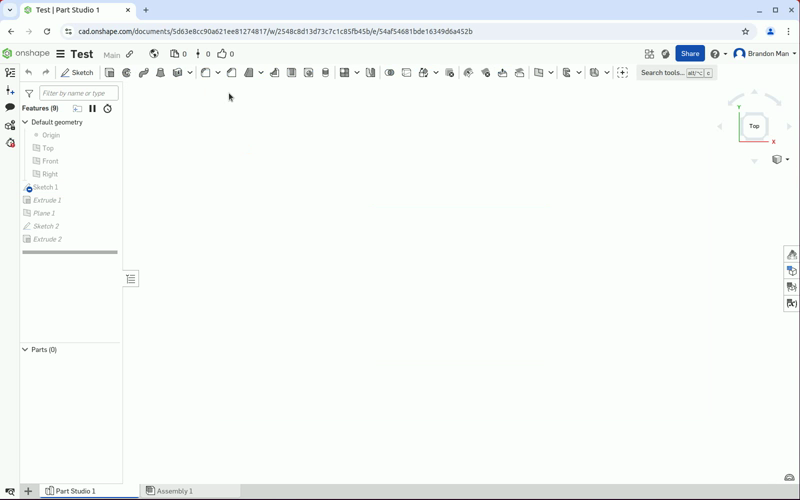
key(shift+s)
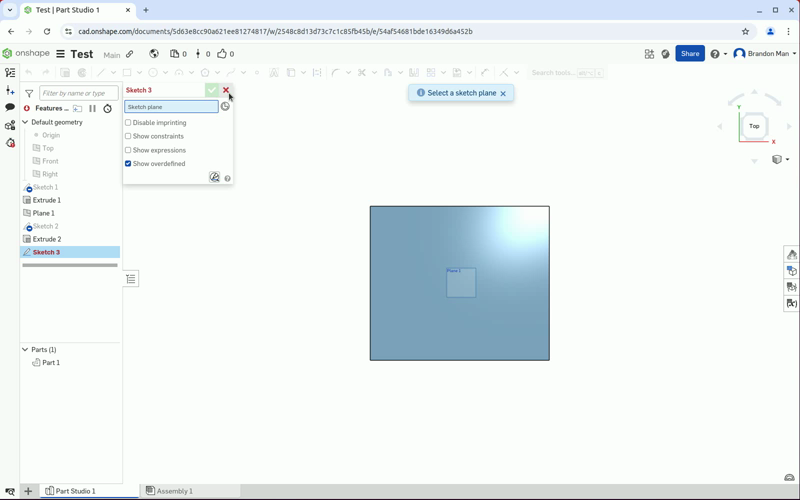
mouse_move(73, 215)
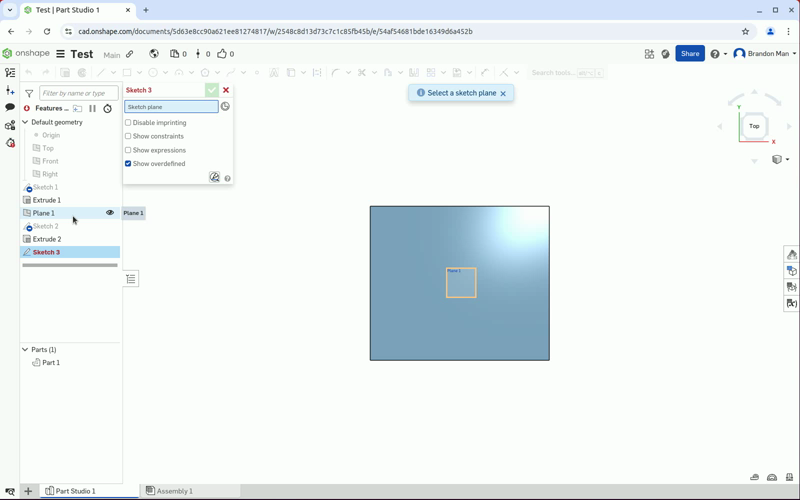
click(73, 215)
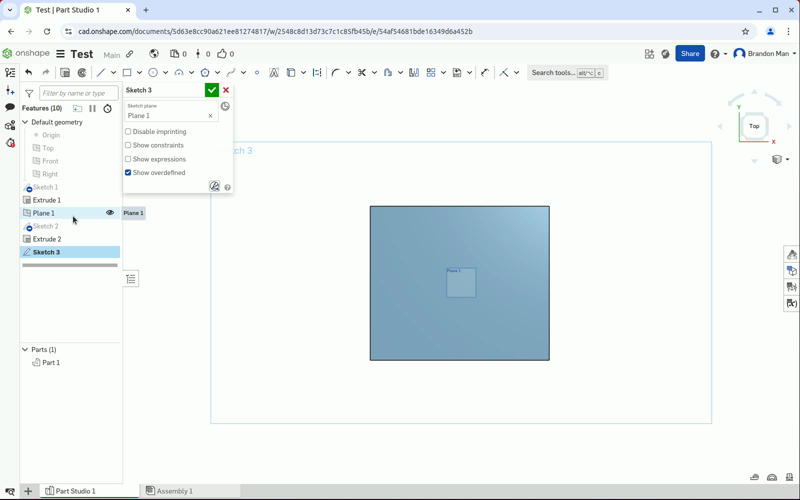
mouse_move(73, 352)
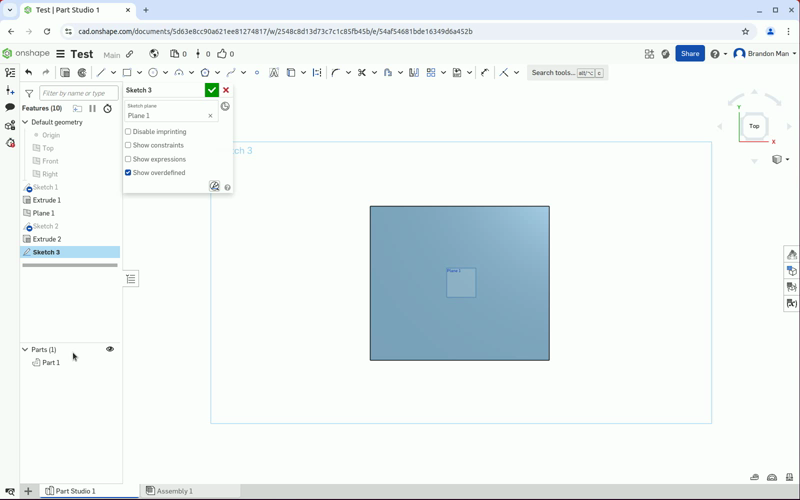
key(y)
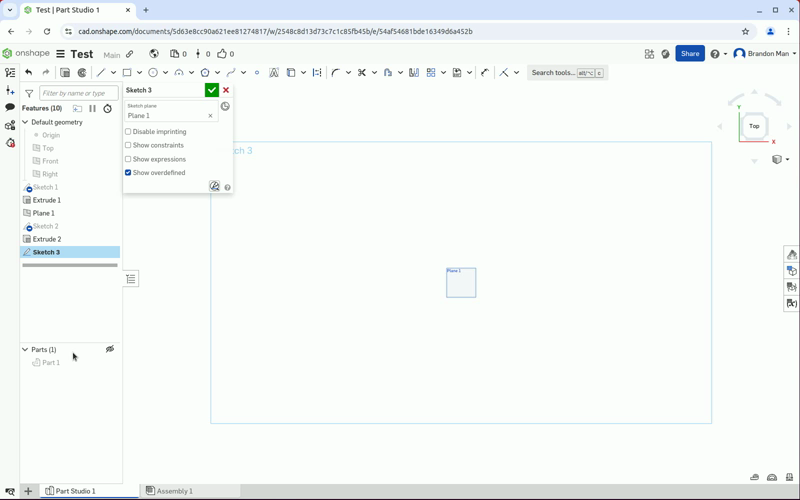
key(l)
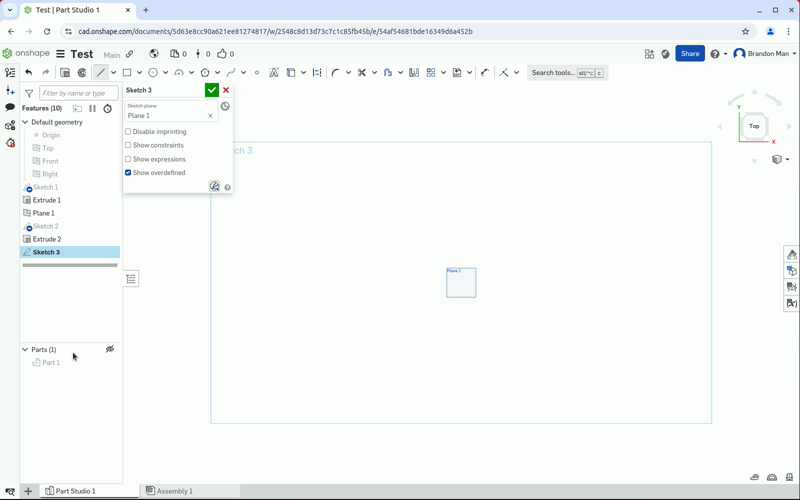
key_down(shift)
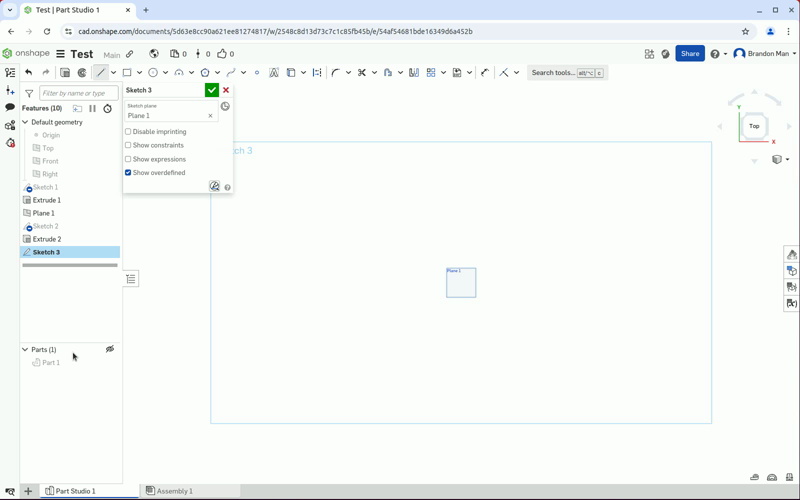
mouse_move(375, 414)
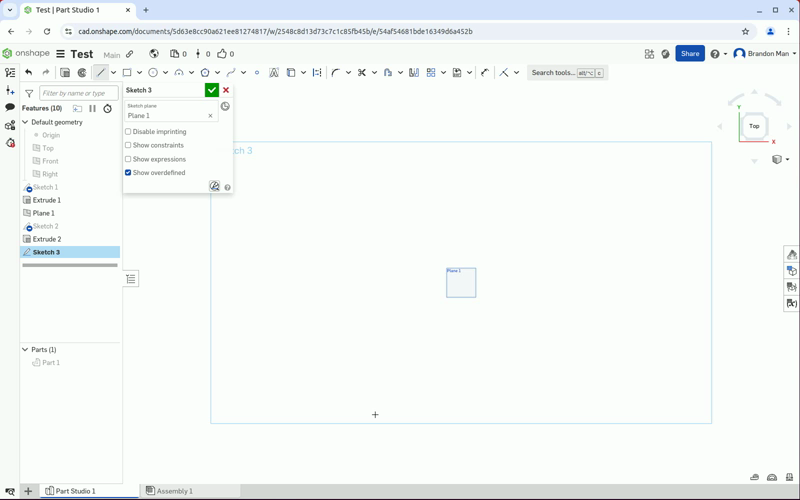
click(375, 414)
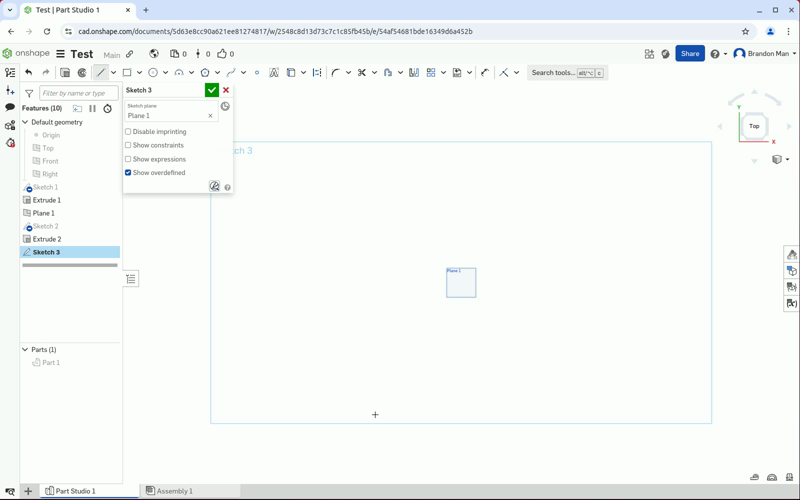
key_up(shift)
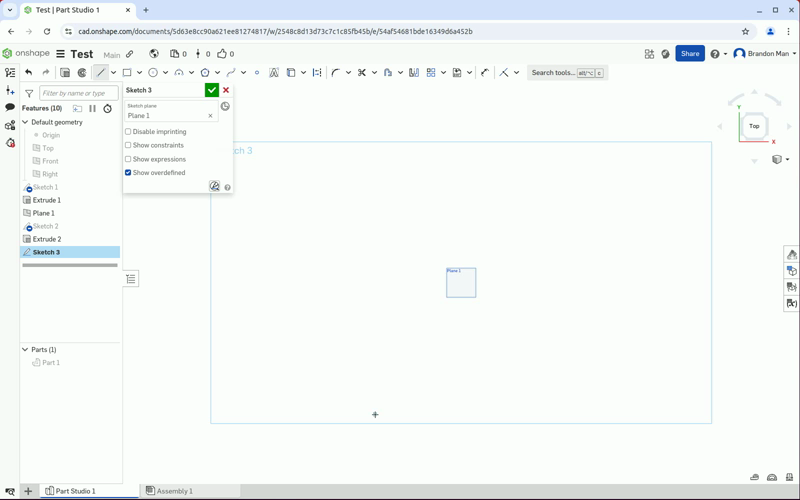
key_down(shift)
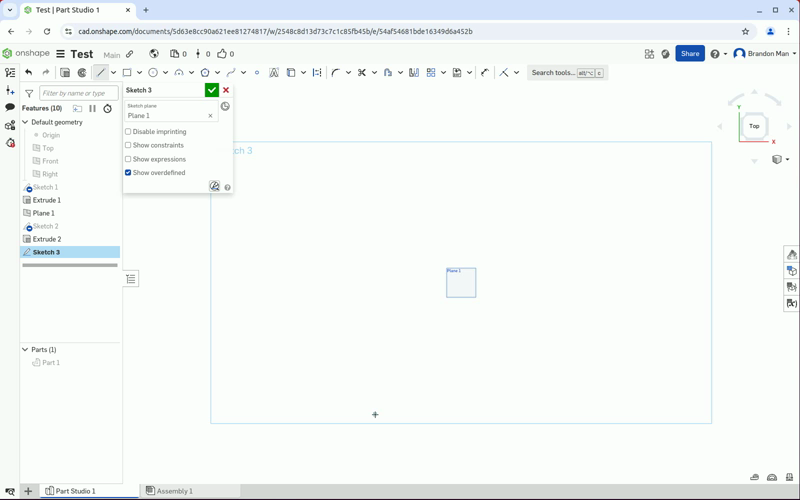
mouse_move(544, 414)
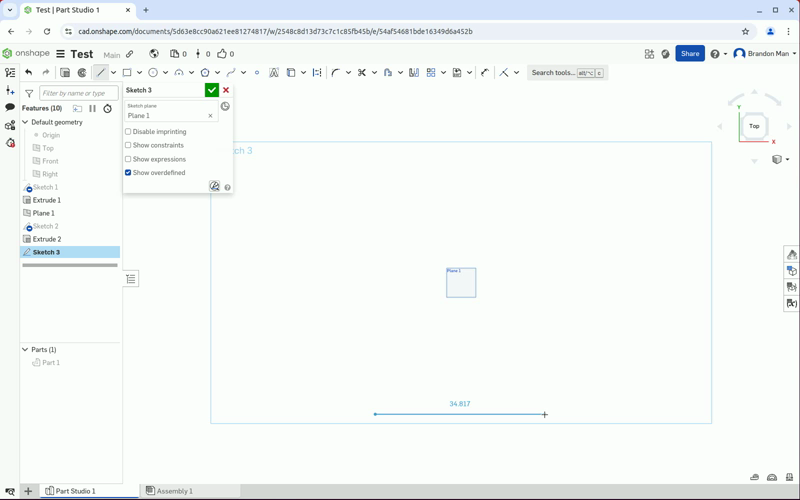
click(544, 414)
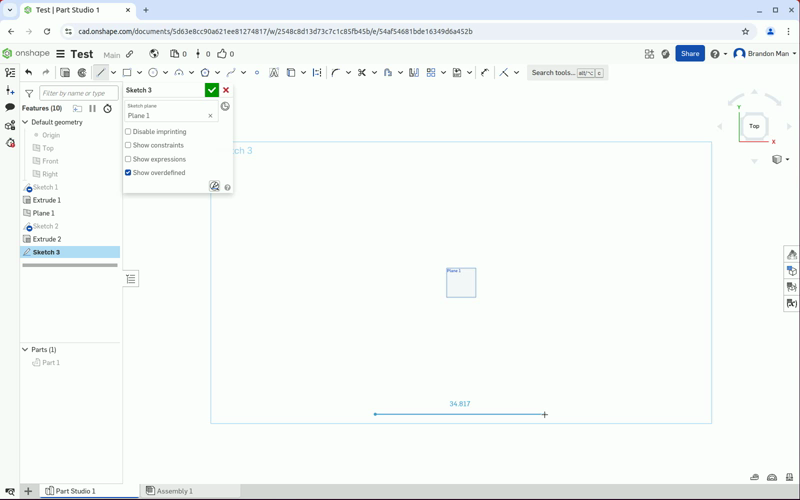
key_up(shift)
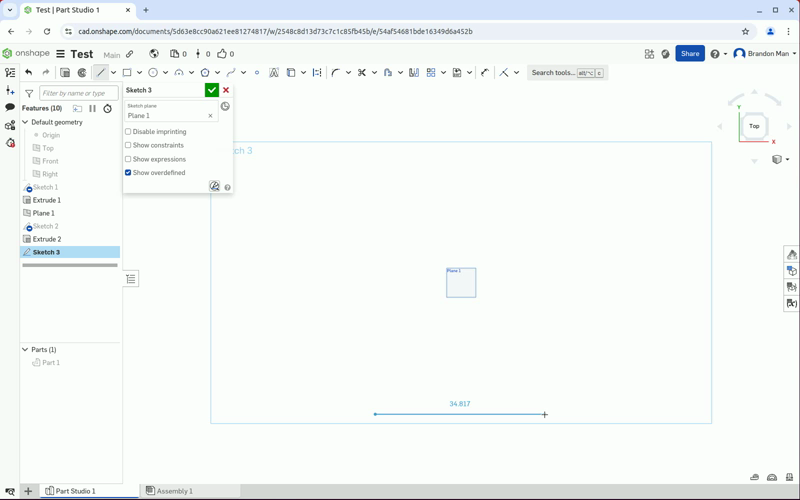
key_down(shift)
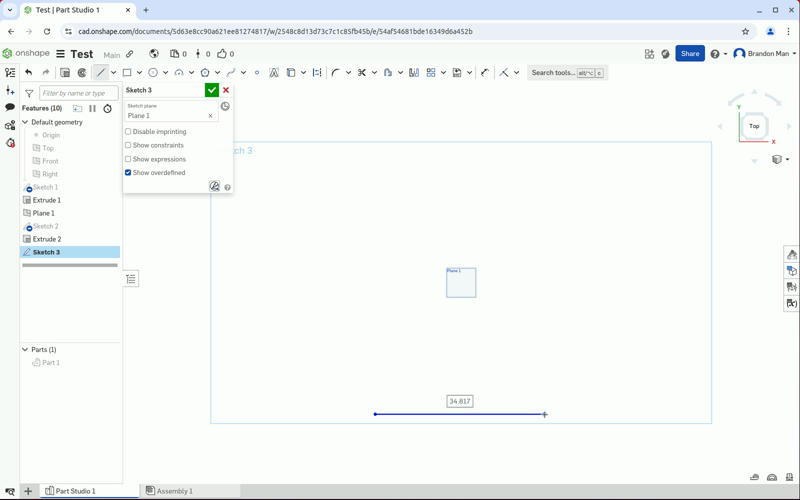
mouse_move(544, 357)
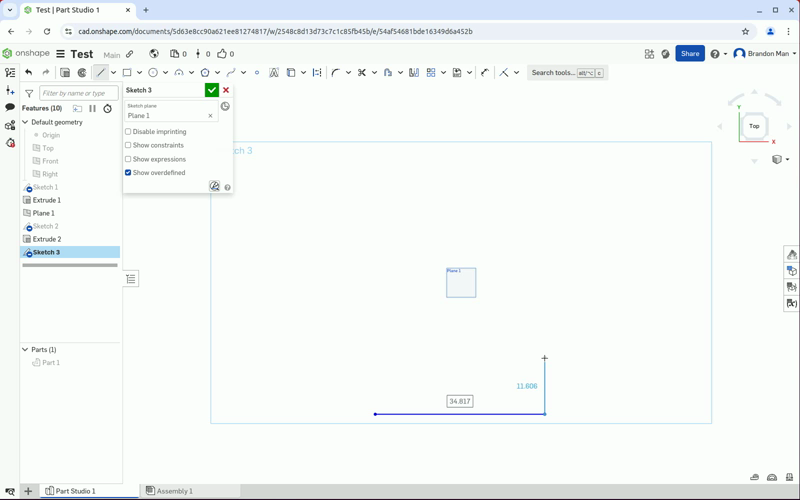
click(544, 357)
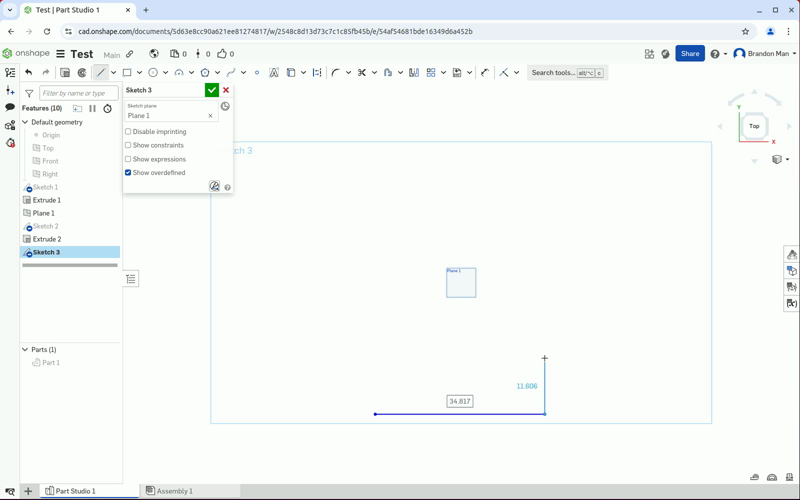
key_up(shift)
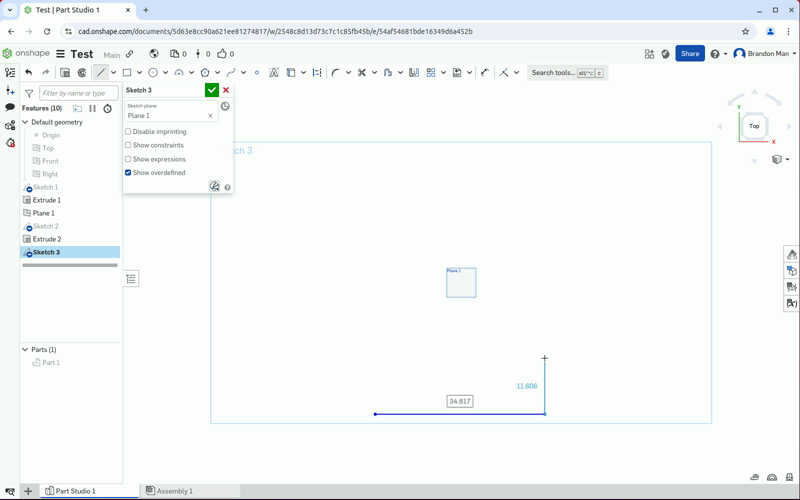
key_down(shift)
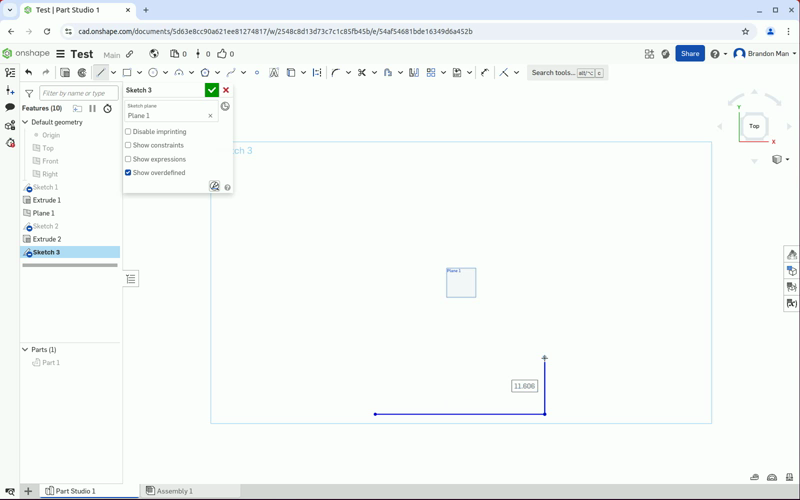
mouse_move(375, 357)
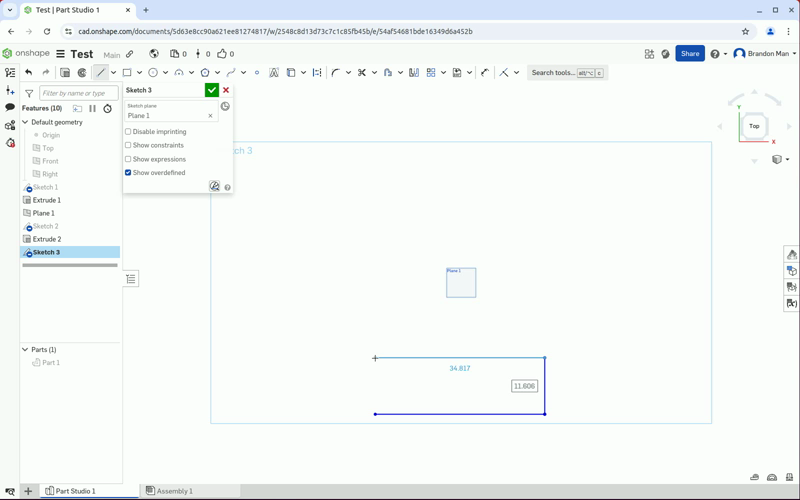
click(375, 357)
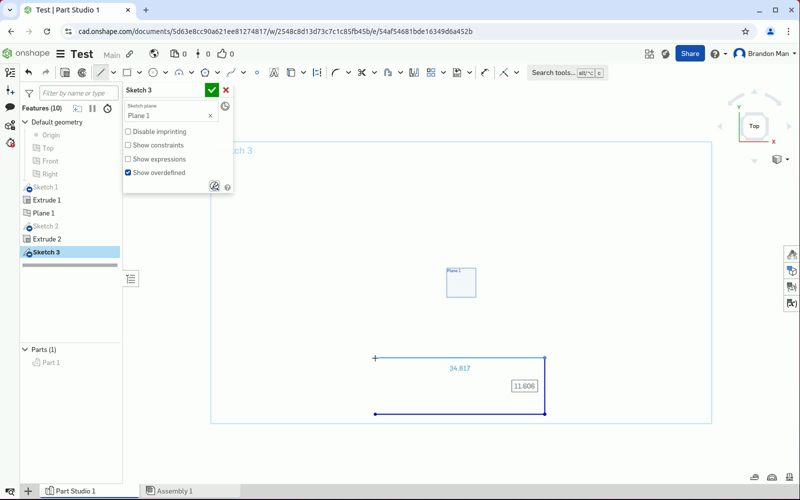
key_up(shift)
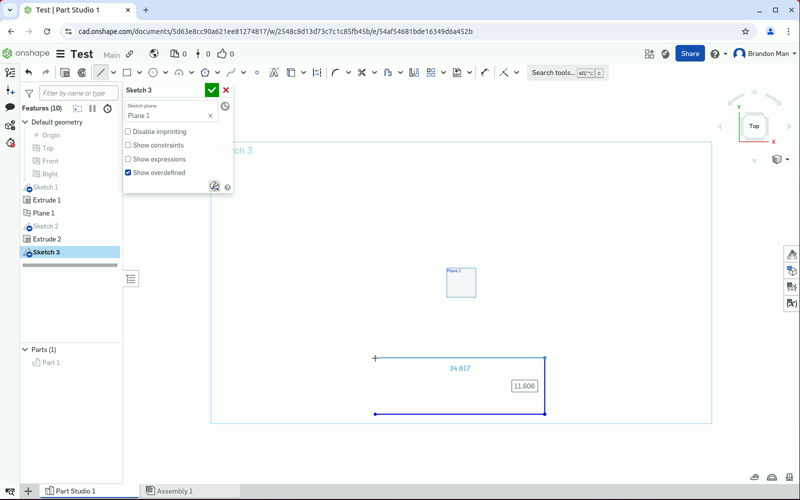
key_down(shift)
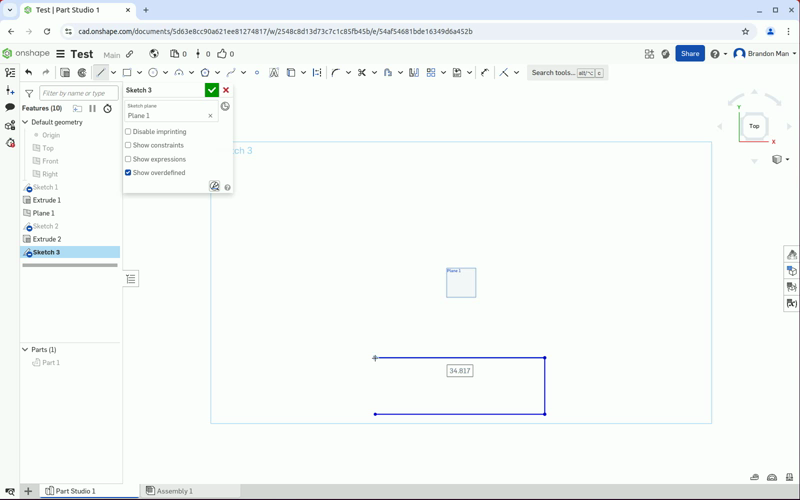
mouse_move(375, 414)
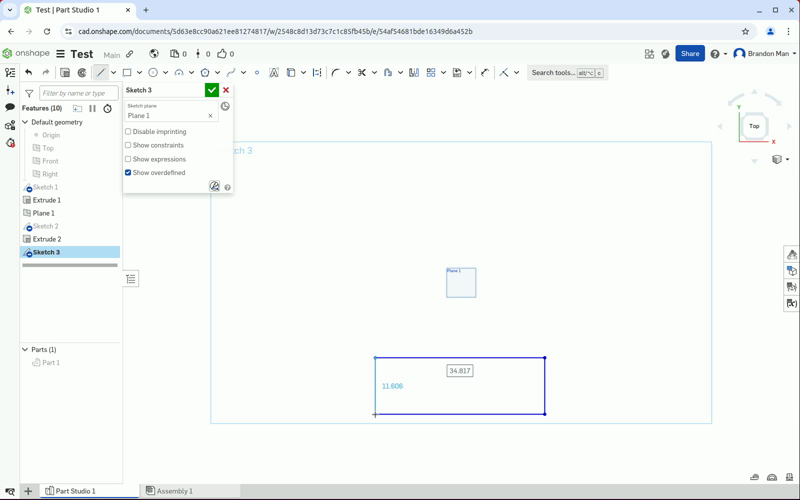
key_up(shift)
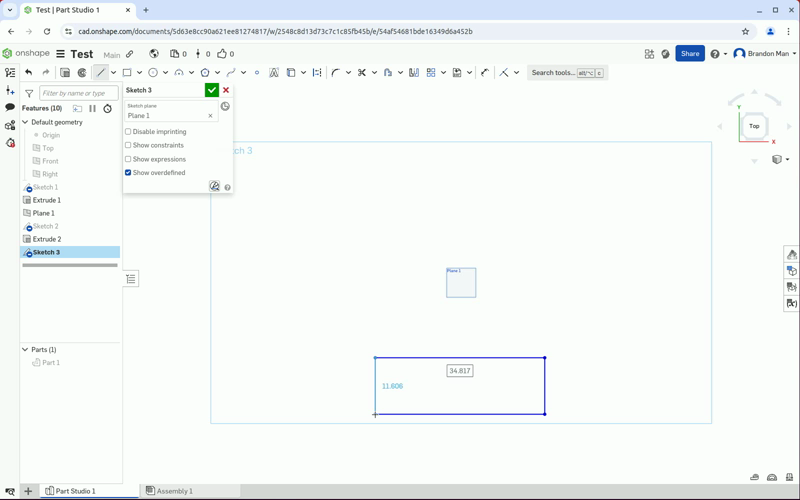
click(375, 414)
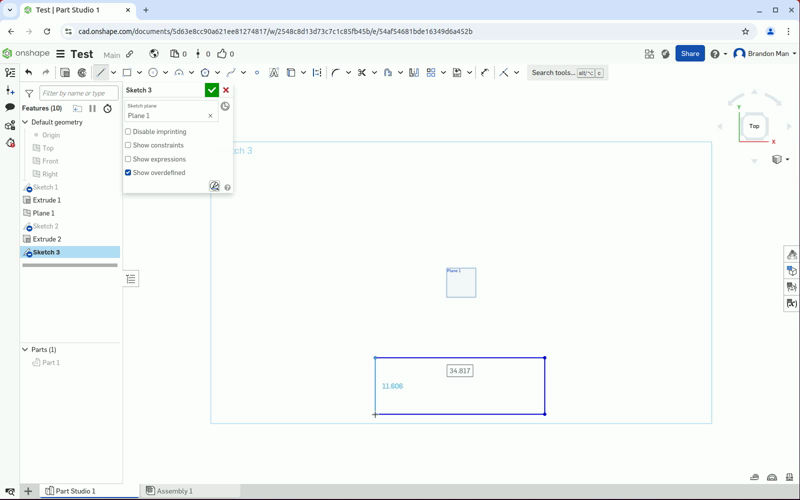
key(esc)
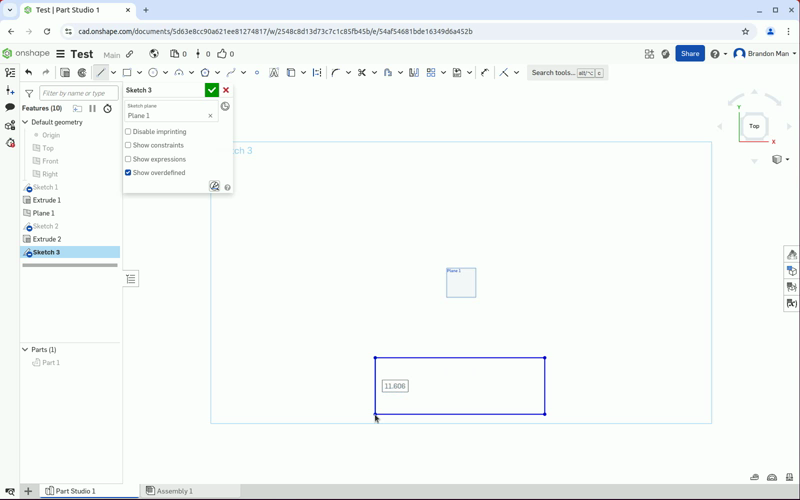
mouse_move(412, 392)
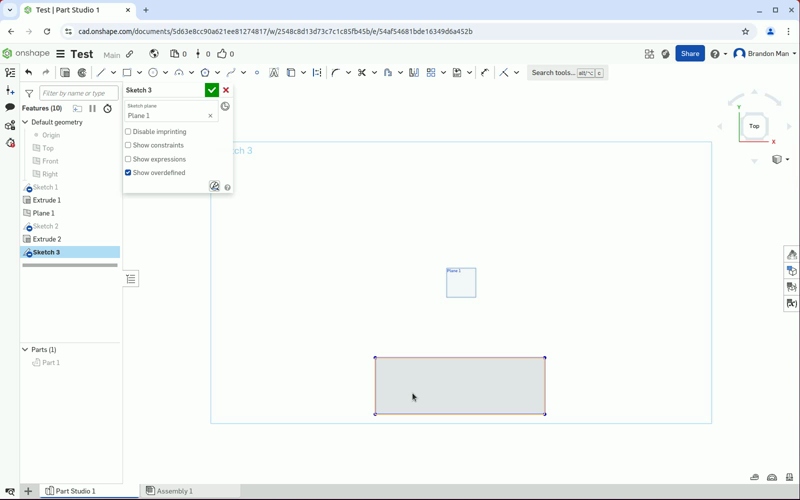
click(412, 392)
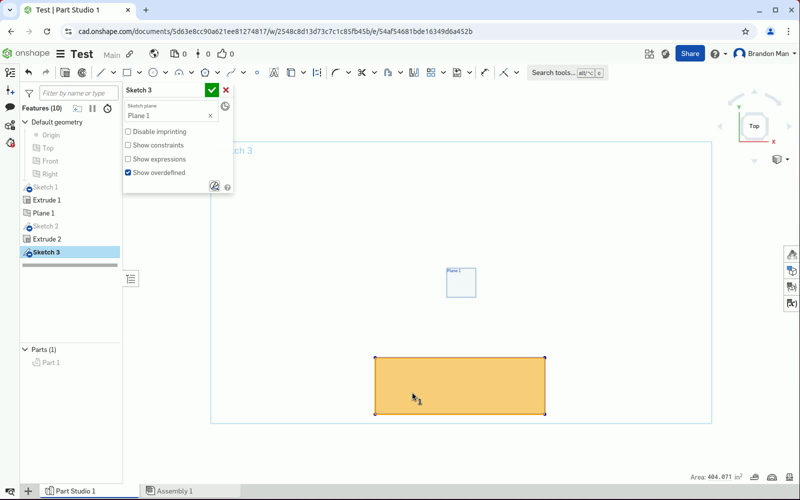
mouse_move(73, 352)
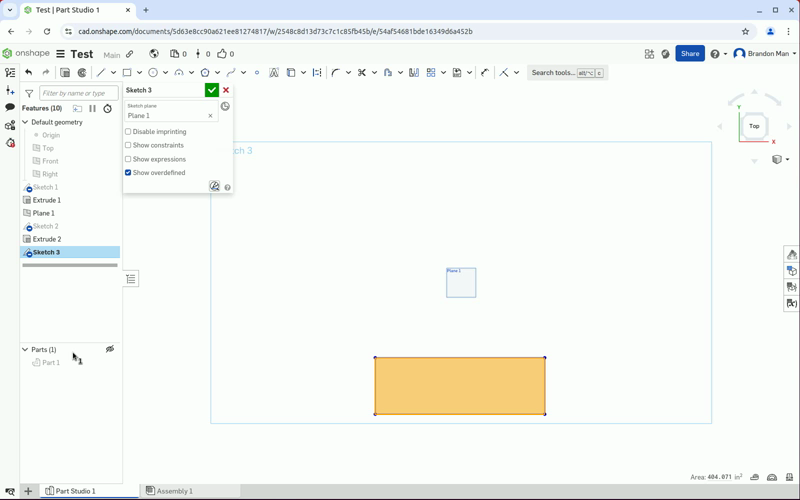
key(shift+y)
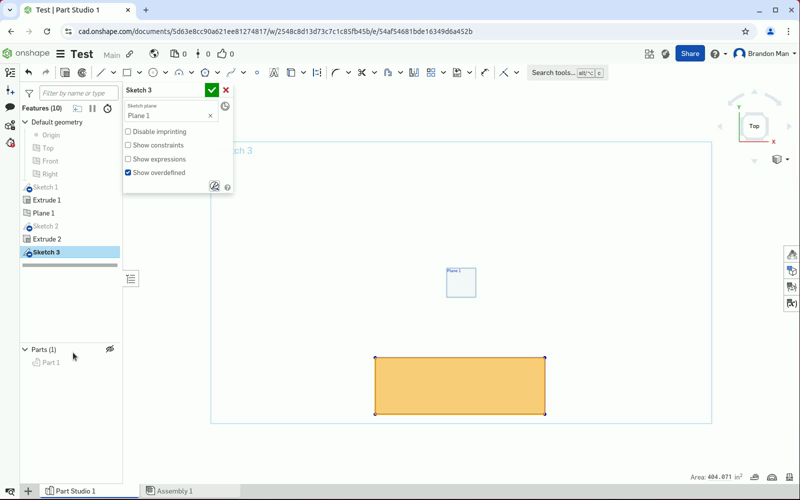
key(shift+e)
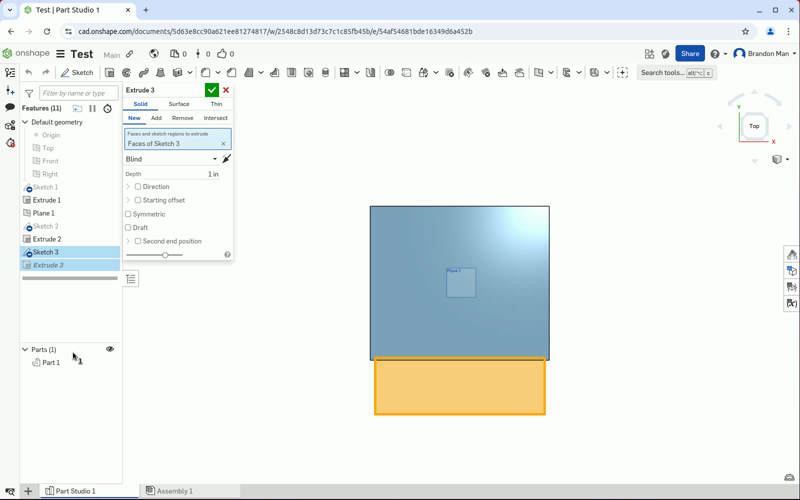
mouse_move(143, 106)
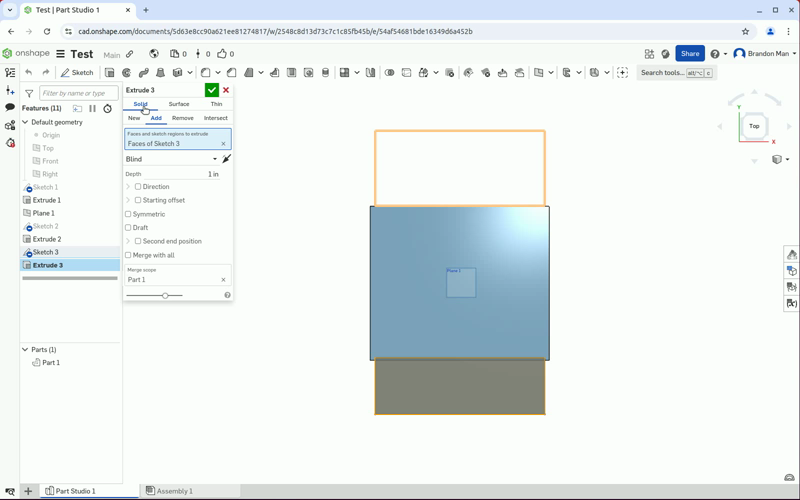
click(143, 106)
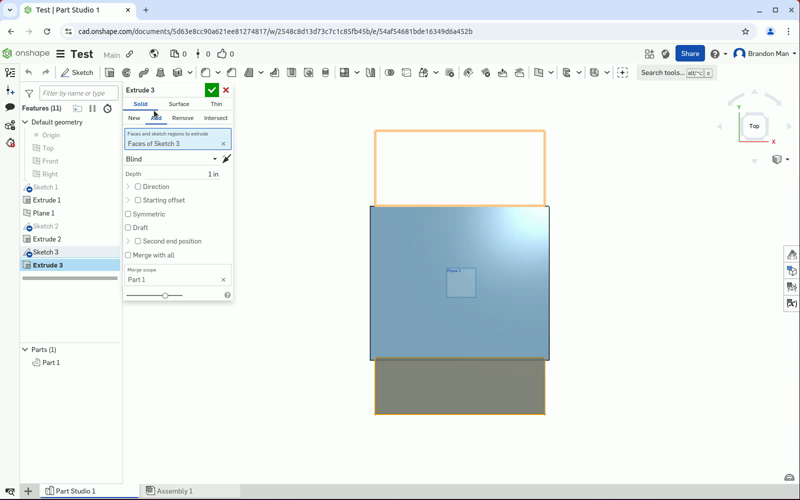
mouse_move(186, 120)
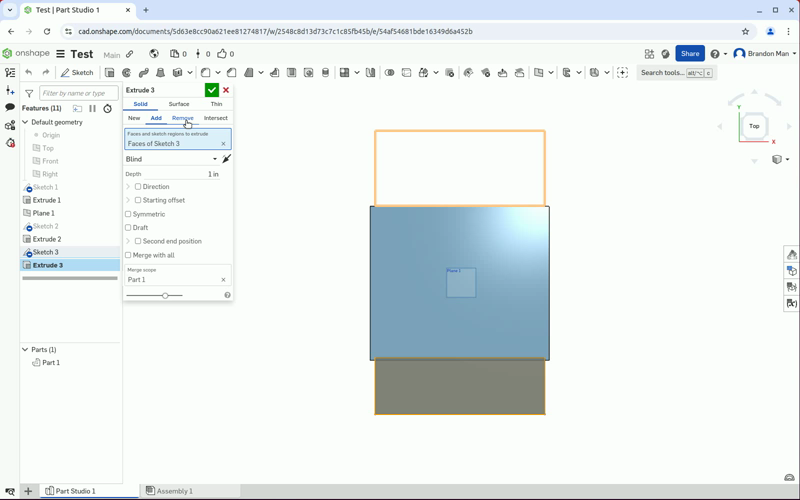
click(186, 120)
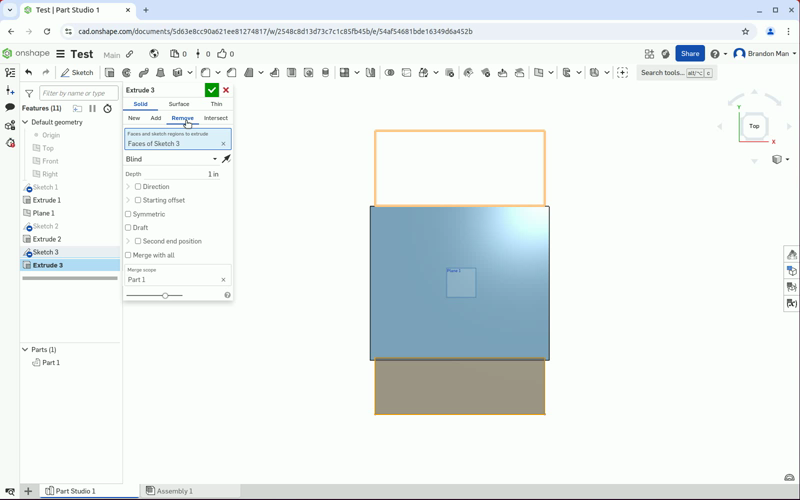
key(tab, 4)
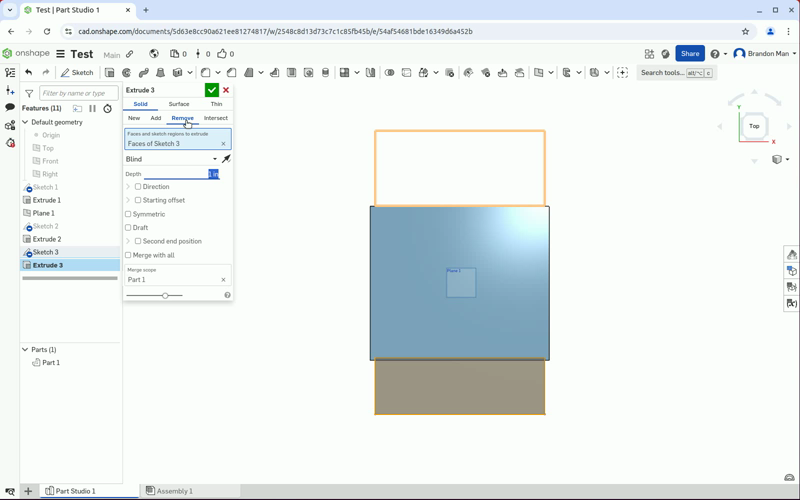
text(30.811)
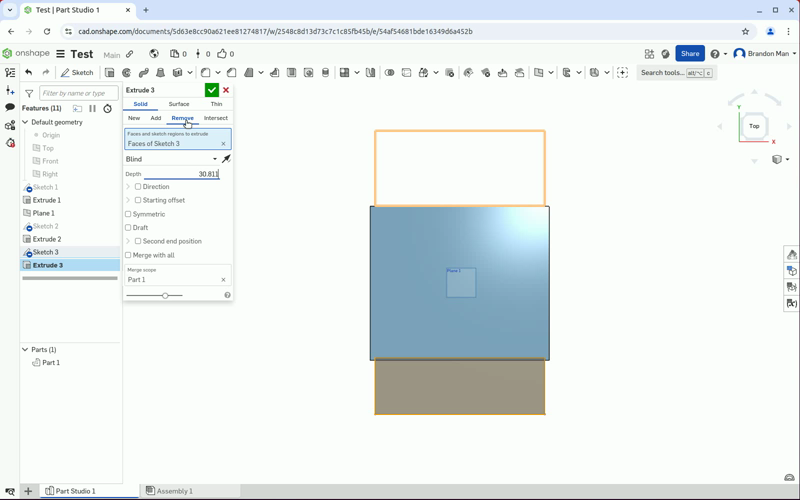
key(tab, 6)
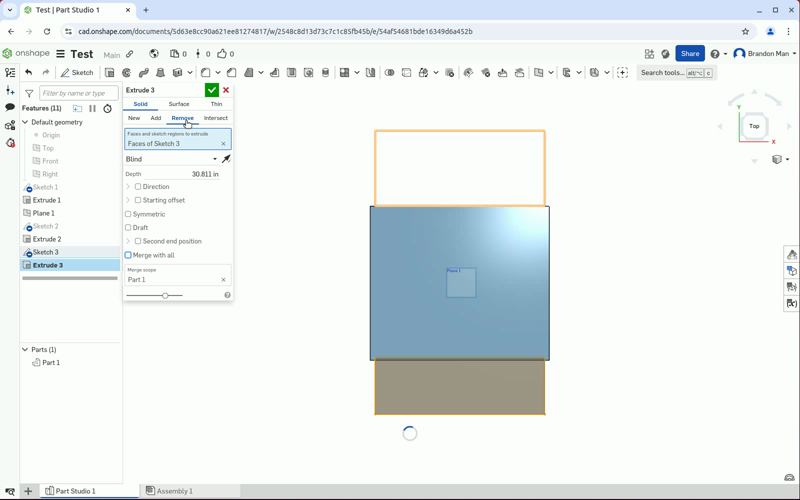
key(space)
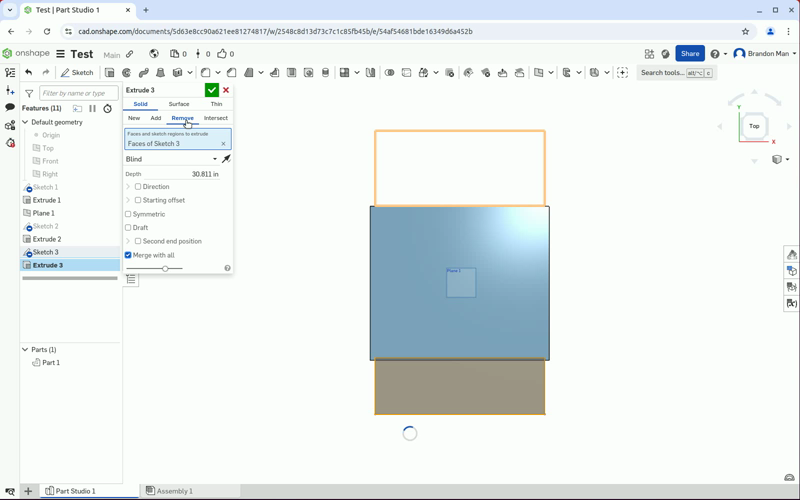
key(enter)
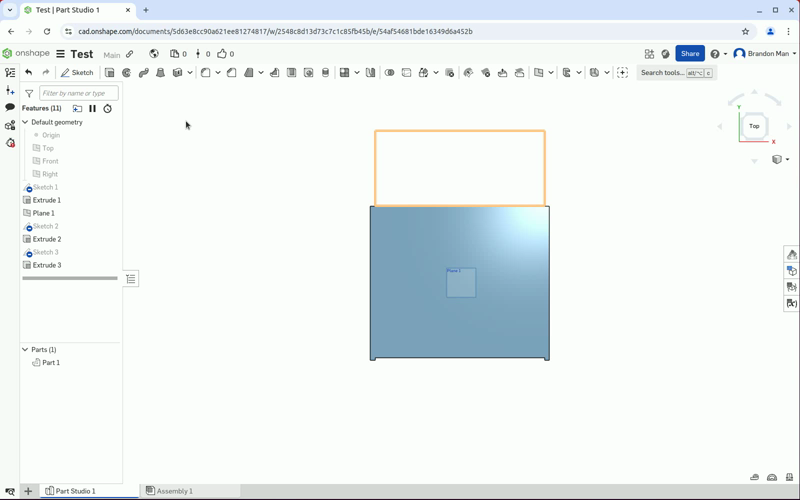
key(shift+h)
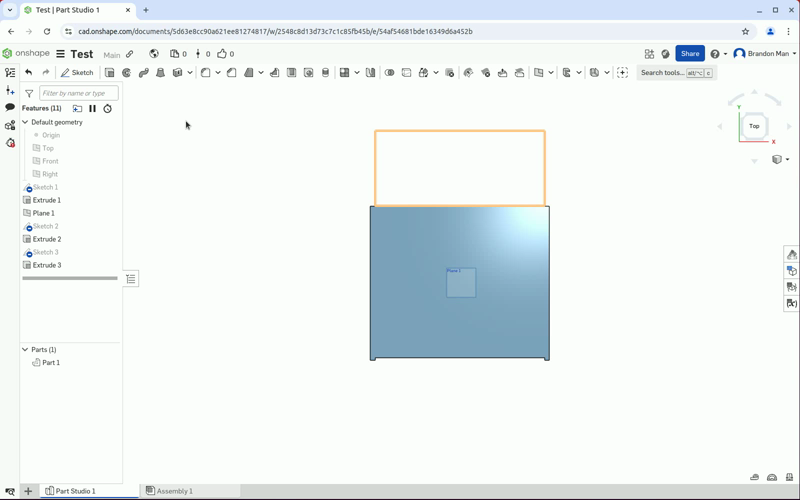
key(shift+h)
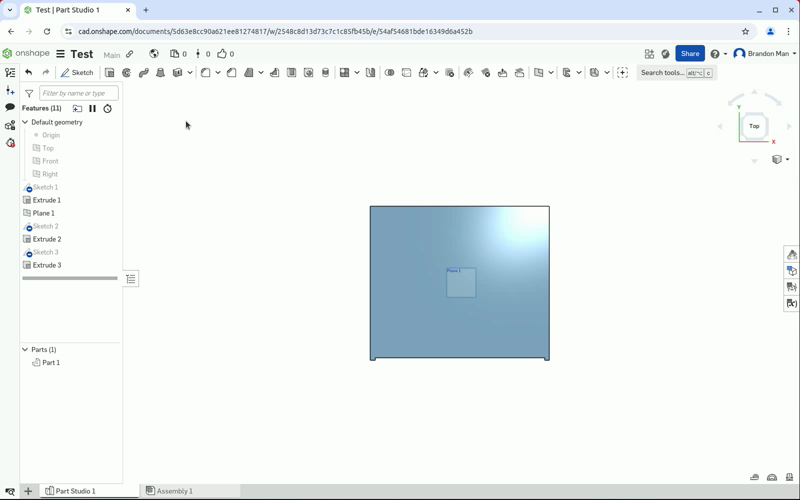
mouse_move(73, 189)
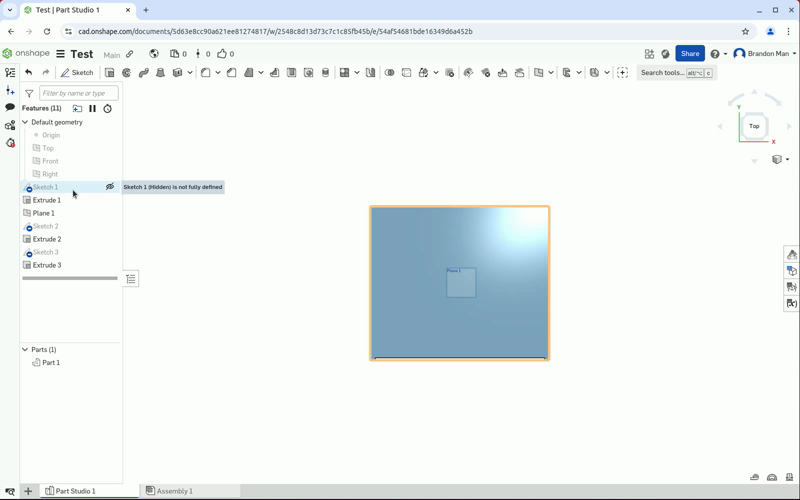
click(73, 189)
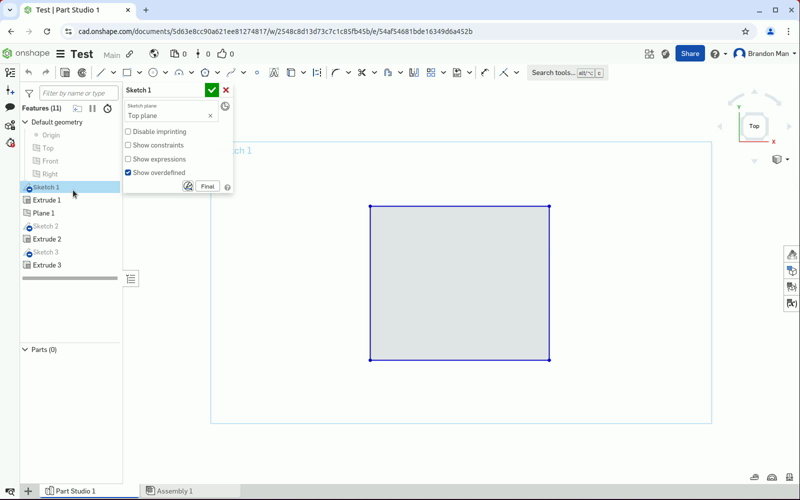
mouse_move(229, 92)
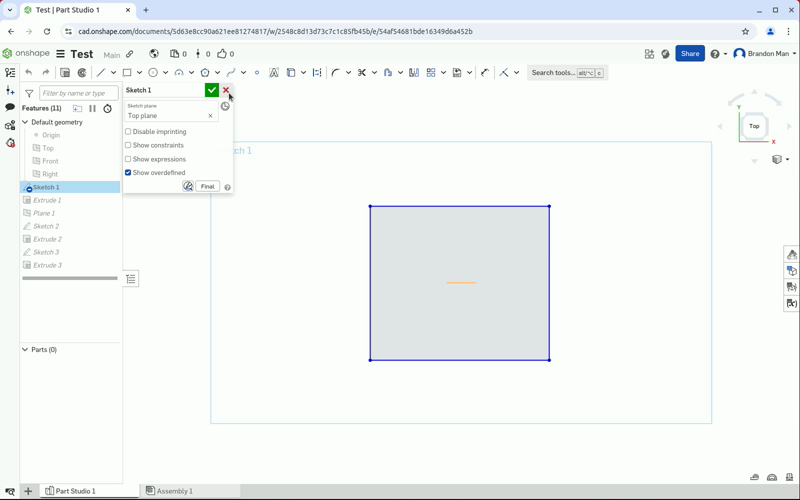
click(229, 92)
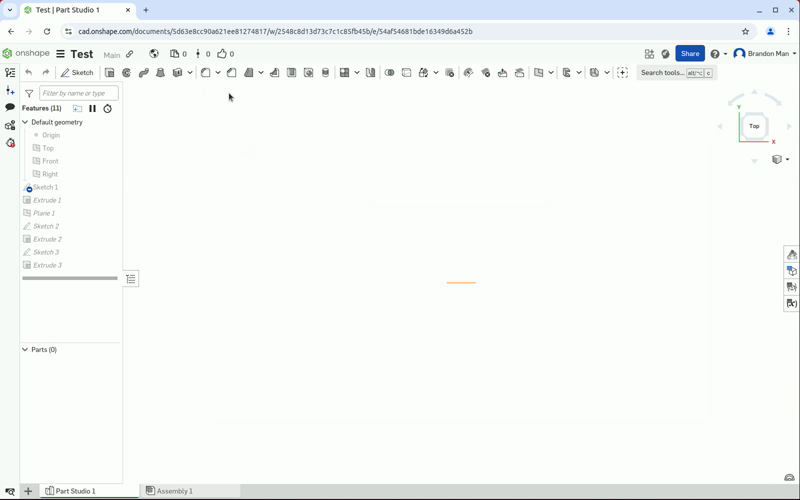
key(shift+s)
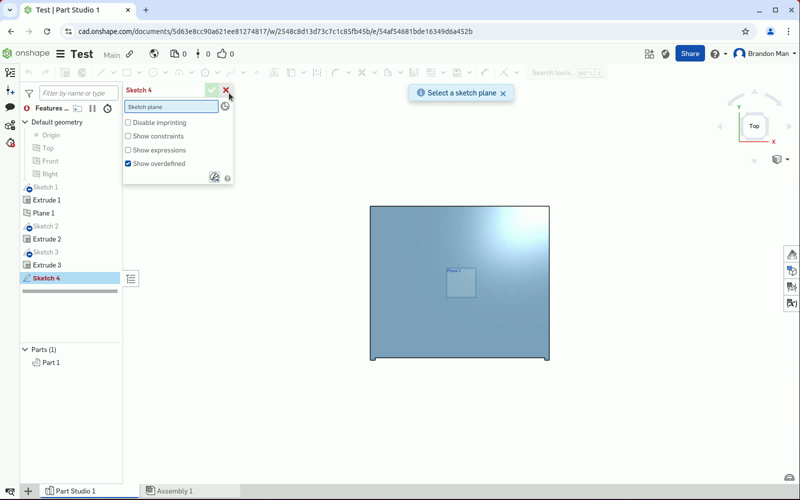
mouse_move(73, 215)
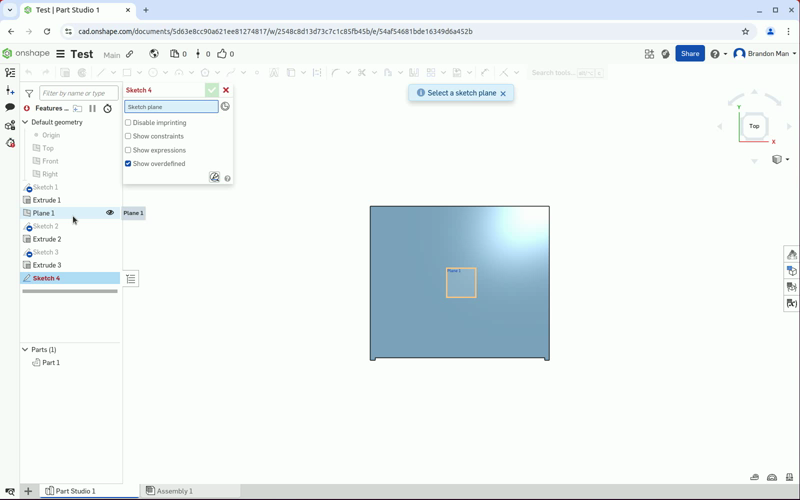
click(73, 215)
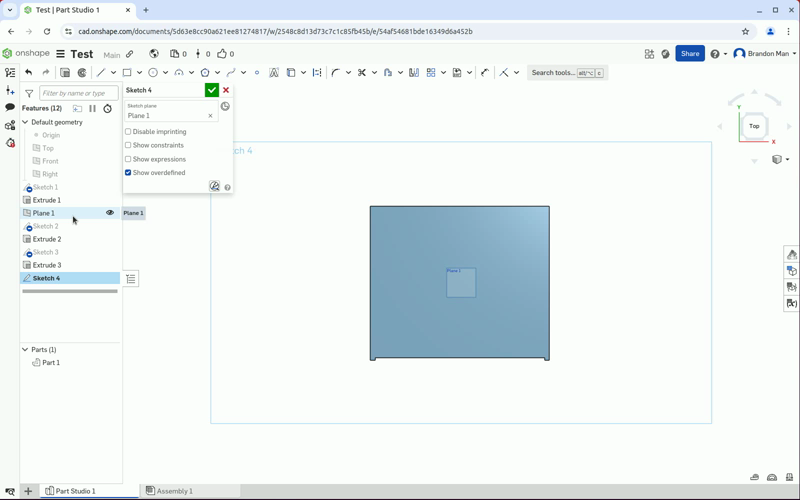
mouse_move(73, 352)
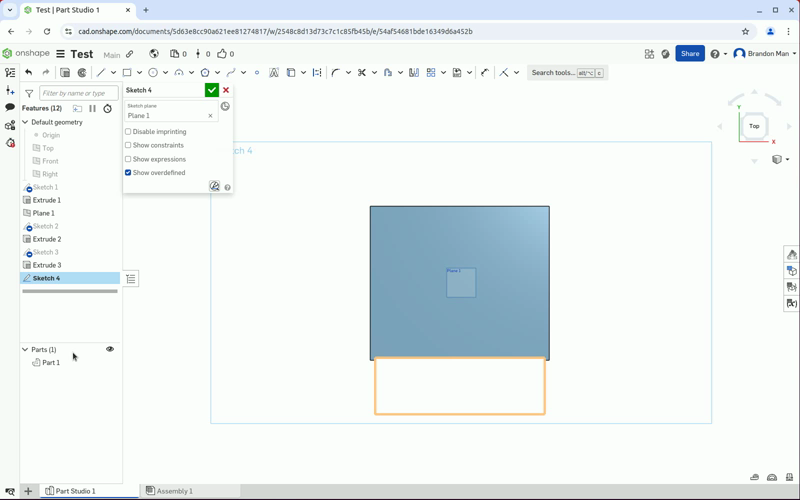
key(y)
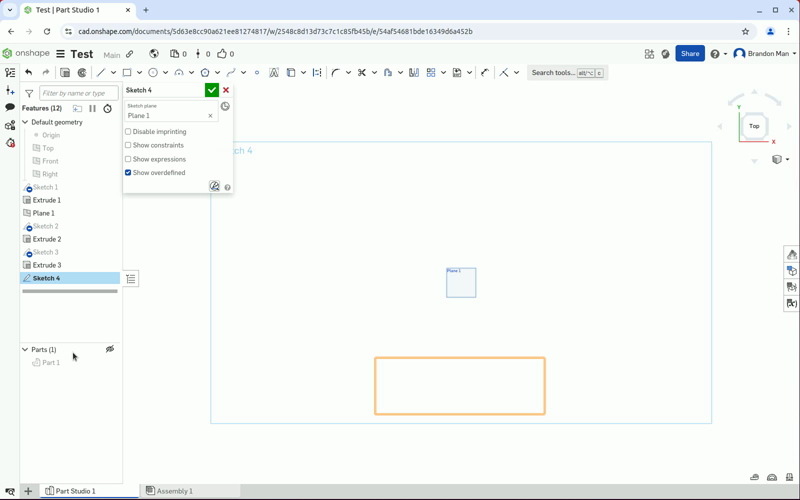
key(l)
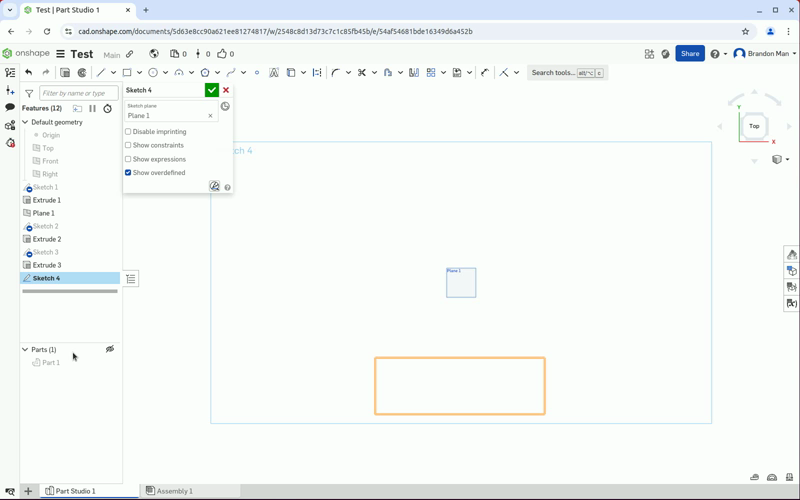
key_down(shift)
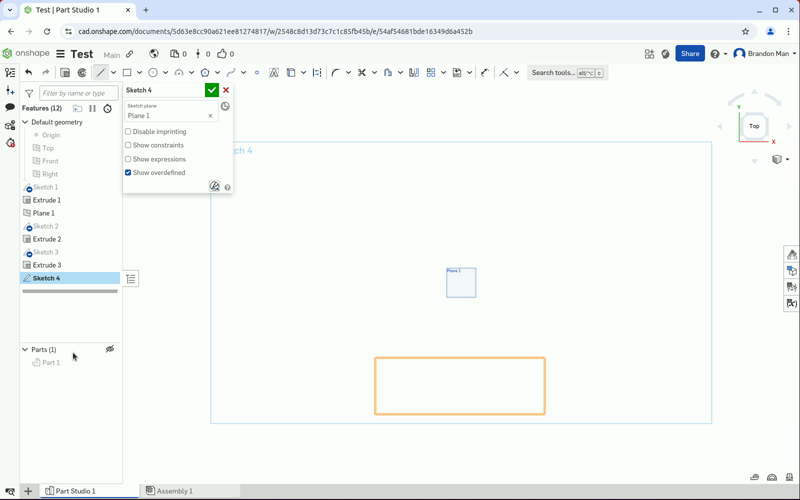
mouse_move(375, 280)
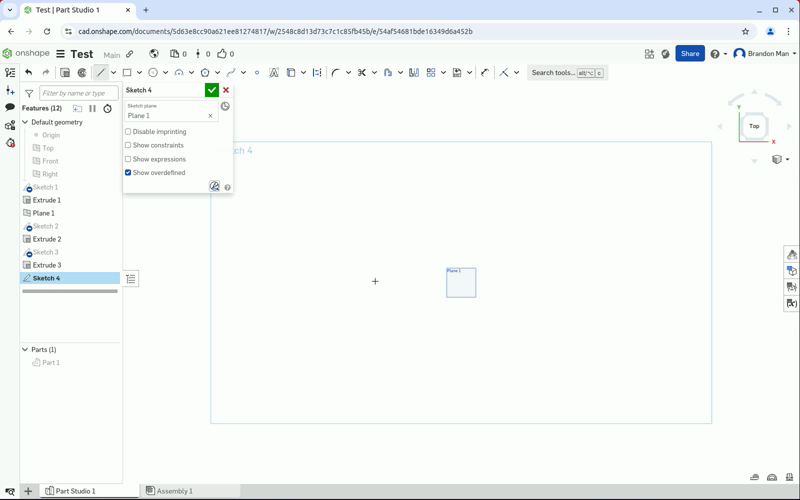
click(375, 280)
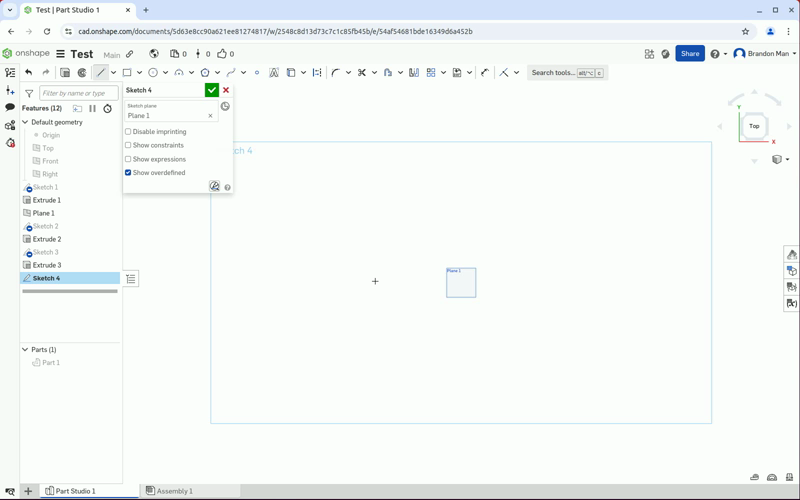
key_up(shift)
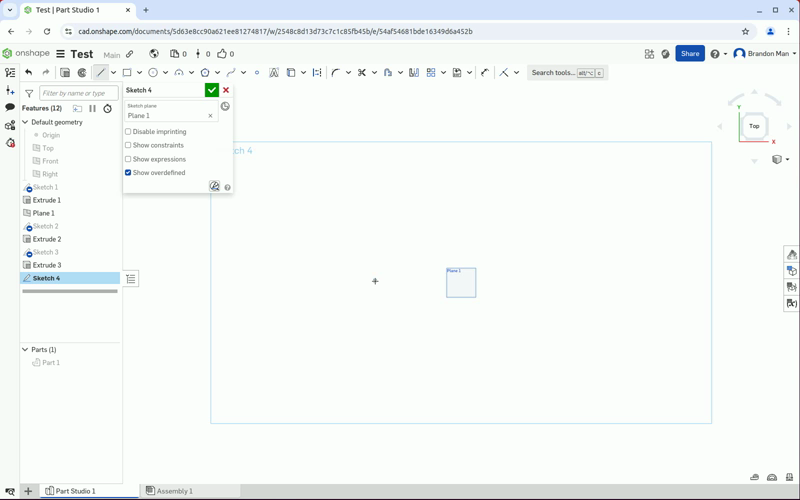
key_down(shift)
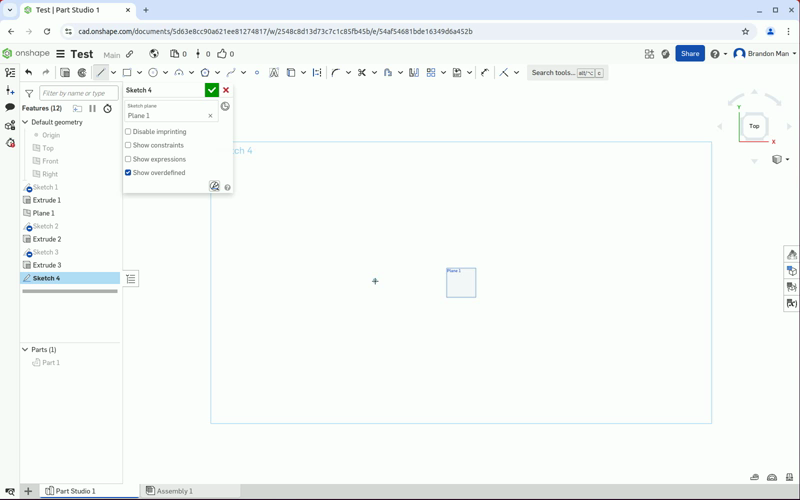
mouse_move(544, 280)
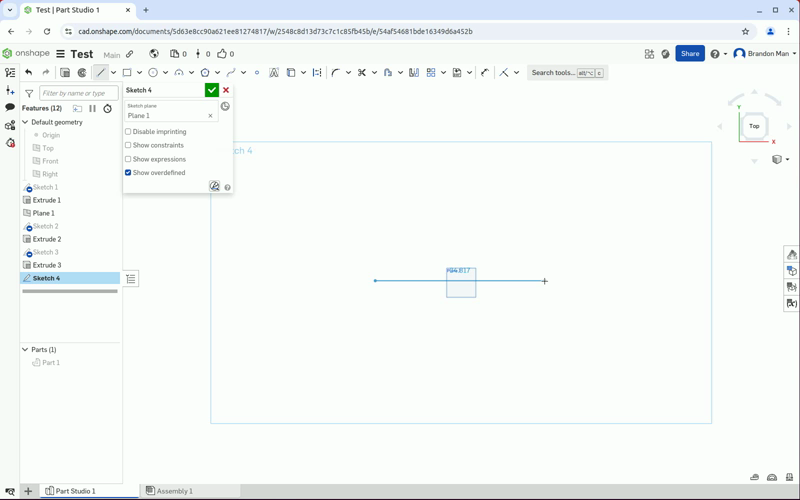
click(544, 280)
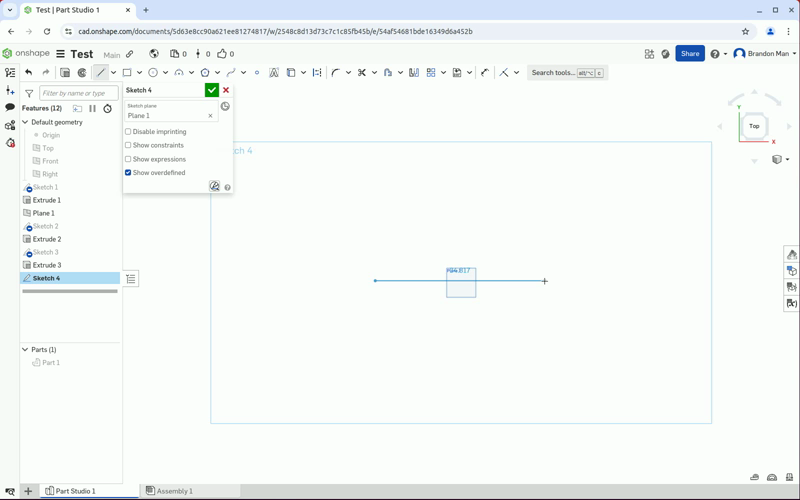
key_up(shift)
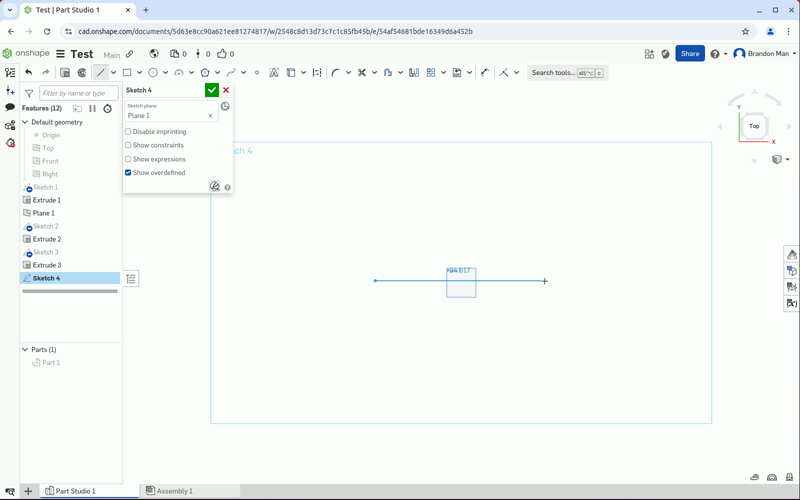
key_down(shift)
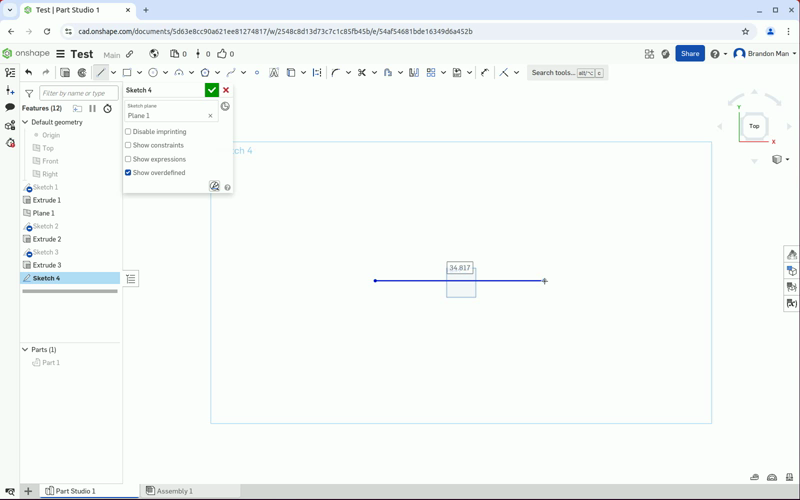
mouse_move(544, 205)
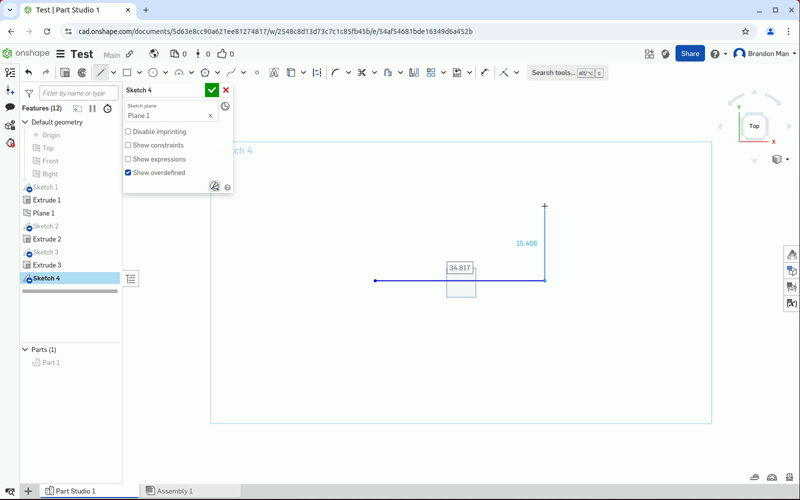
click(544, 205)
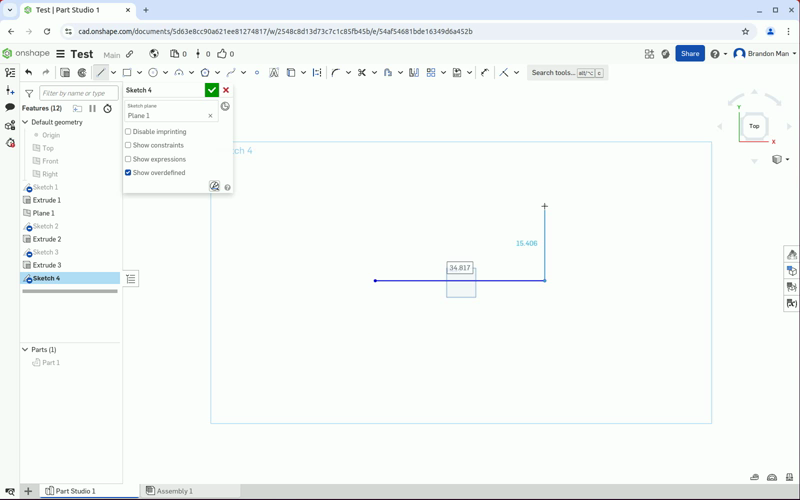
key_up(shift)
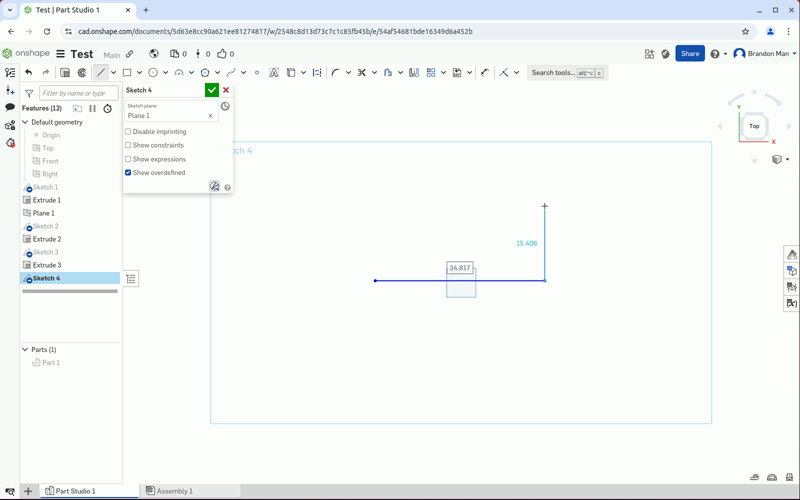
key_down(shift)
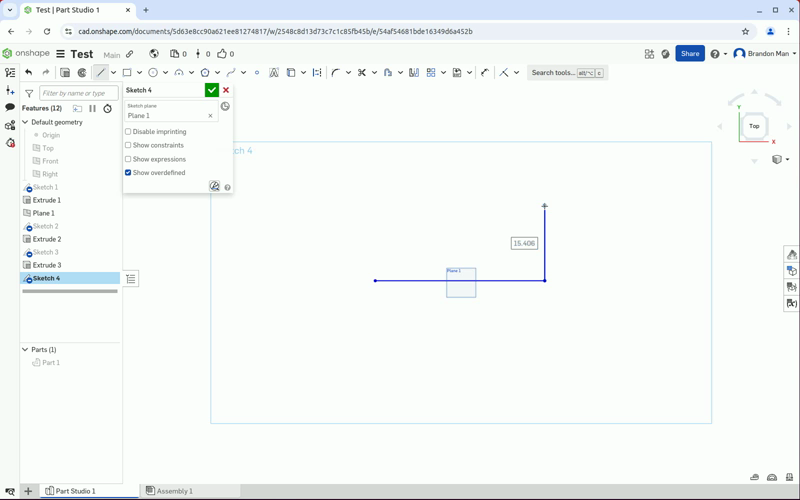
mouse_move(375, 205)
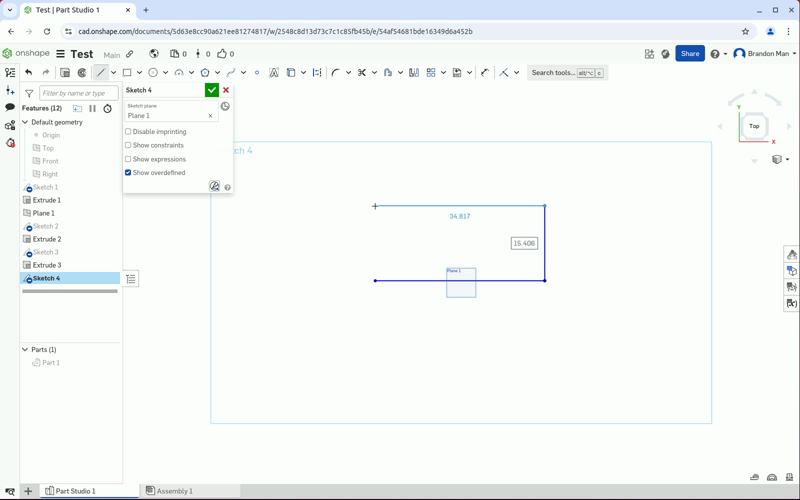
click(375, 205)
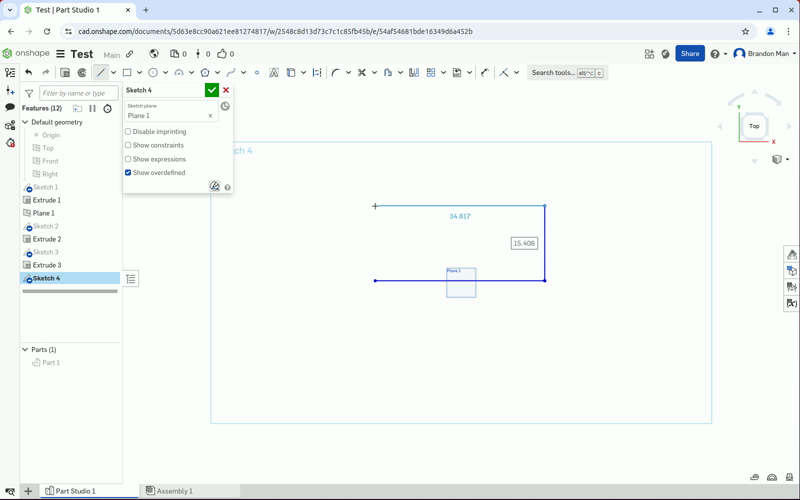
key_up(shift)
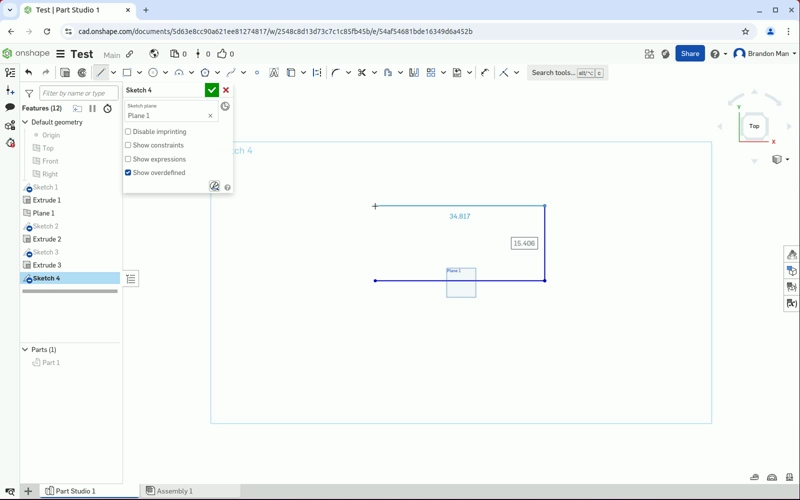
key_down(shift)
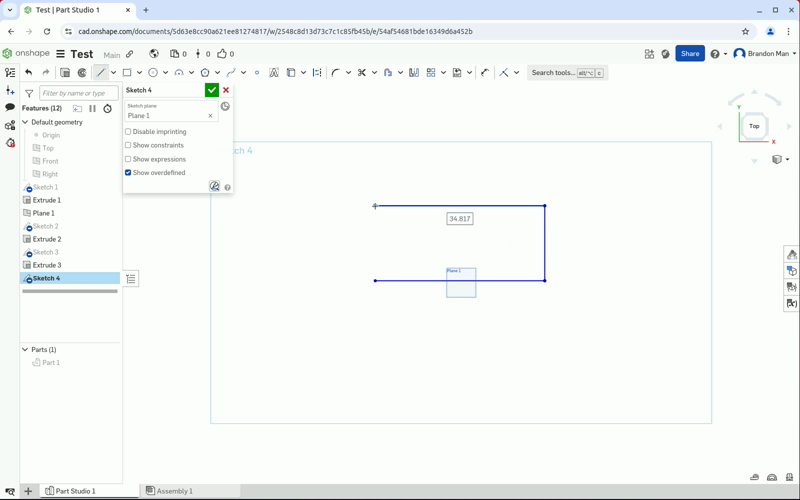
mouse_move(375, 280)
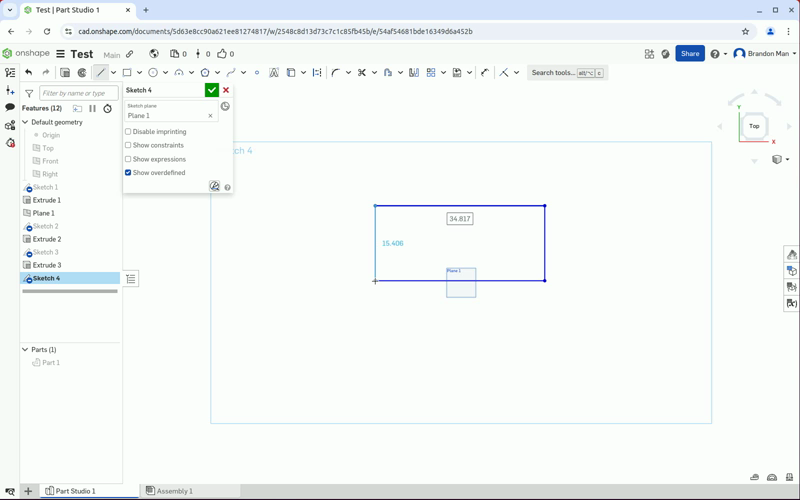
key_up(shift)
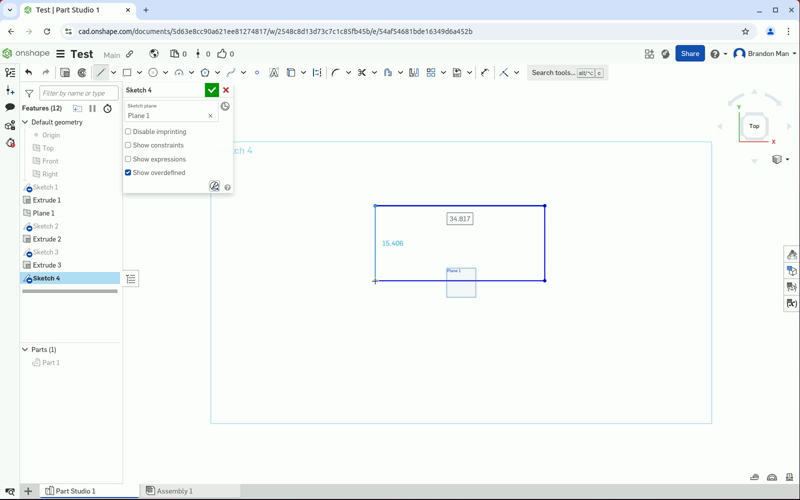
click(375, 280)
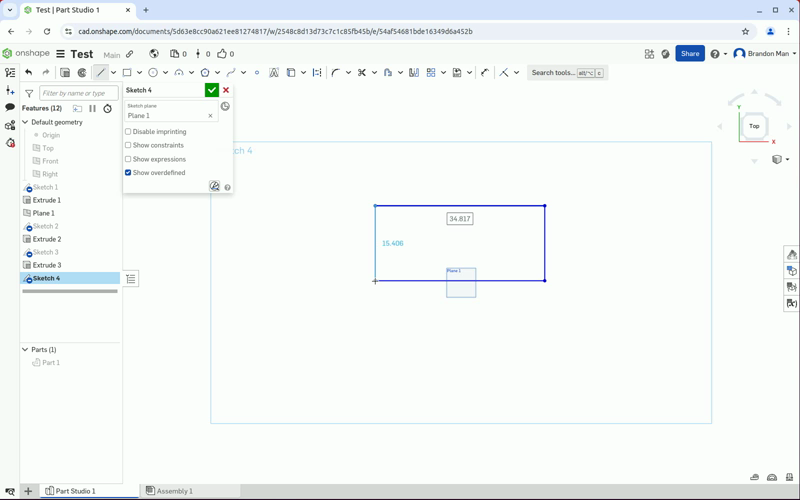
key(esc)
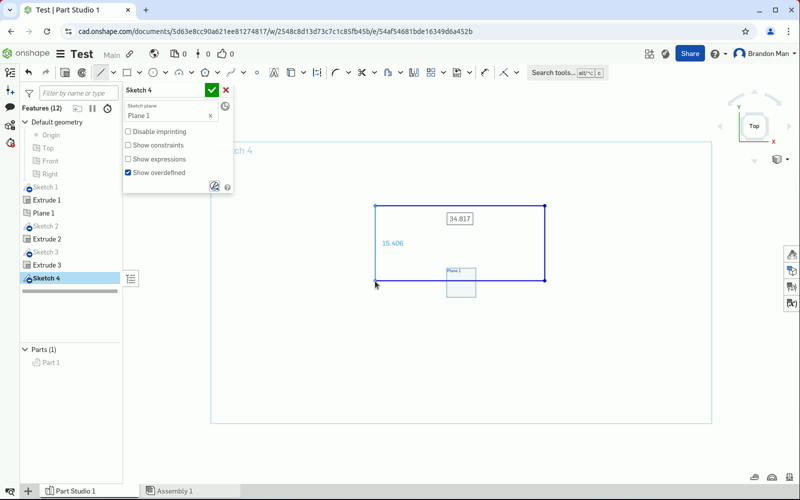
mouse_move(512, 244)
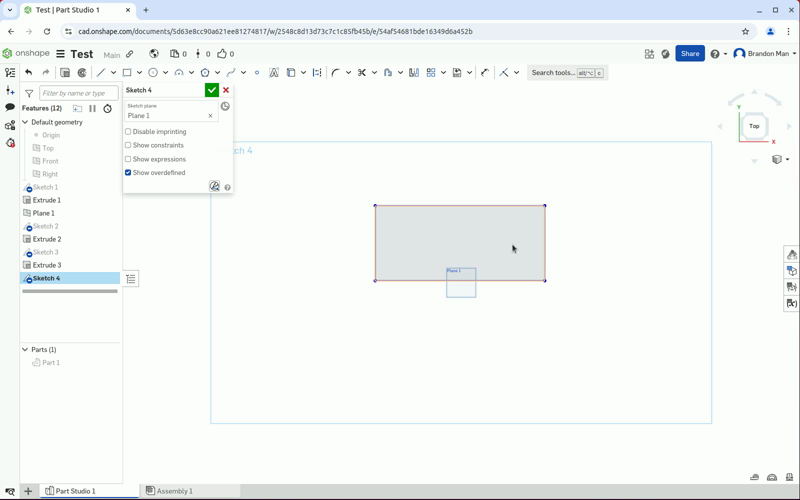
click(512, 244)
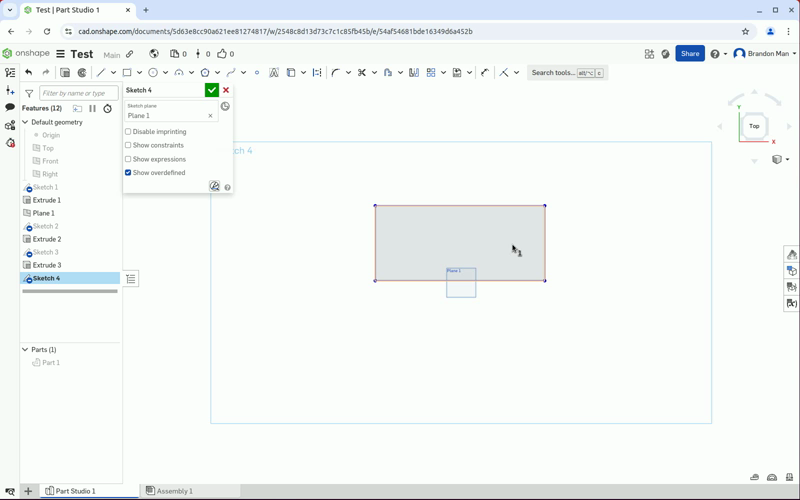
mouse_move(73, 352)
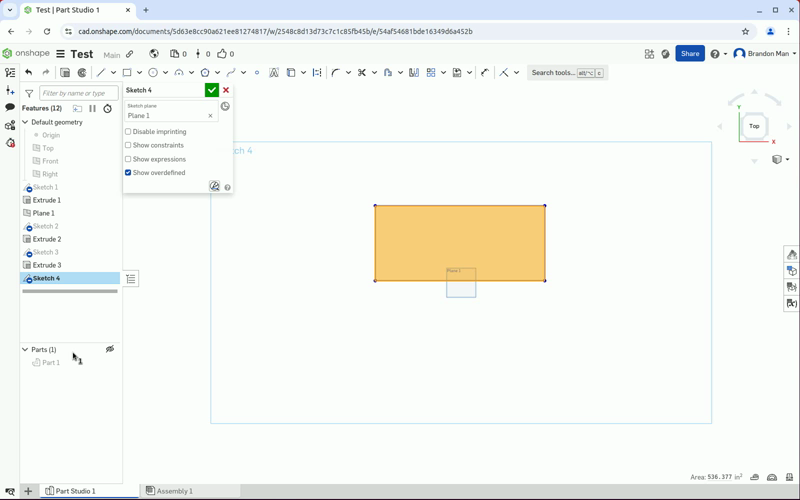
key(shift+y)
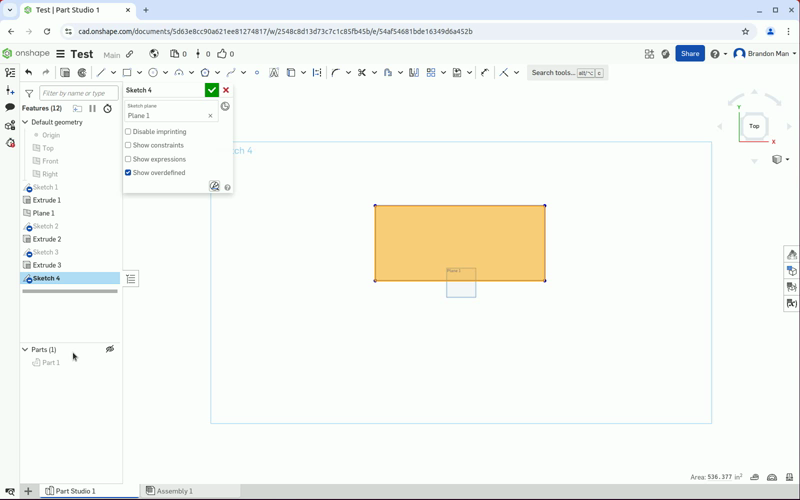
key(shift+e)
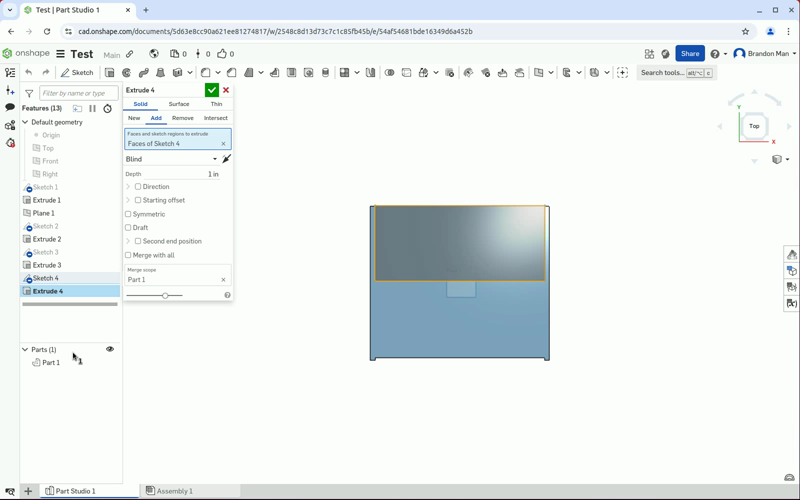
mouse_move(143, 106)
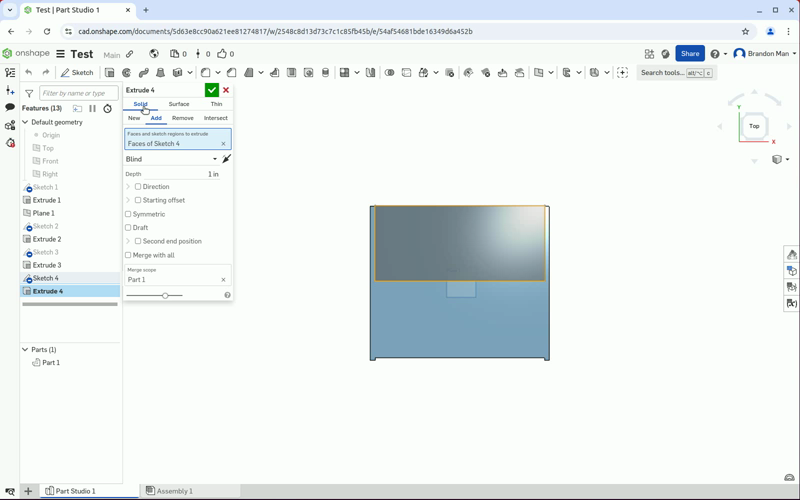
click(143, 106)
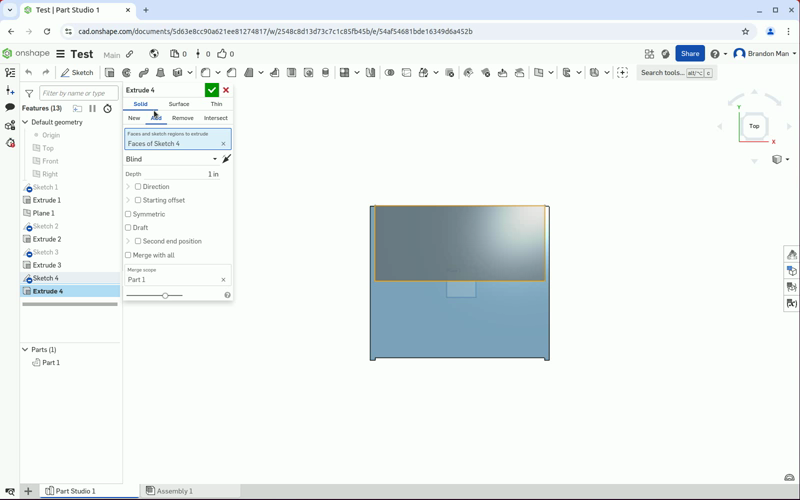
mouse_move(186, 120)
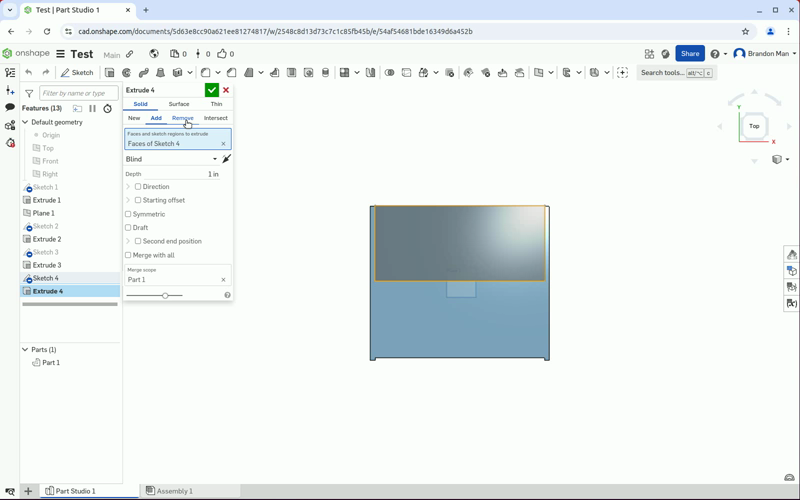
click(186, 120)
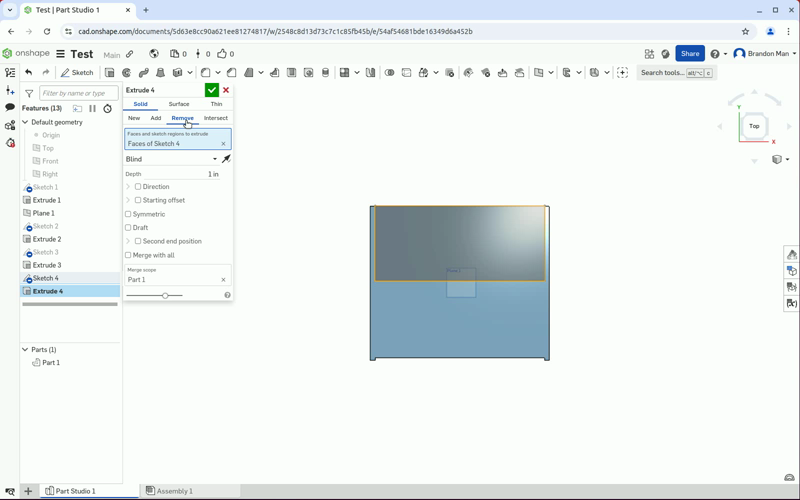
key(tab, 4)
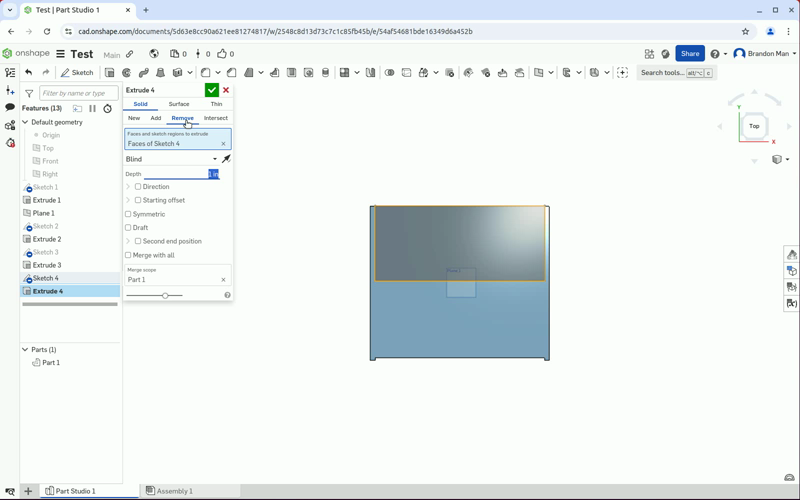
text(30.811)
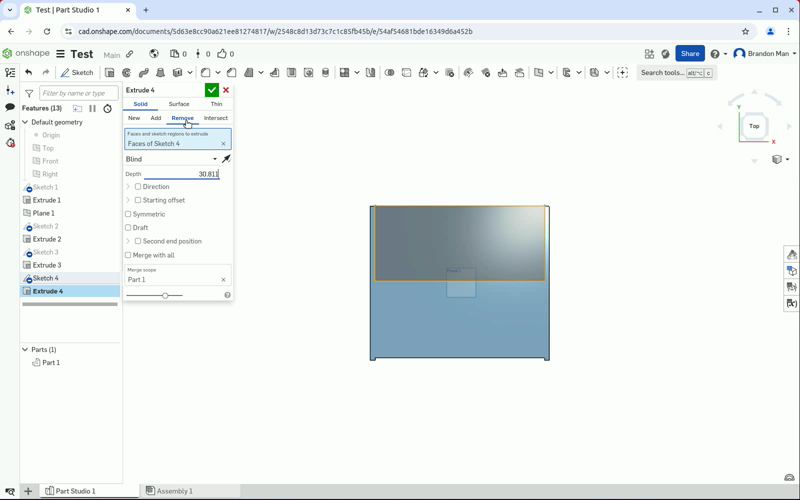
key(tab, 6)
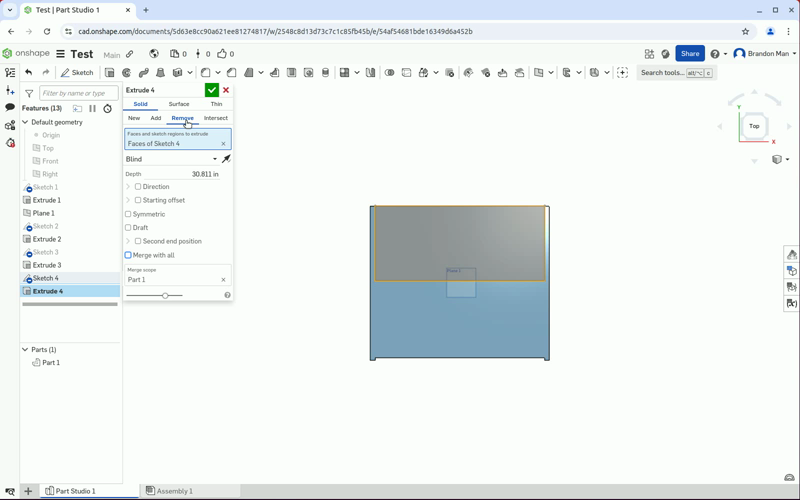
key(space)
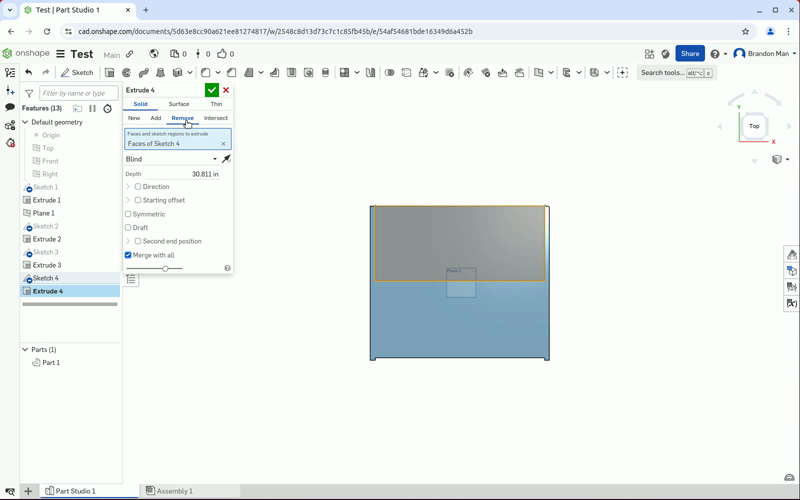
key(enter)
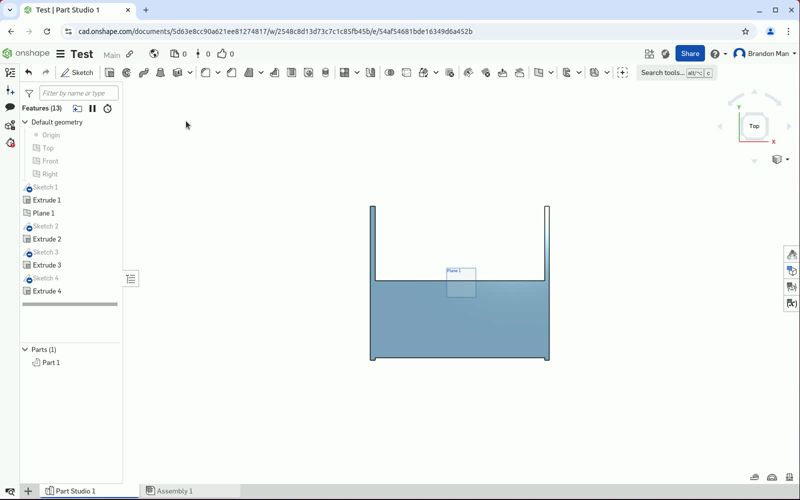
key(shift+h)
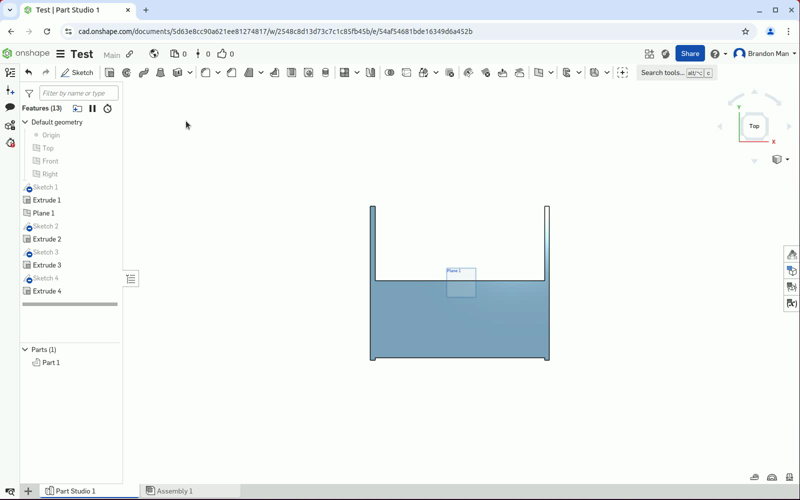
key(shift+h)
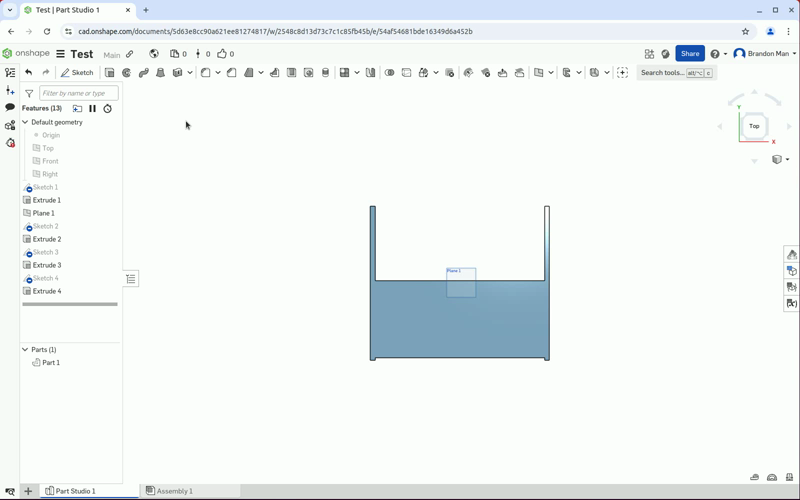
mouse_move(73, 189)
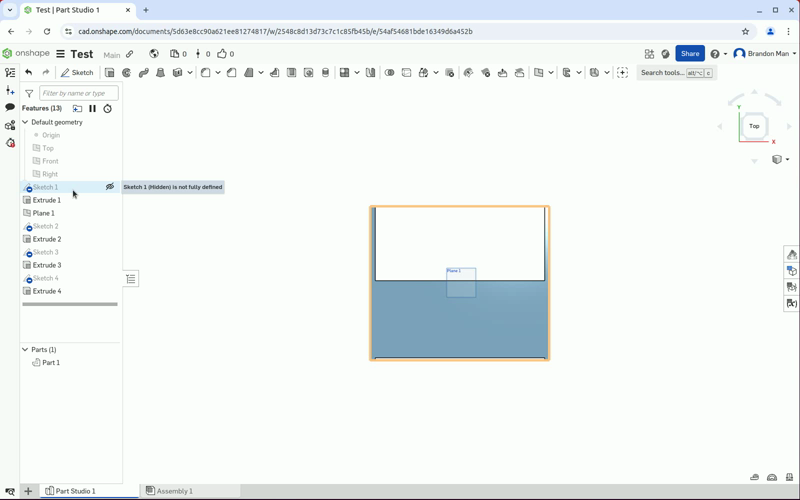
click(73, 189)
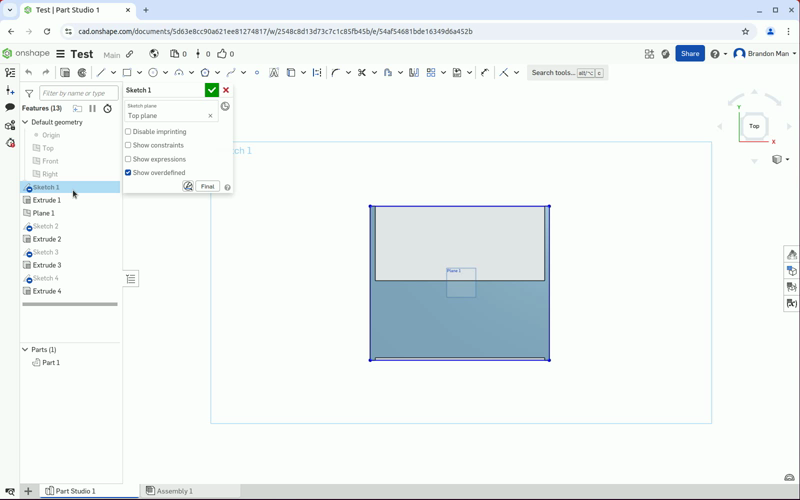
mouse_move(229, 92)
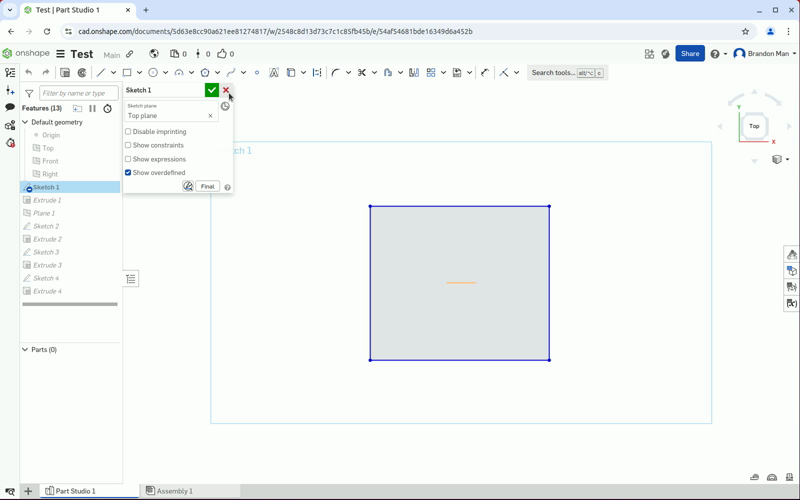
click(229, 92)
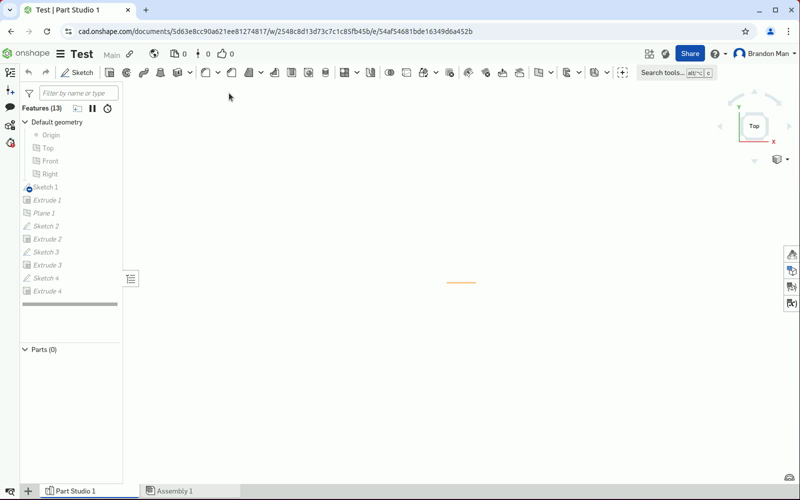
key(shift+s)
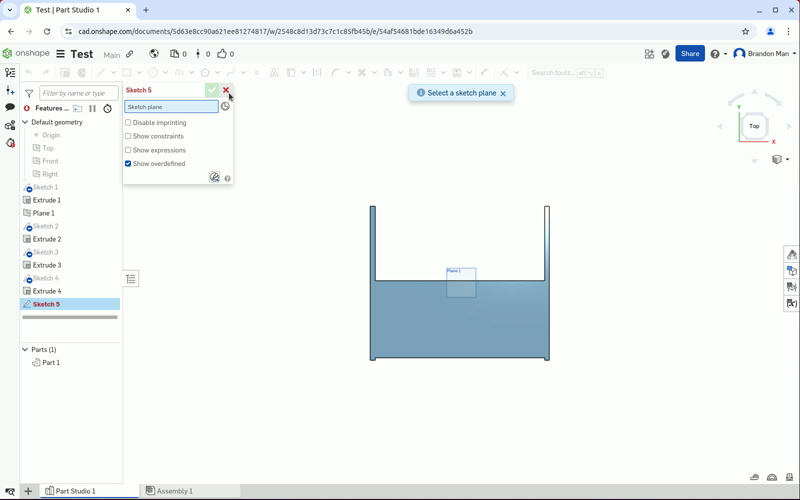
mouse_move(73, 215)
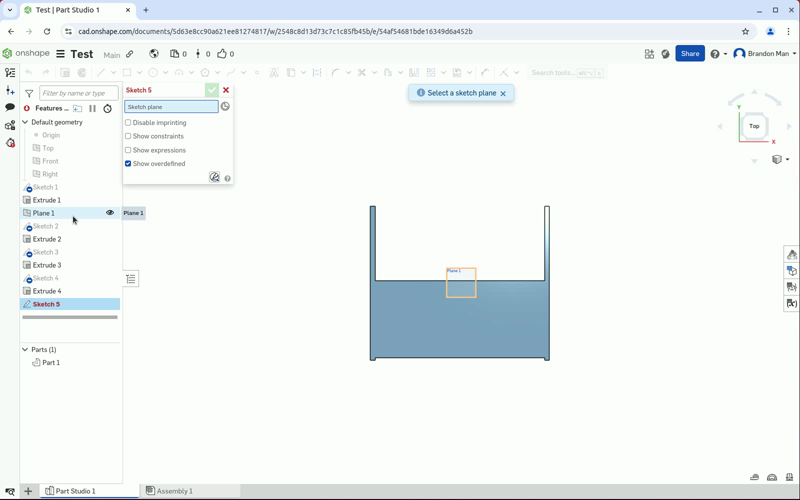
click(73, 215)
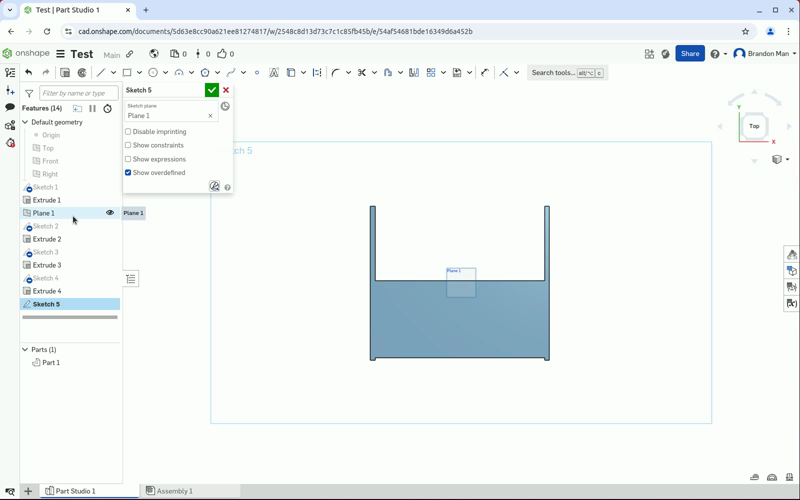
mouse_move(73, 352)
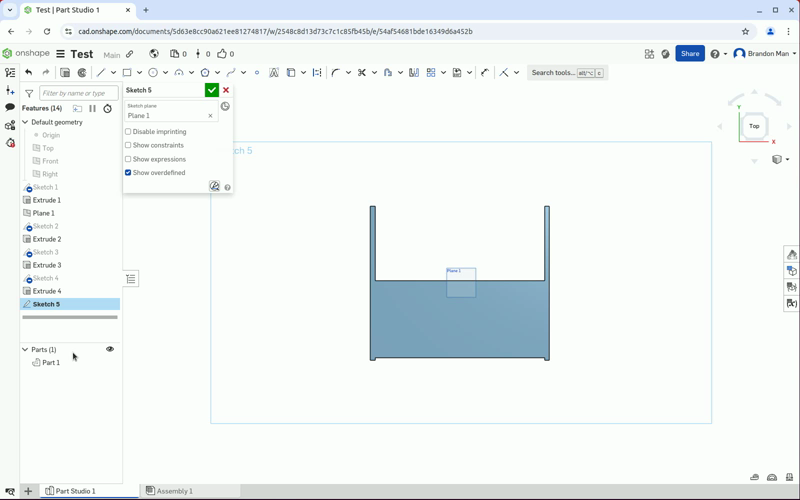
key(y)
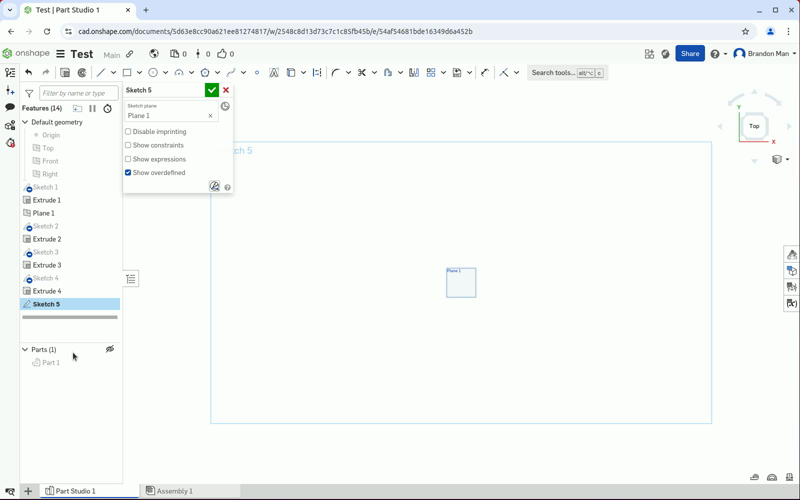
key(l)
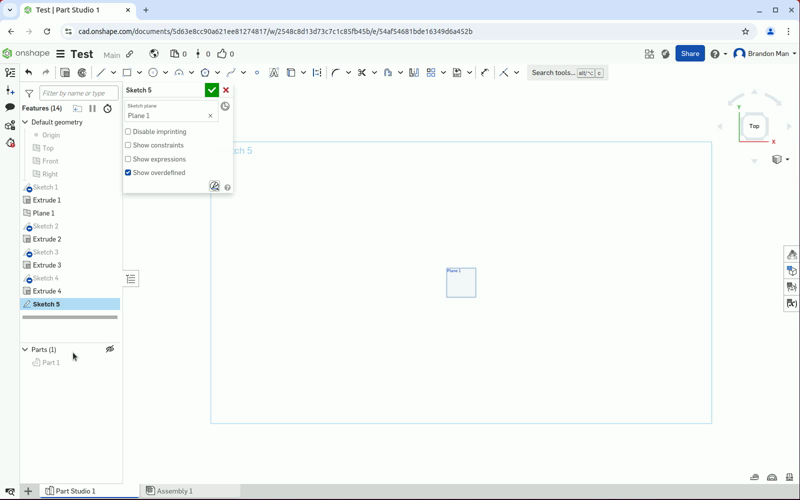
key_down(shift)
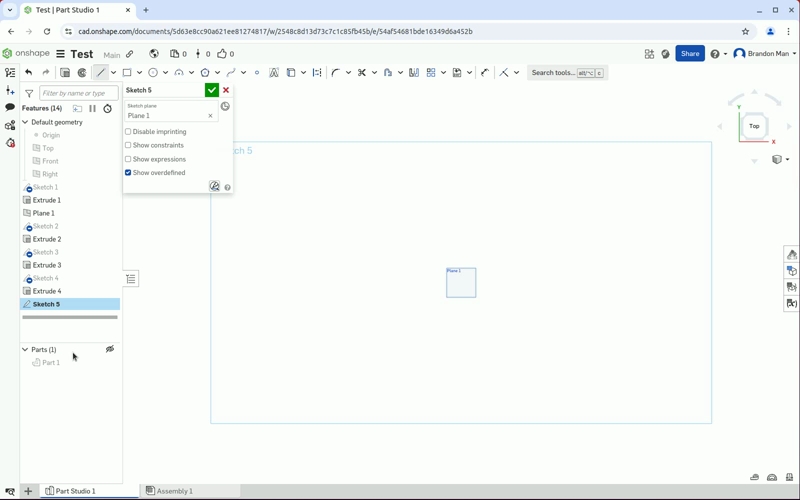
mouse_move(375, 360)
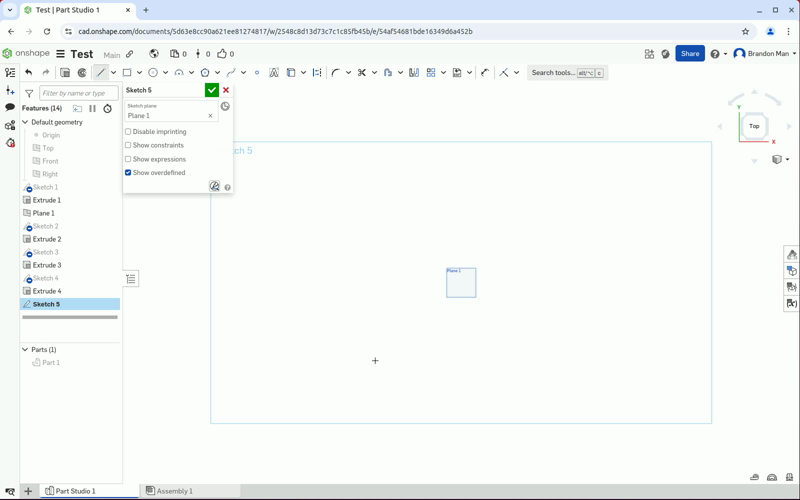
click(375, 360)
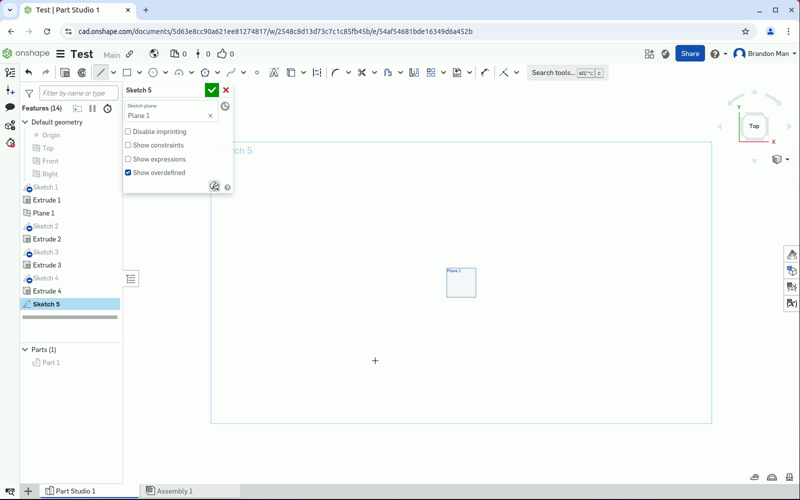
key_up(shift)
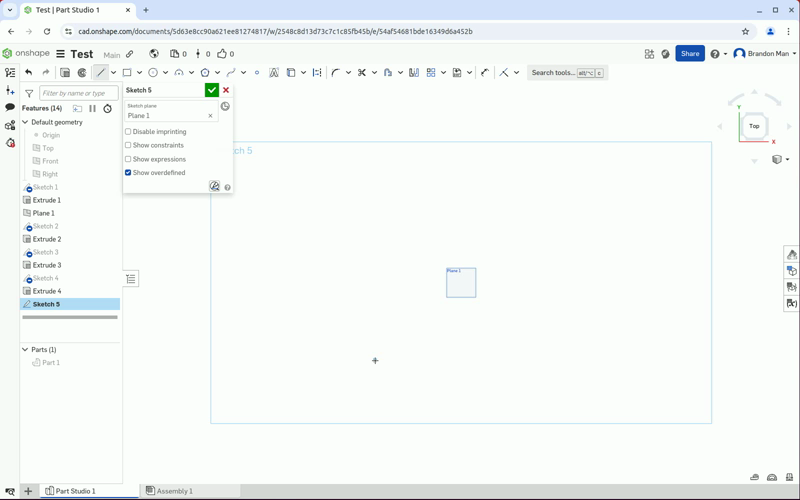
key_down(shift)
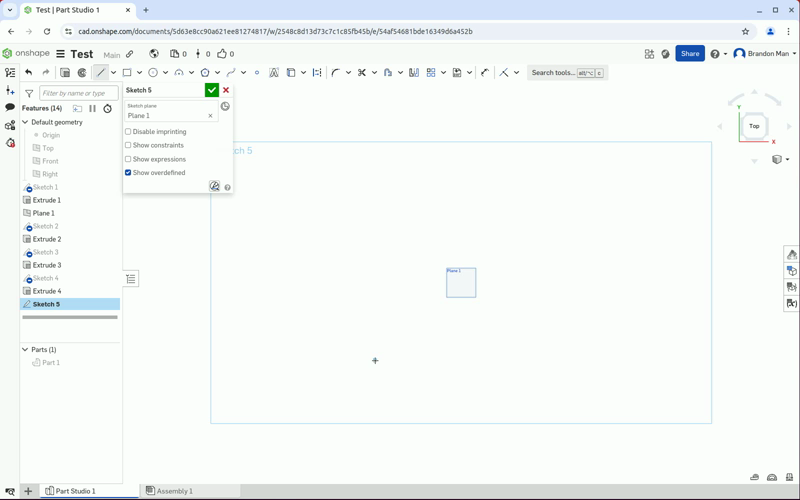
mouse_move(544, 360)
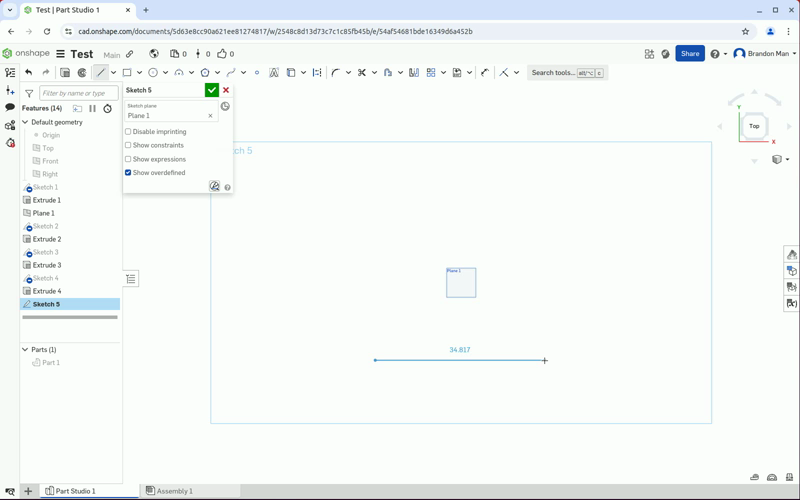
click(544, 360)
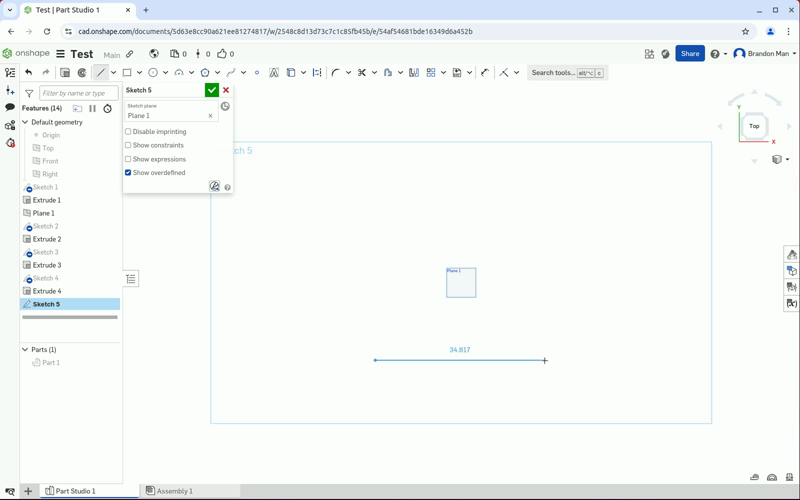
key_up(shift)
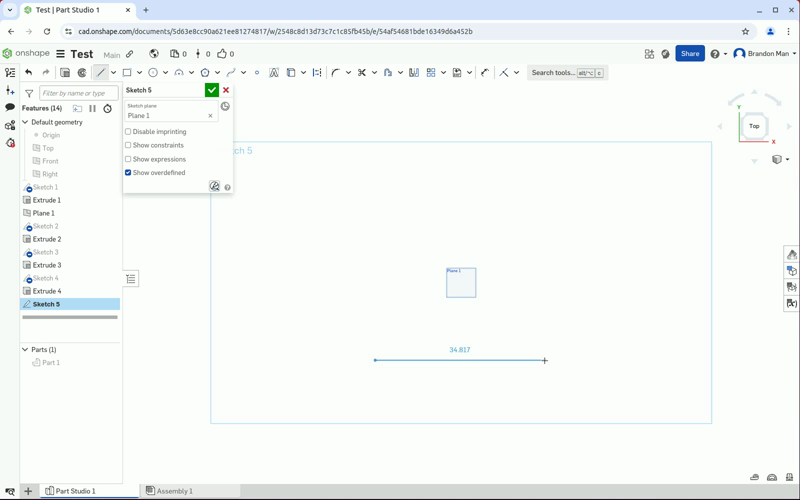
key_down(shift)
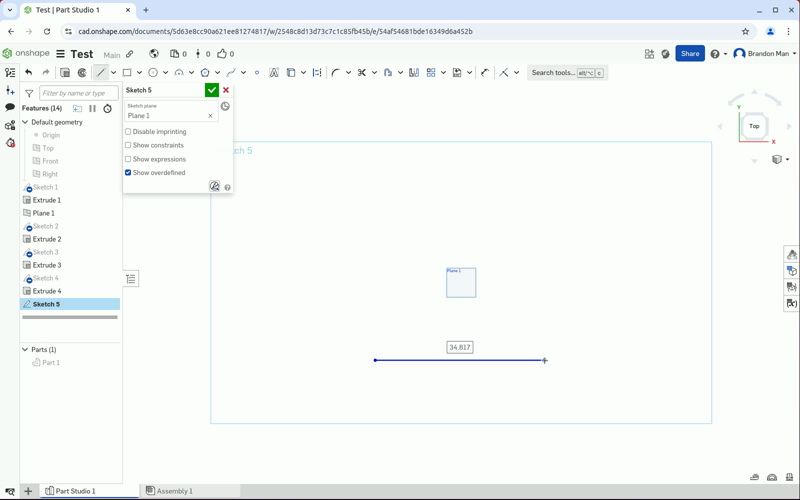
mouse_move(544, 285)
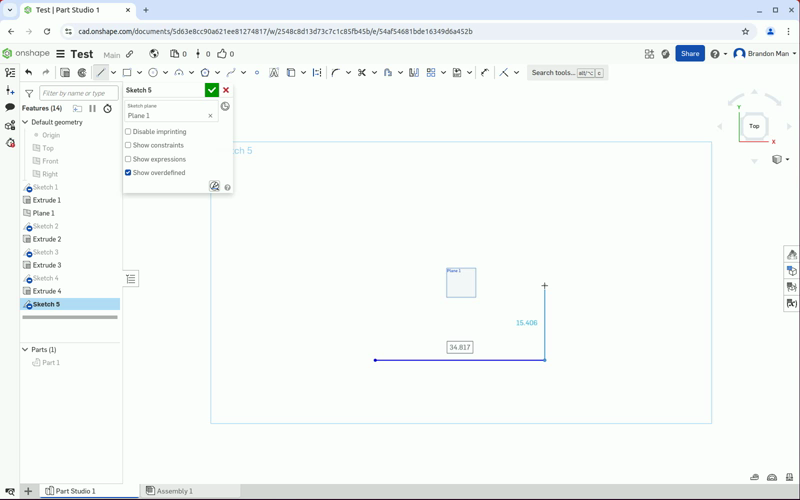
click(544, 285)
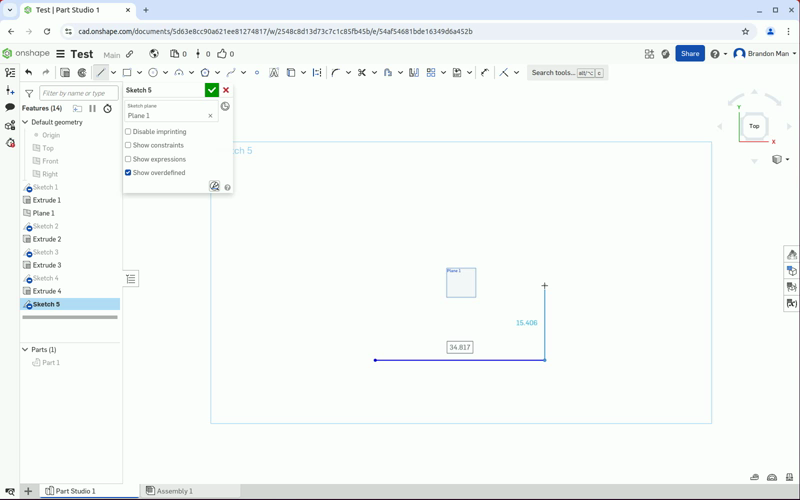
key_up(shift)
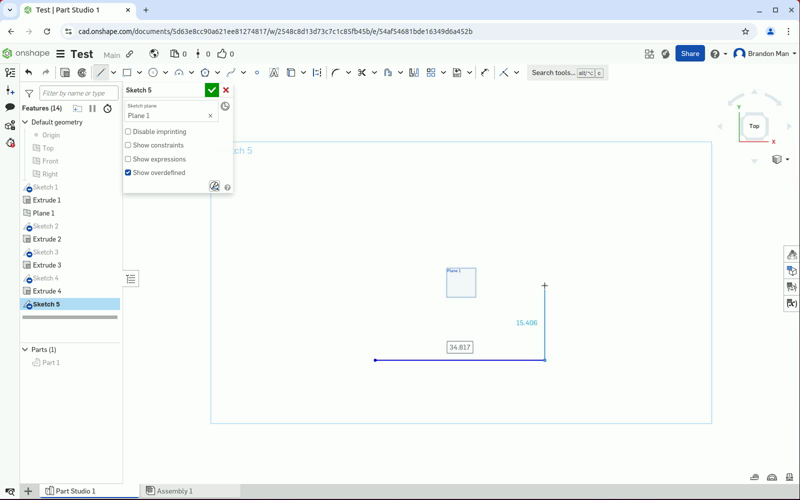
key_down(shift)
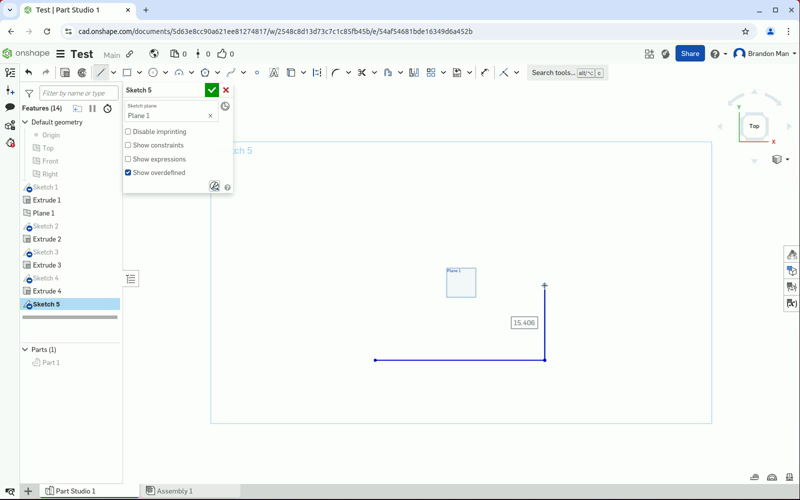
mouse_move(375, 285)
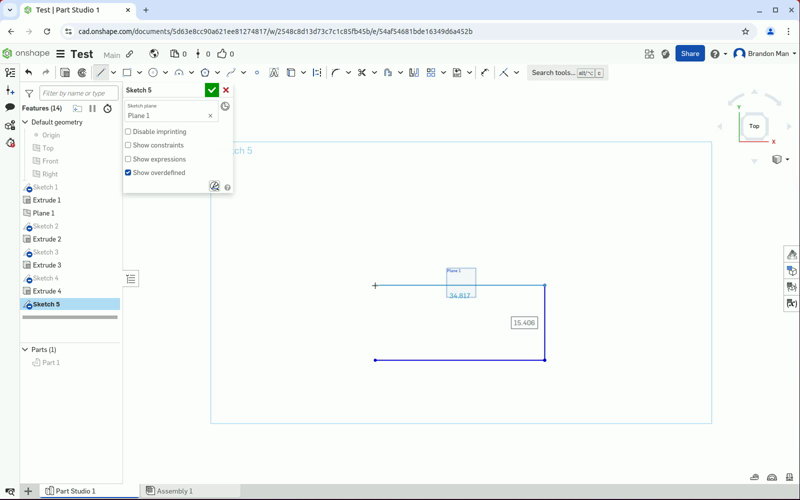
click(375, 285)
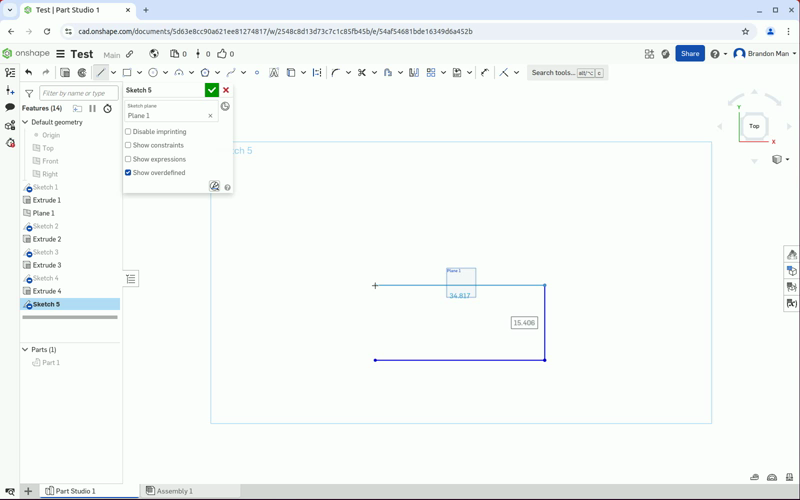
key_up(shift)
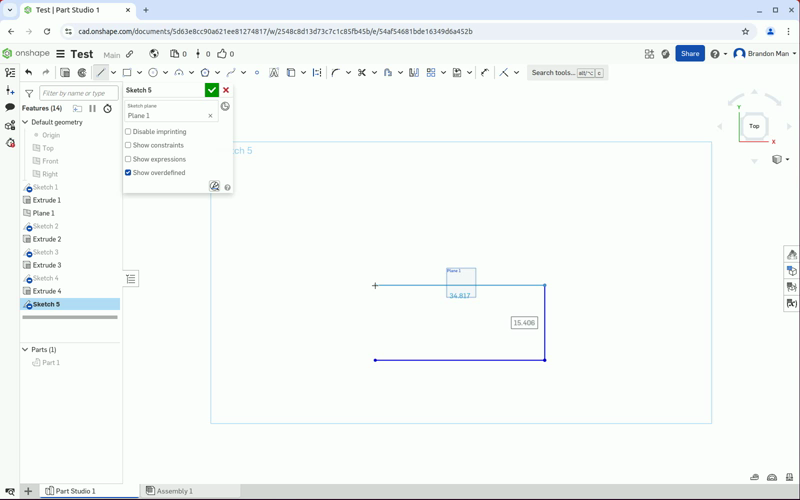
key_down(shift)
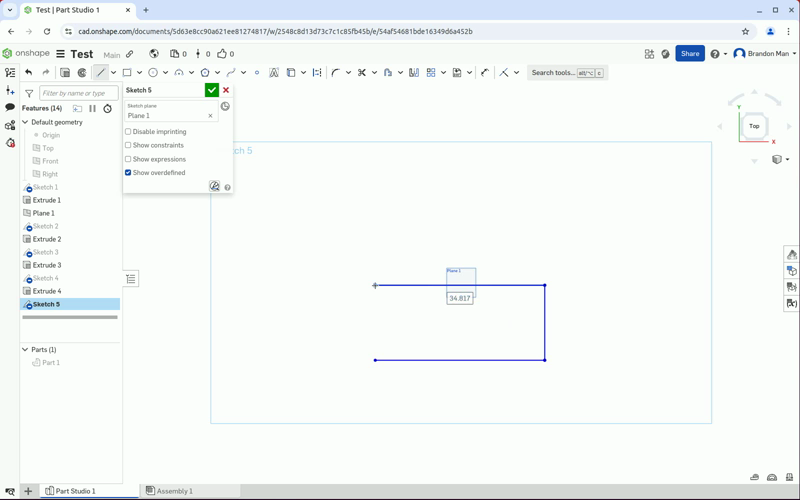
mouse_move(375, 360)
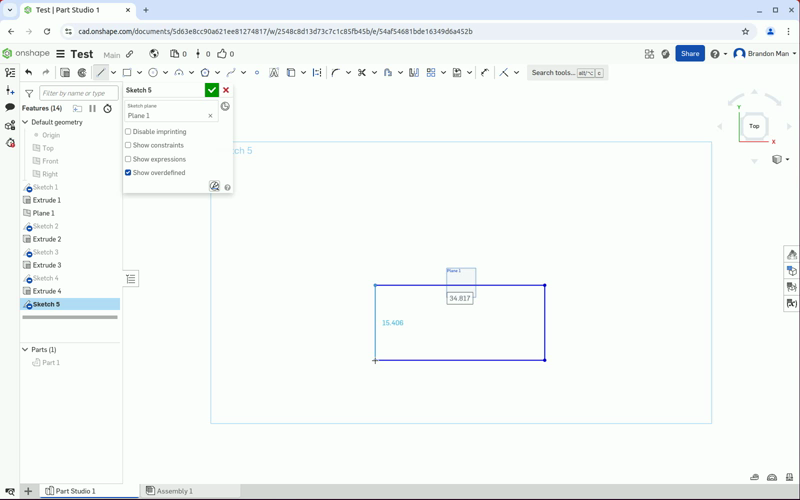
key_up(shift)
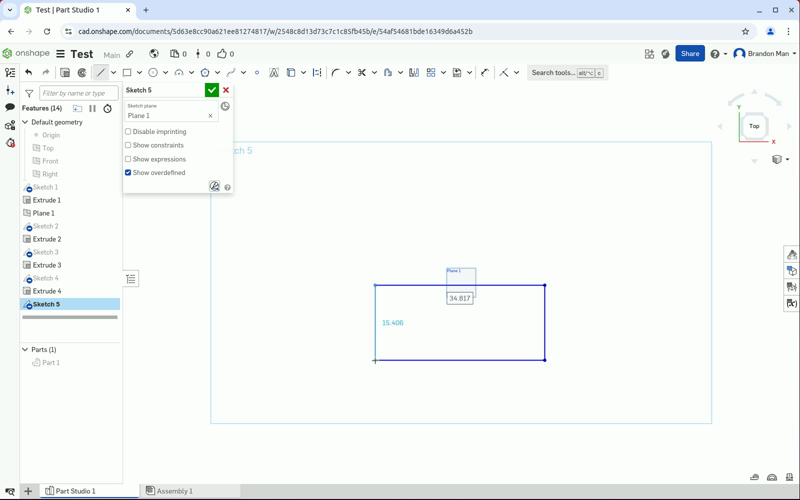
click(375, 360)
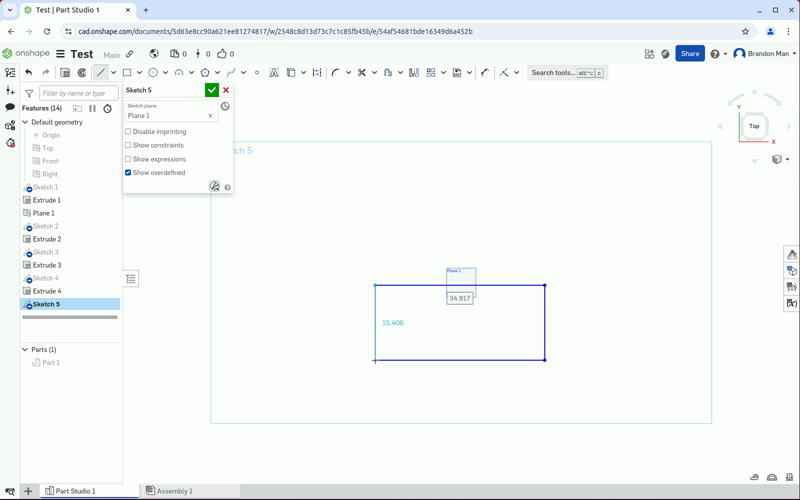
key(esc)
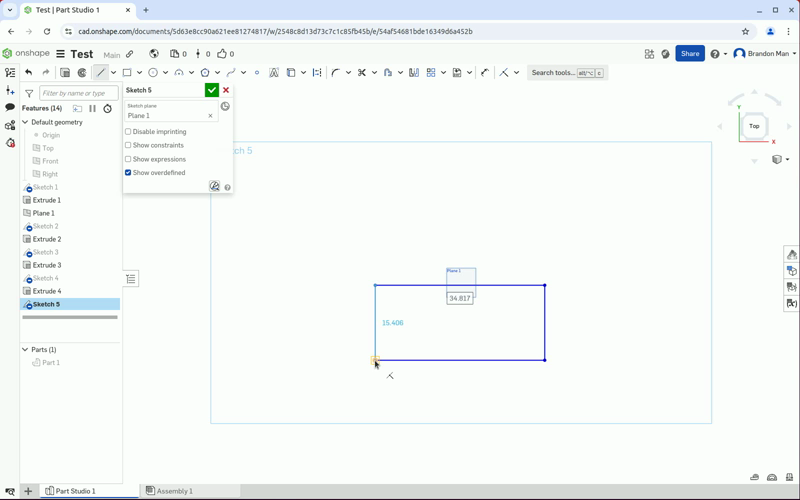
mouse_move(441, 296)
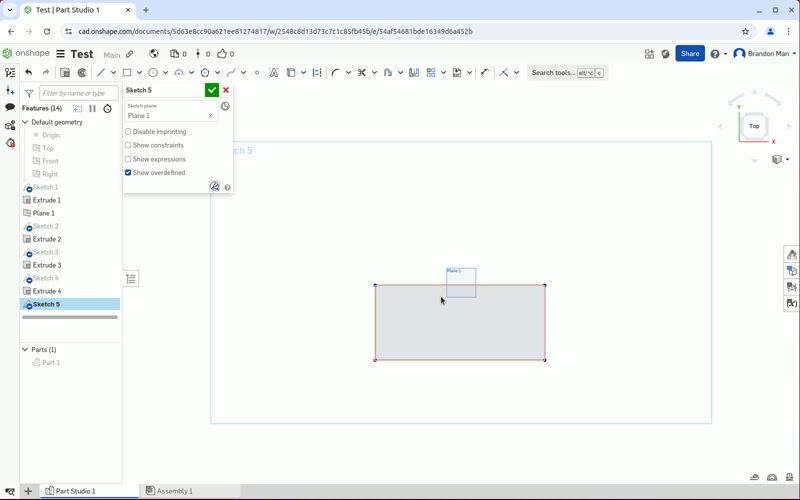
click(441, 296)
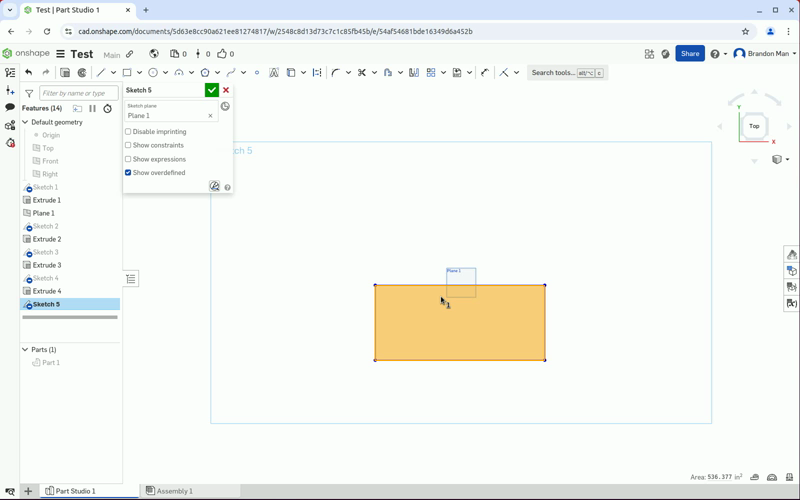
mouse_move(73, 352)
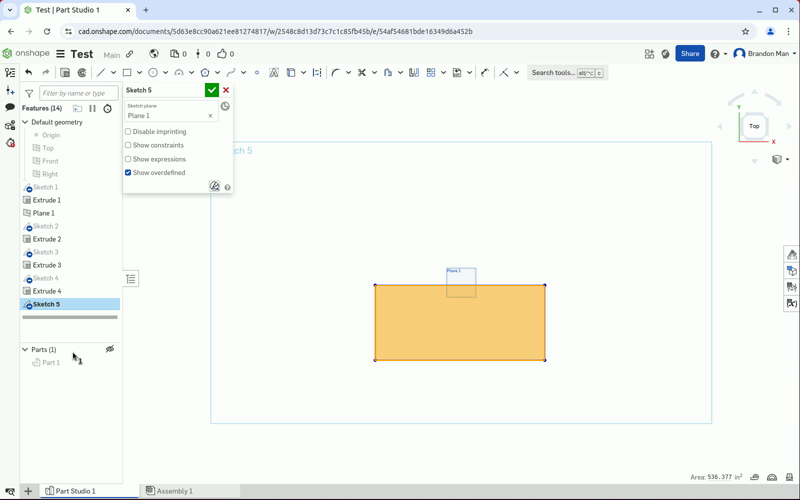
key(shift+y)
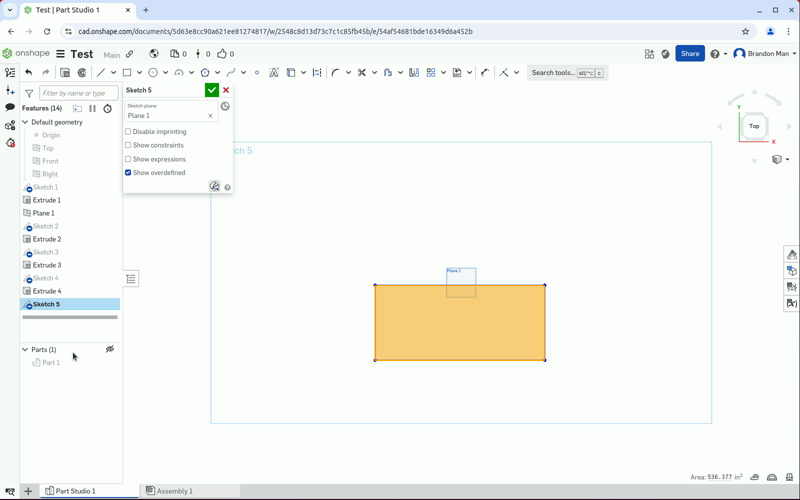
key(shift+e)
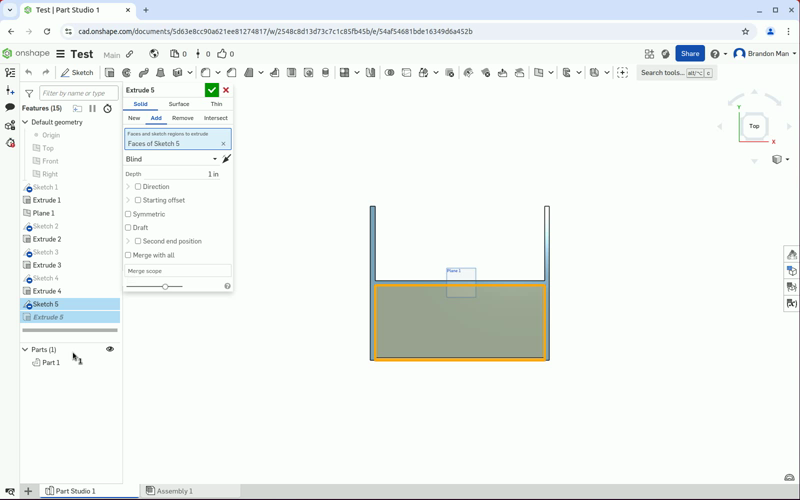
mouse_move(143, 106)
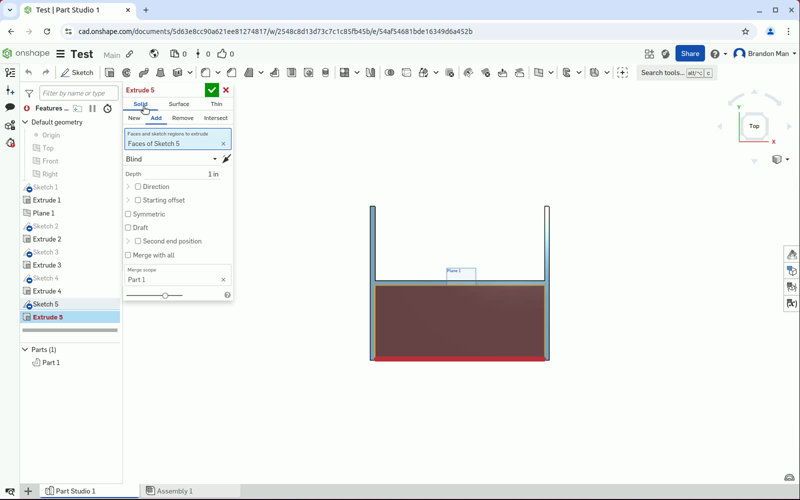
click(143, 106)
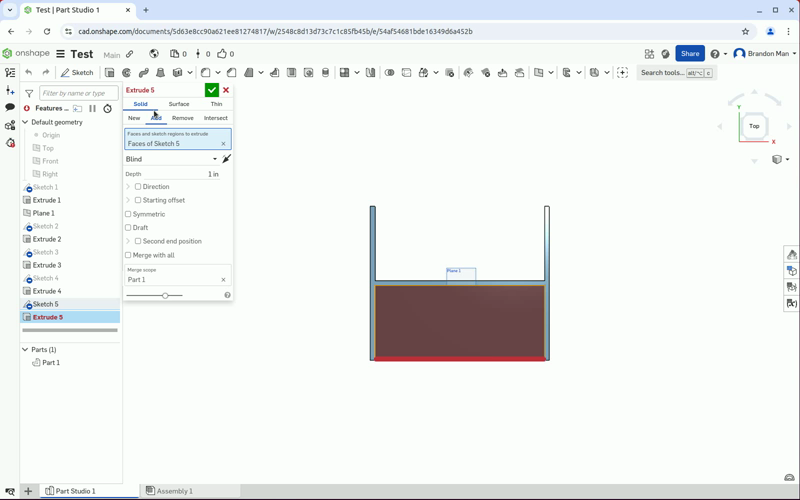
mouse_move(186, 120)
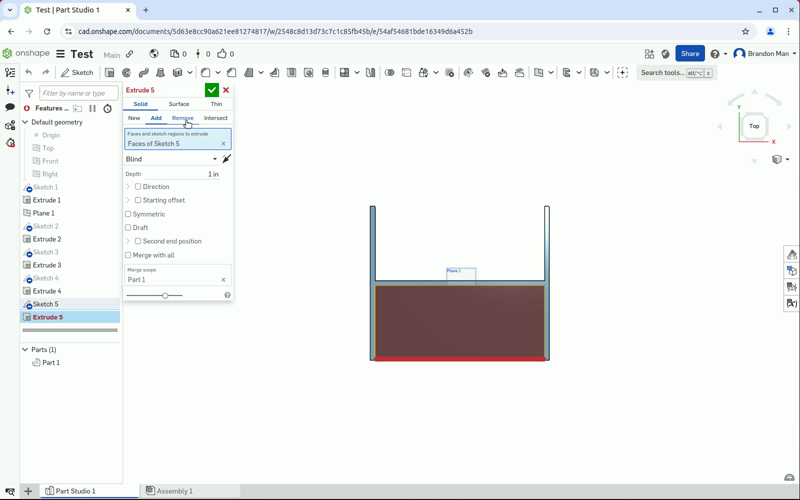
click(186, 120)
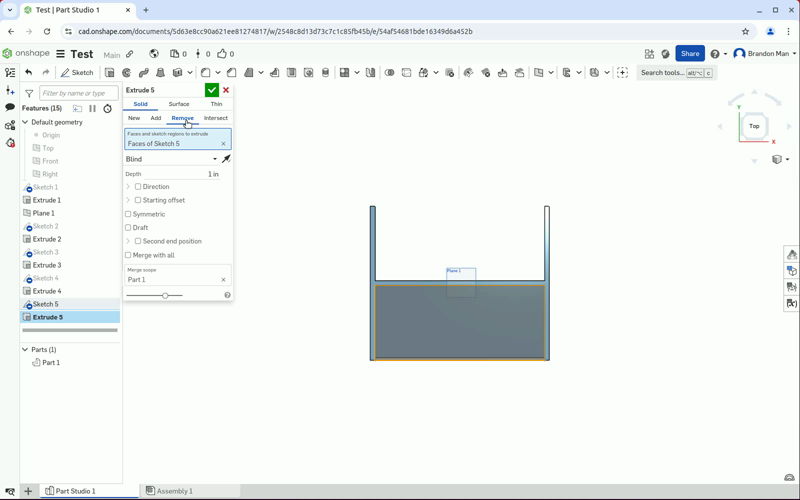
key(tab, 4)
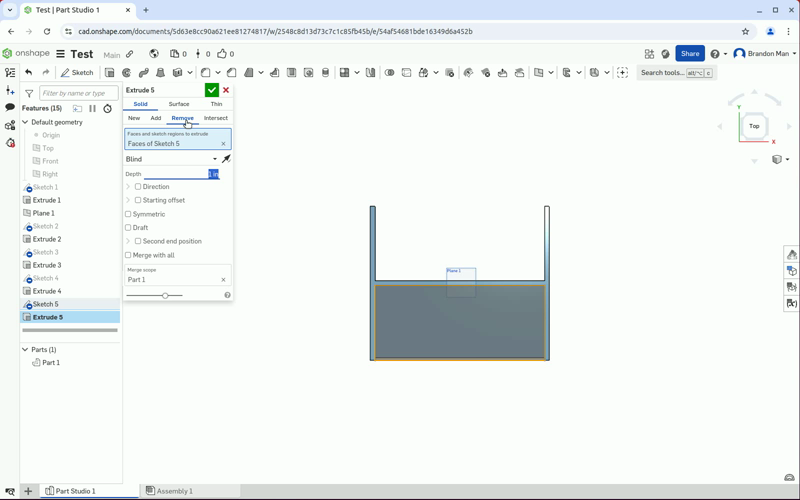
text(30.811)
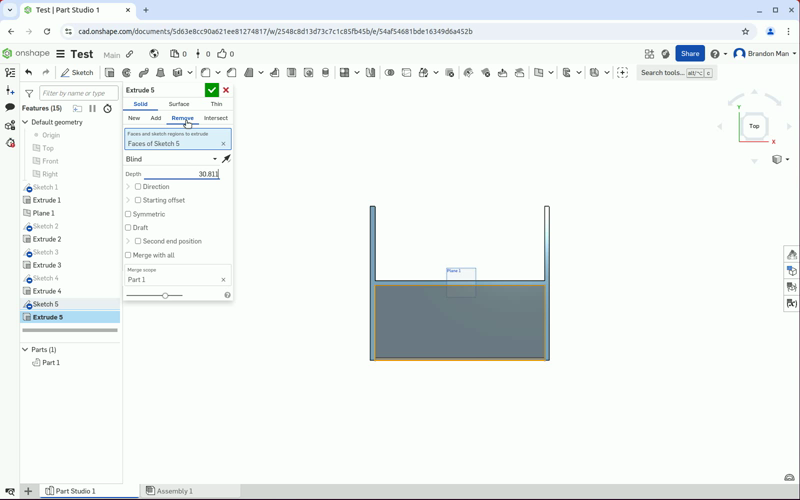
key(tab, 6)
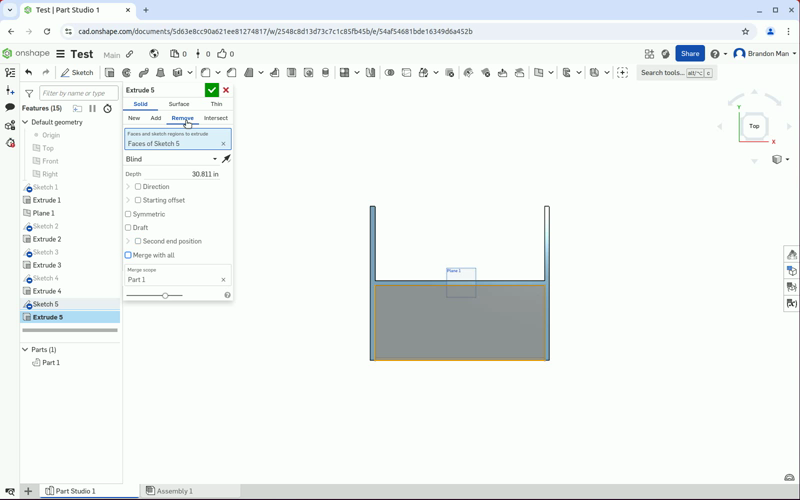
key(space)
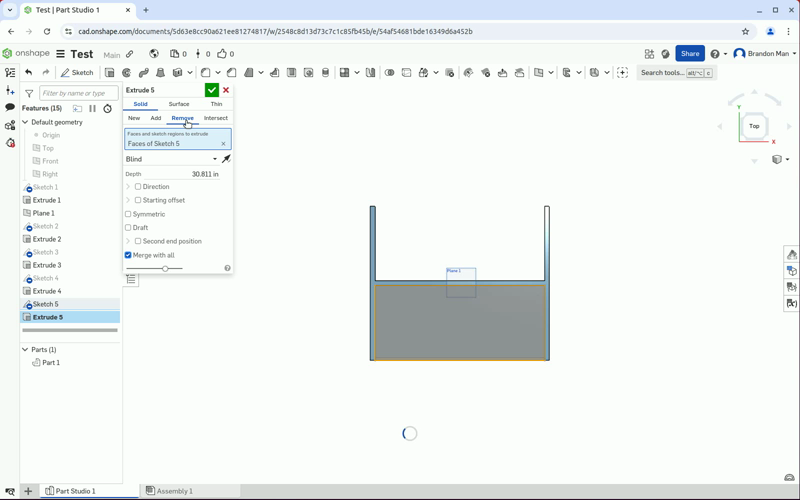
key(enter)
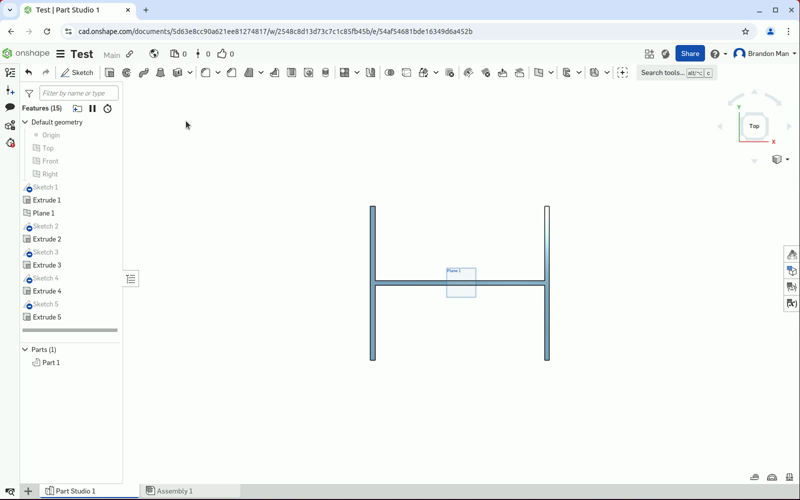
key(shift+h)
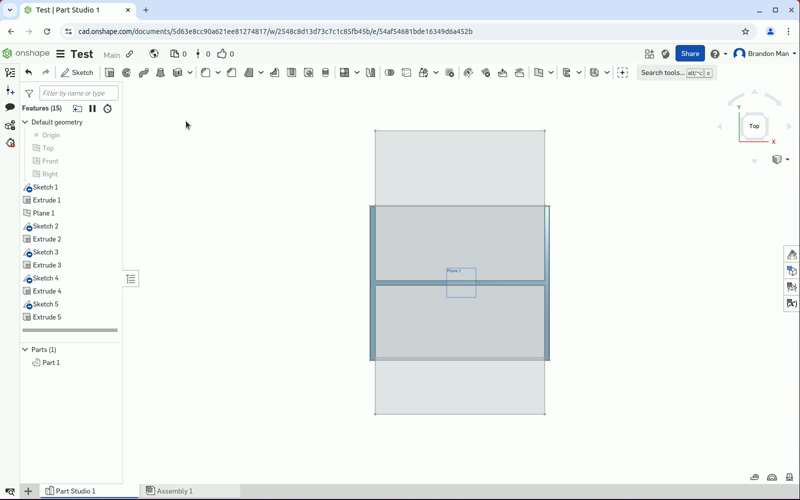
key(shift+h)
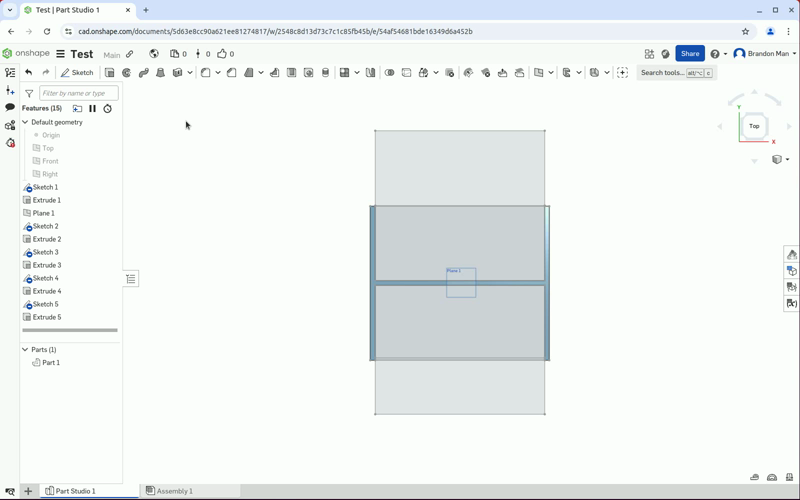
key(shift+7)
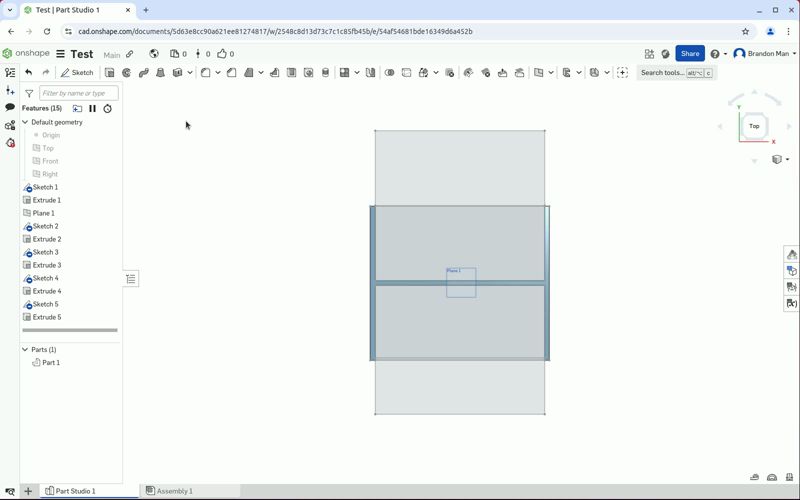
key(up, 3)
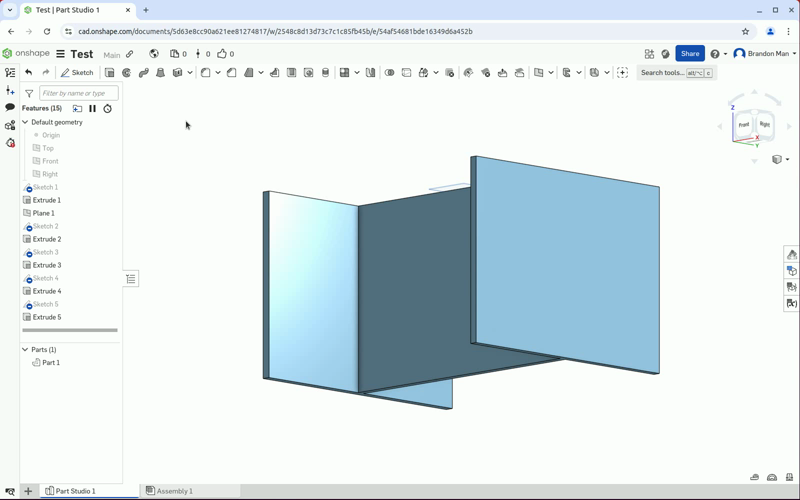
key(left, 3)
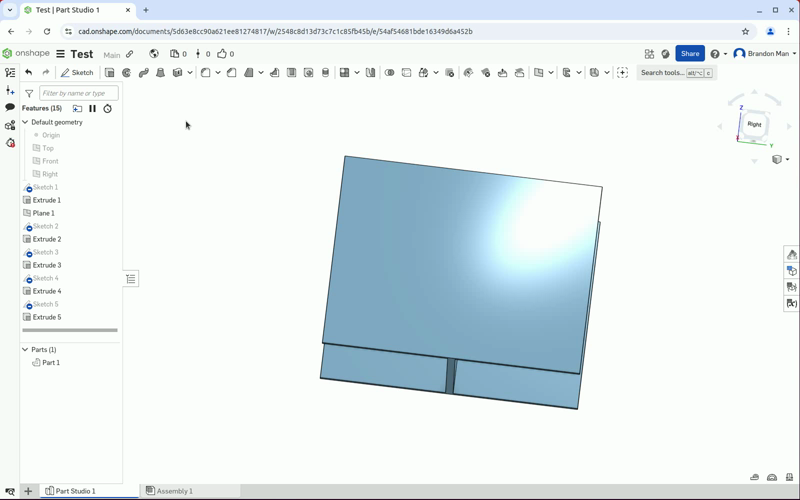
key(right, 3)
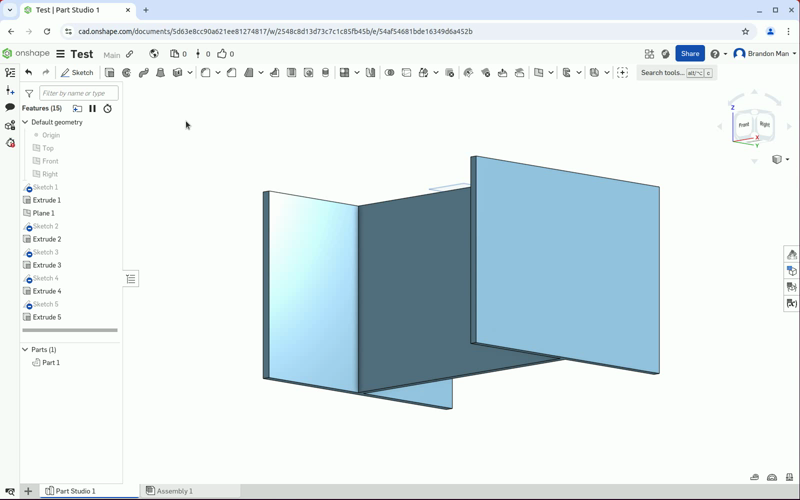
key(down, 3)
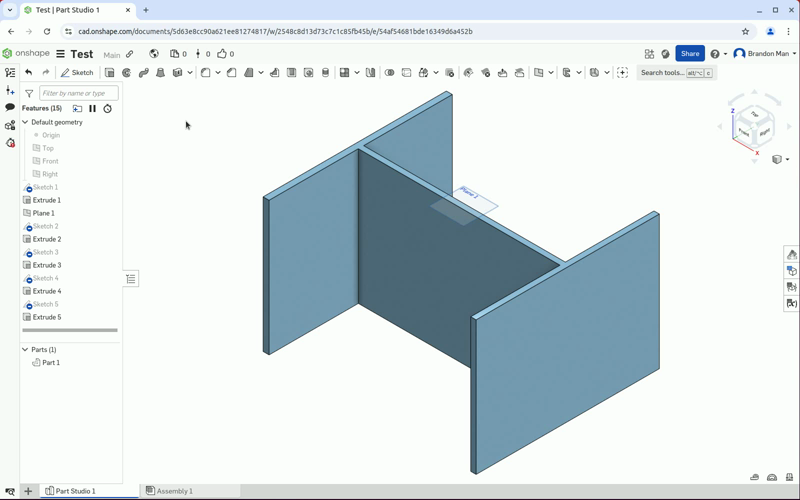
mouse_move(73, 189)
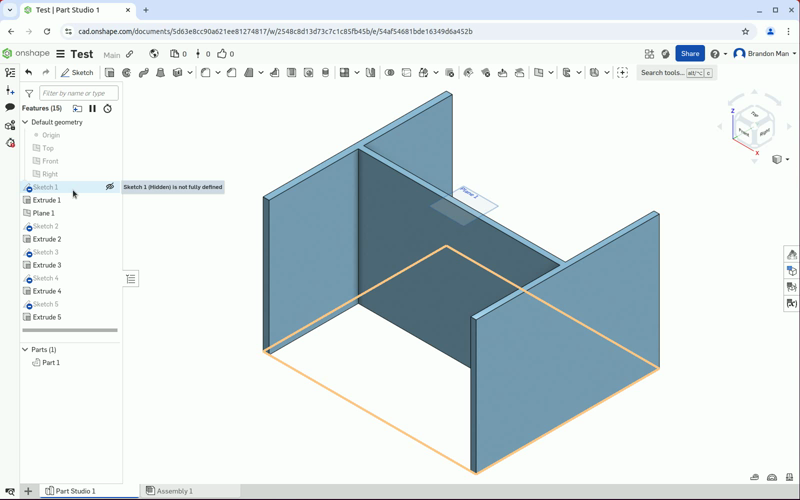
click(73, 189)